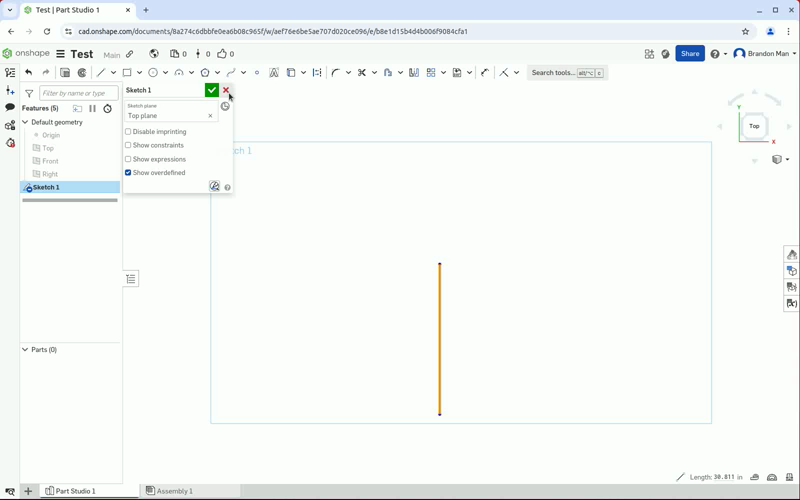
key(shift+h)
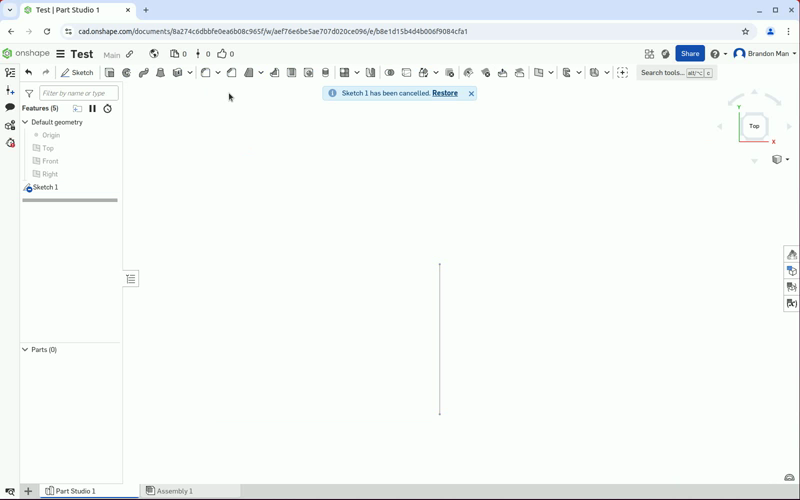
key(shift+s)
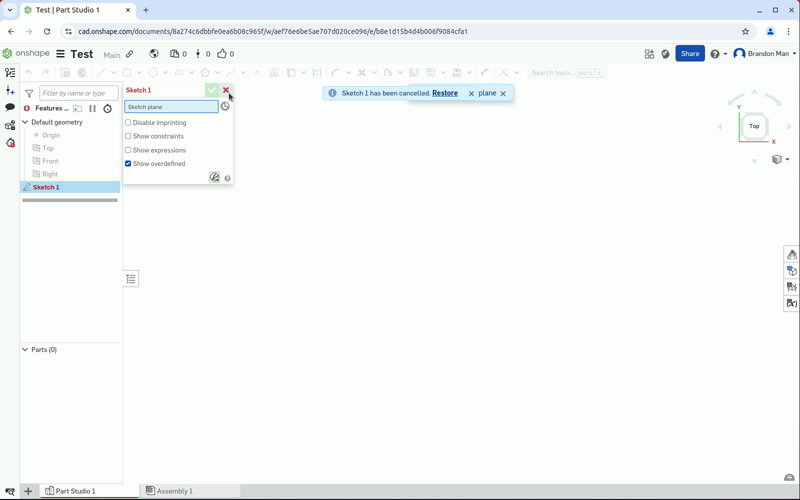
mouse_move(73, 150)
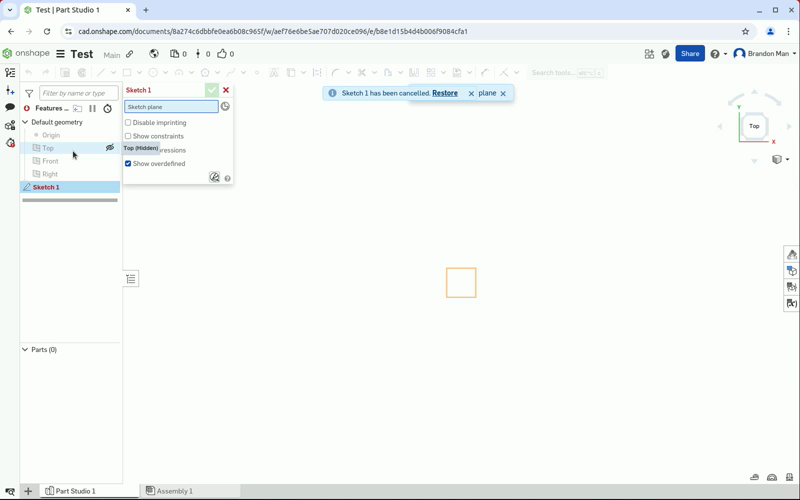
click(73, 150)
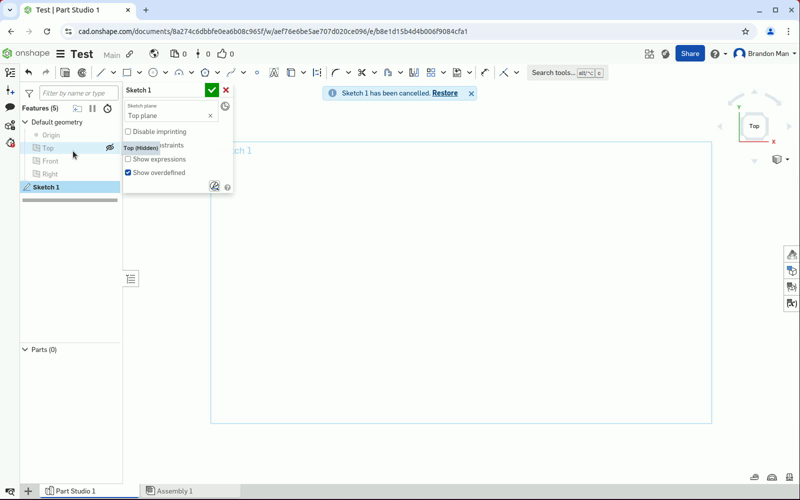
mouse_move(73, 352)
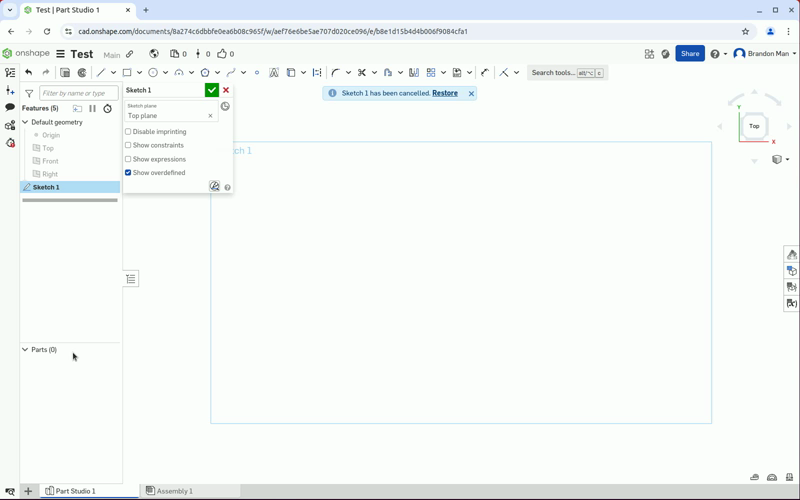
key(y)
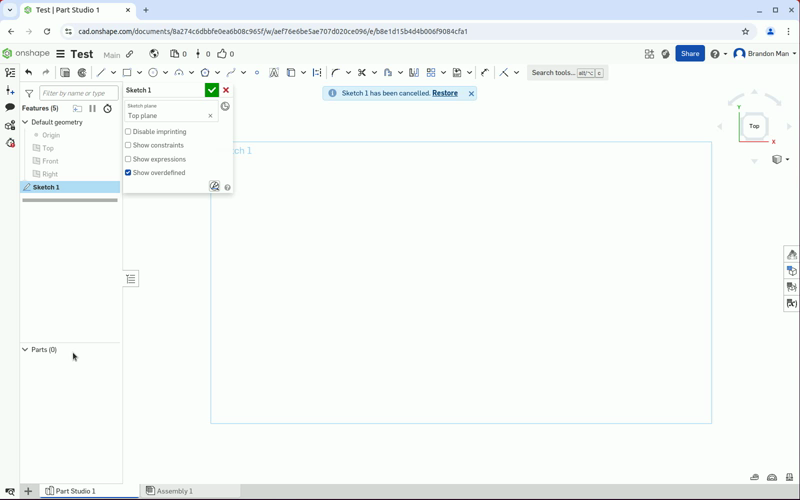
key(a)
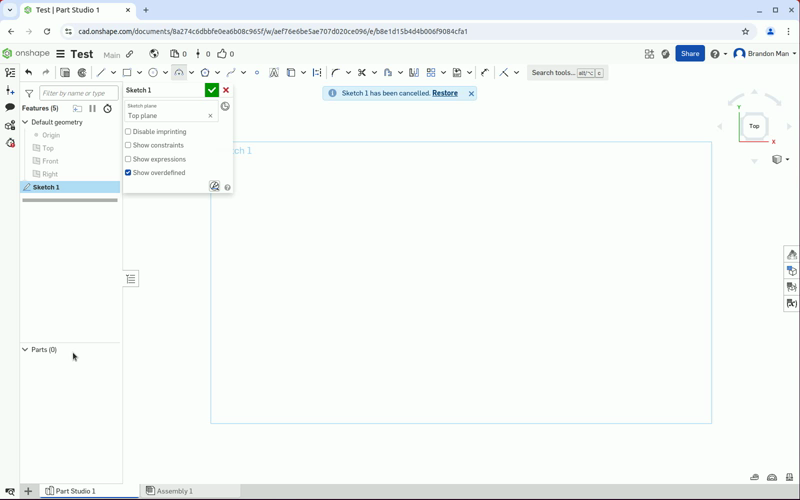
key_down(shift)
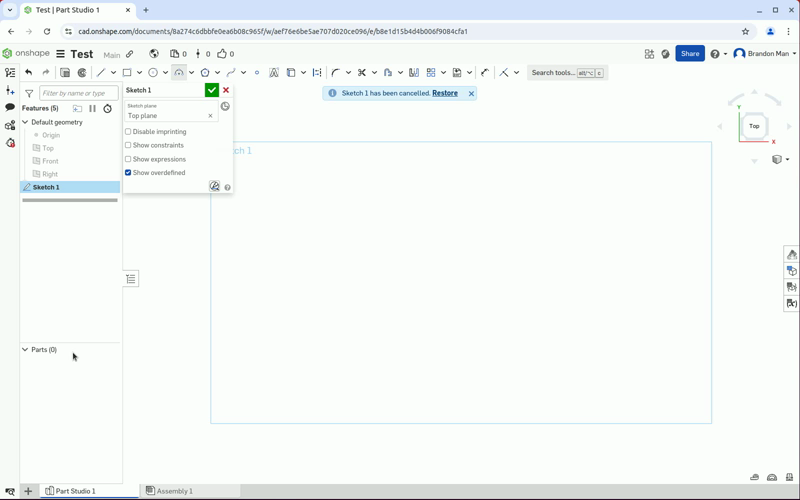
mouse_move(436, 297)
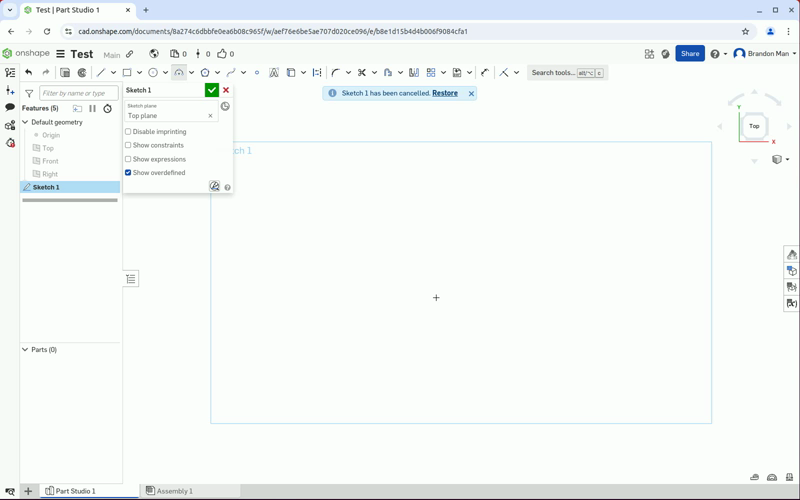
click(436, 297)
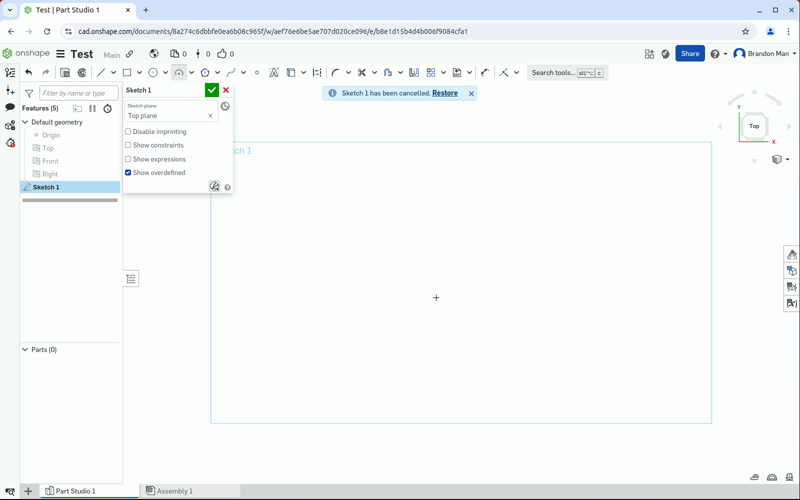
key_up(shift)
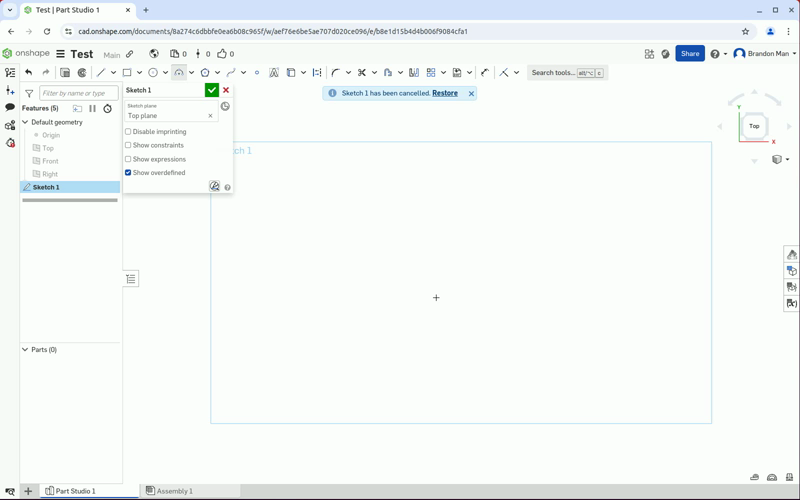
key_down(shift)
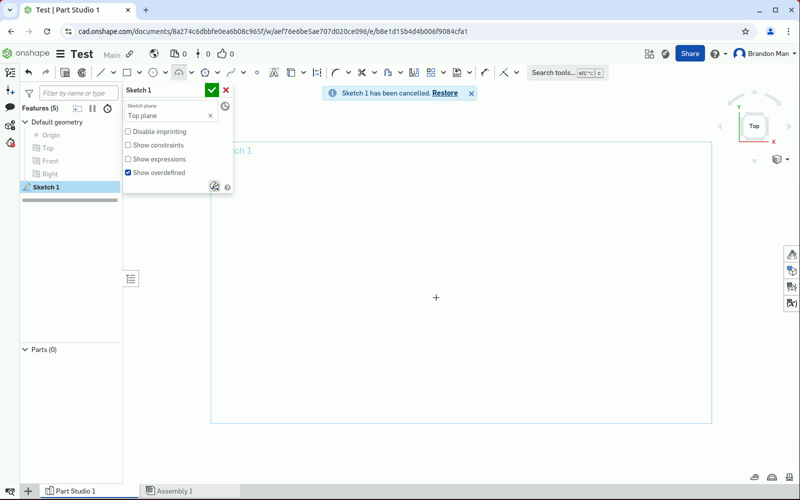
mouse_move(460, 311)
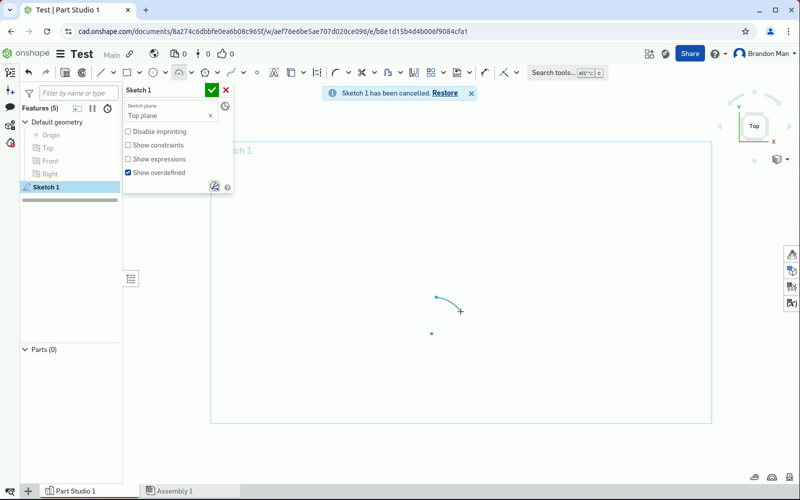
click(460, 311)
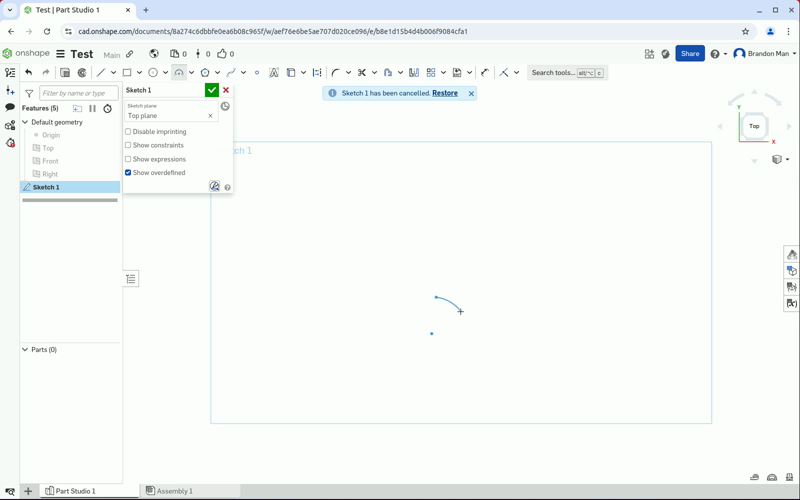
mouse_move(446, 307)
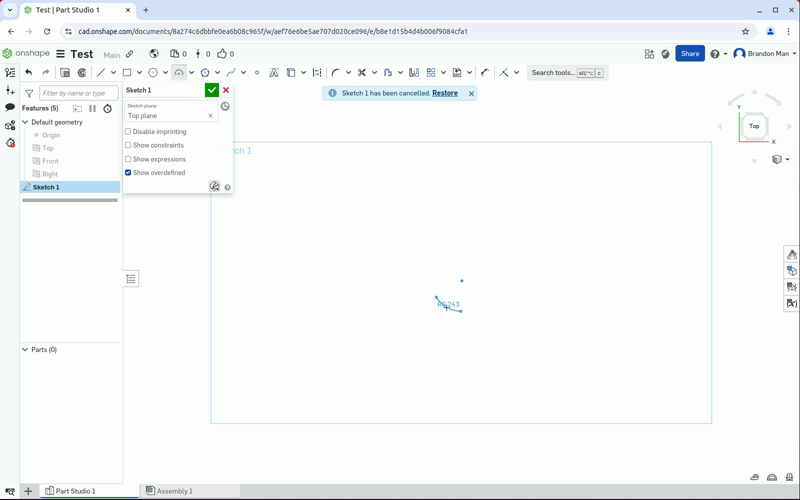
click(446, 307)
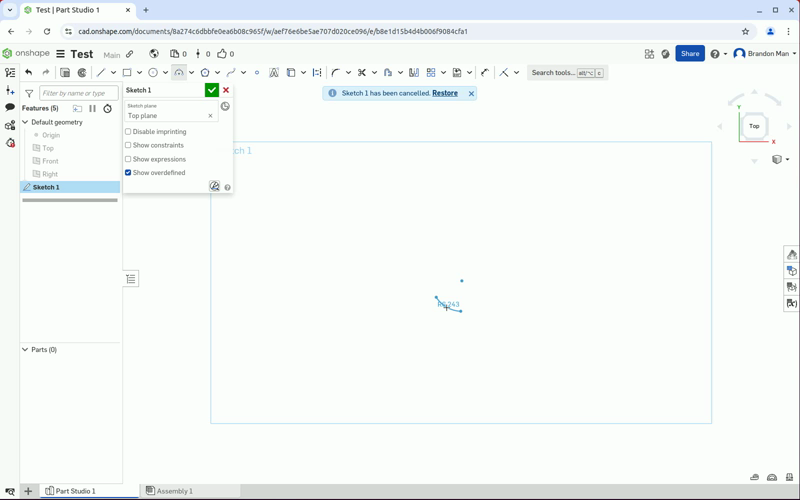
key_up(shift)
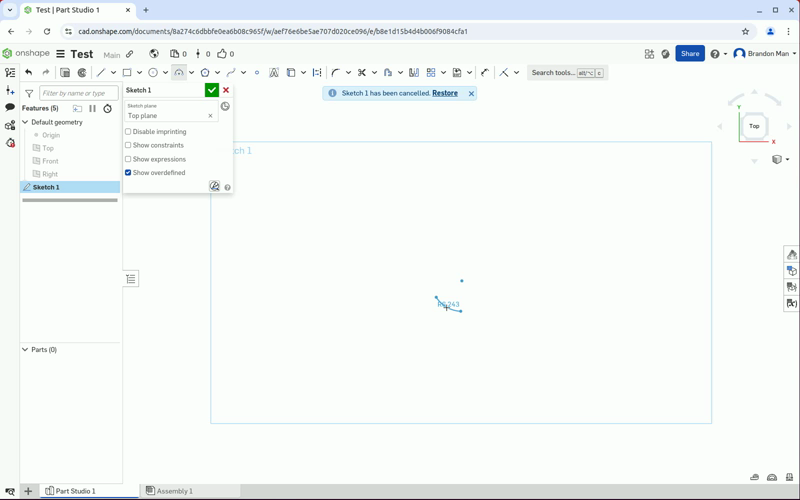
mouse_move(460, 311)
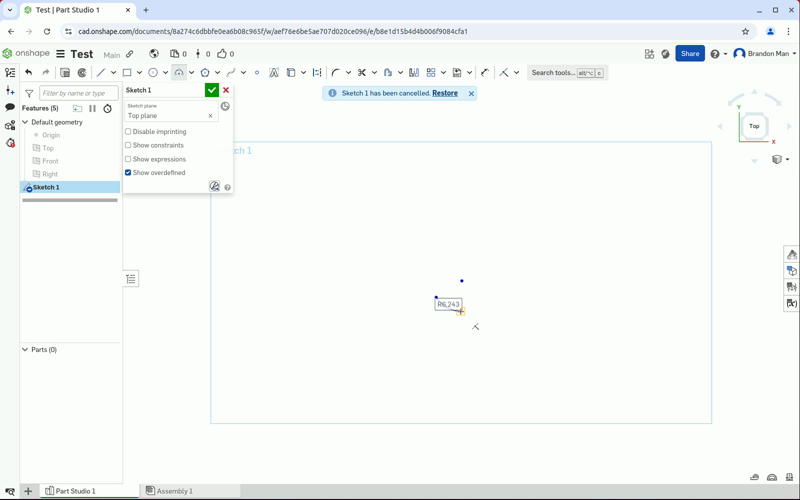
click(460, 311)
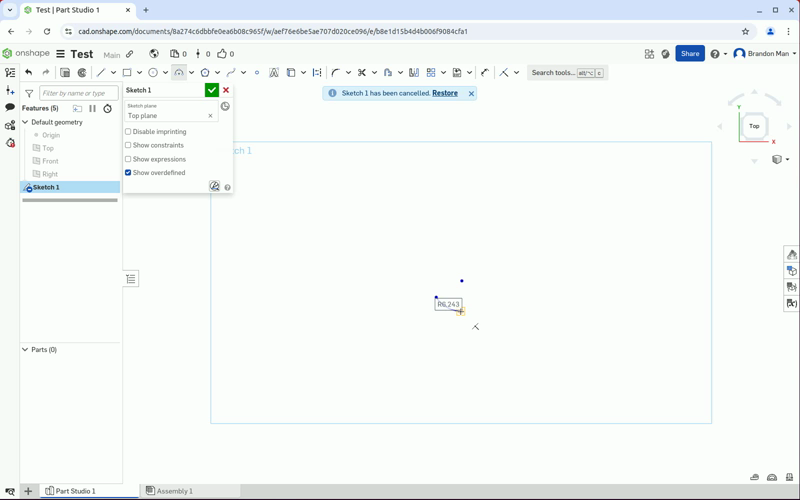
key_down(shift)
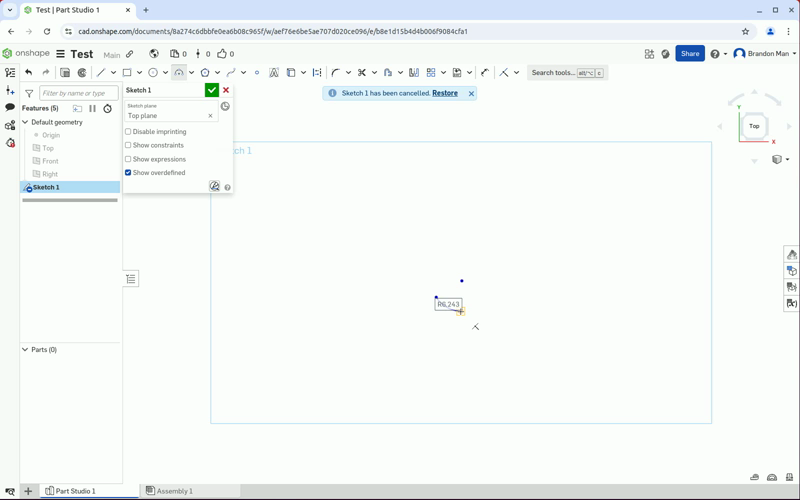
mouse_move(485, 297)
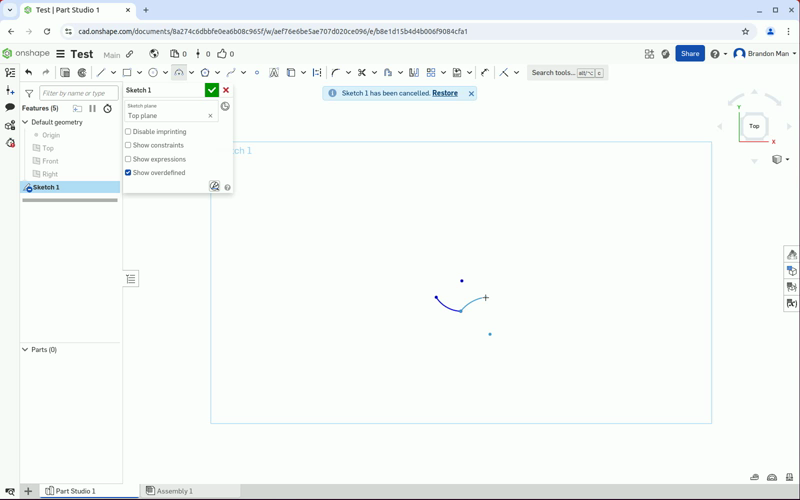
click(485, 297)
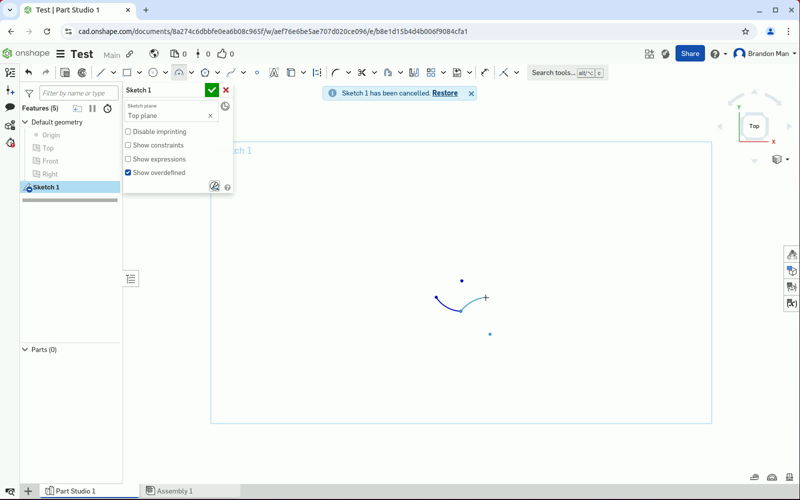
mouse_move(475, 307)
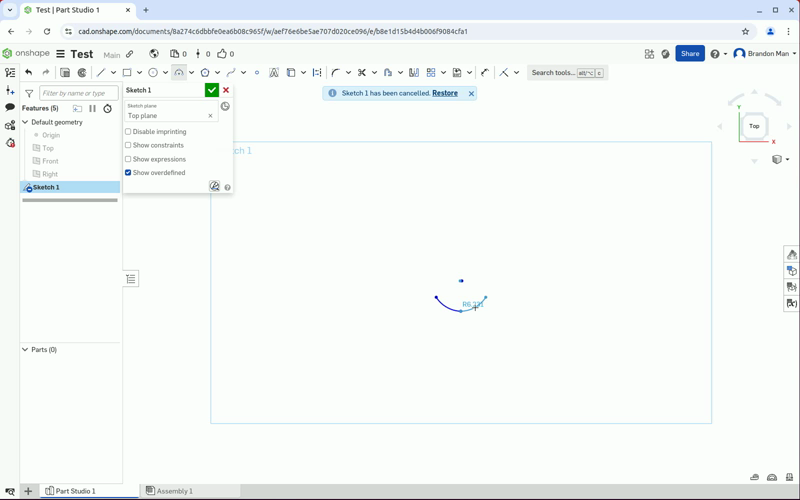
click(475, 307)
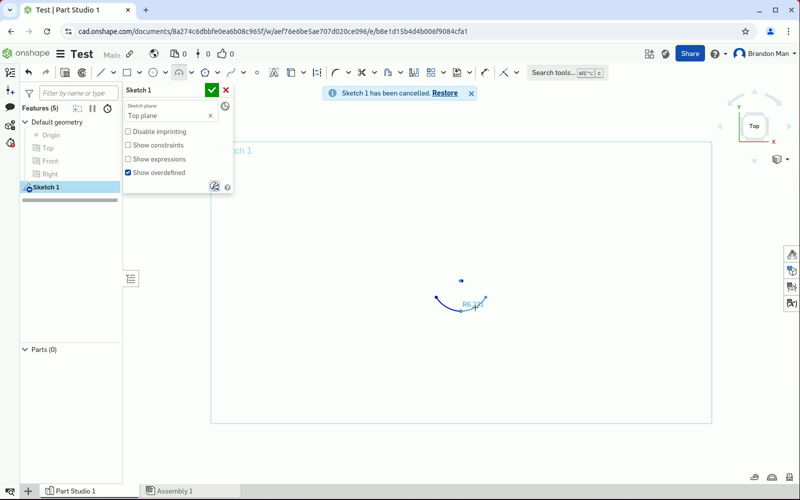
key_up(shift)
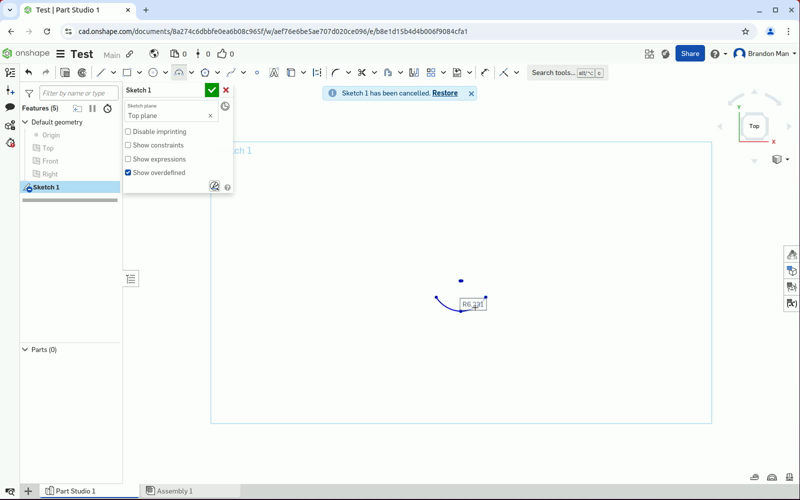
mouse_move(485, 297)
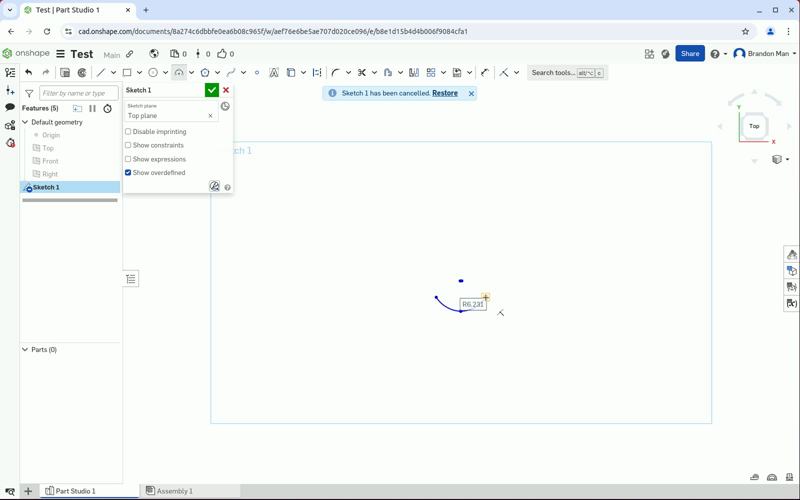
click(485, 297)
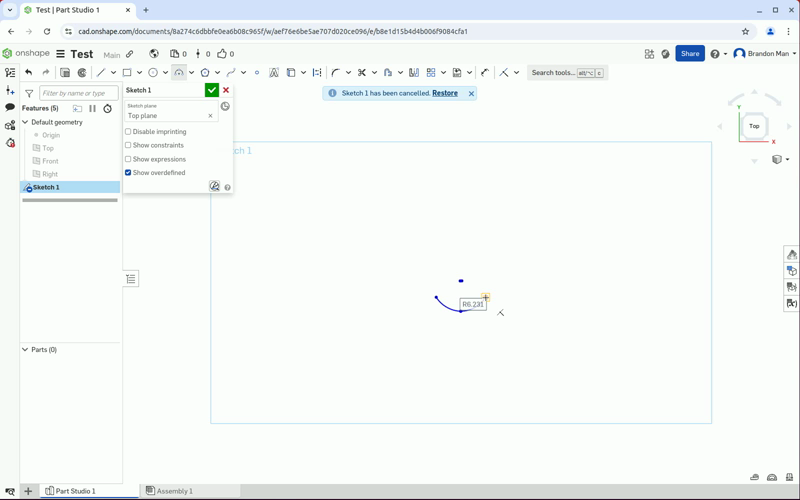
key_down(shift)
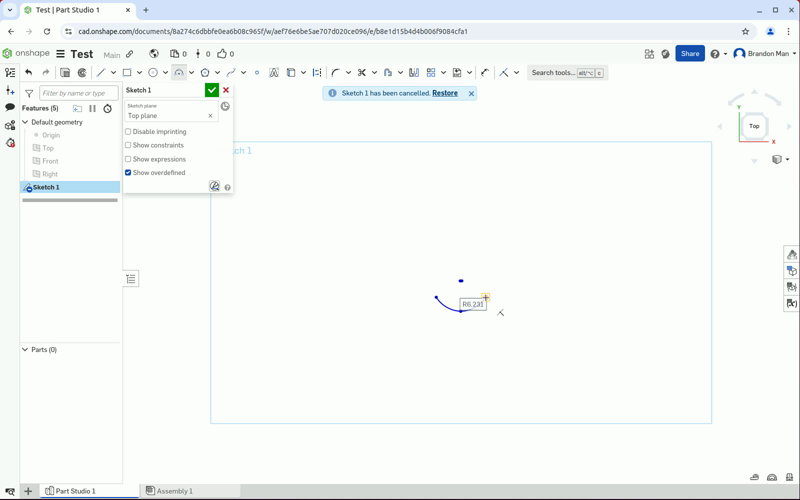
mouse_move(485, 268)
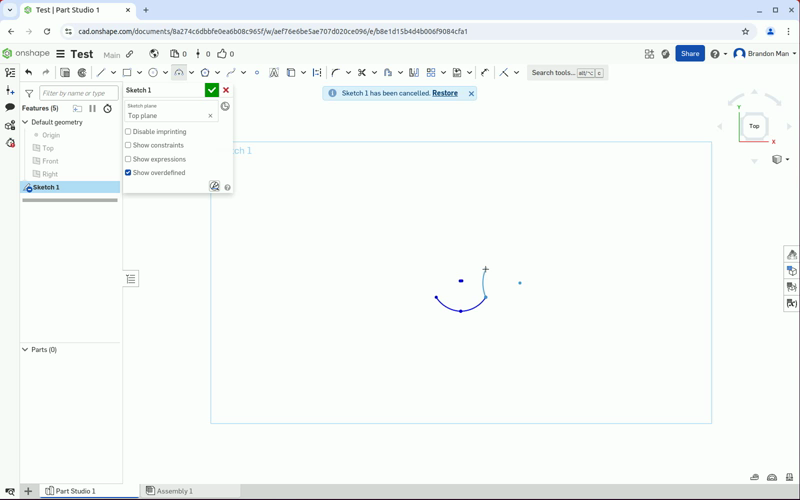
click(485, 268)
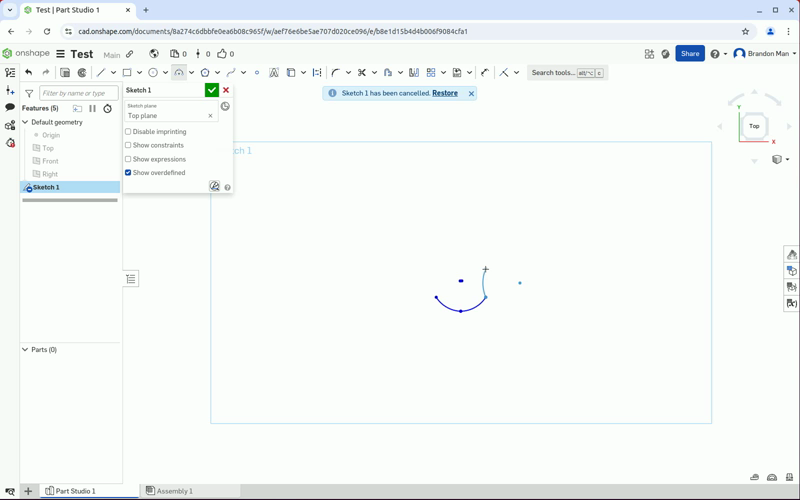
mouse_move(489, 282)
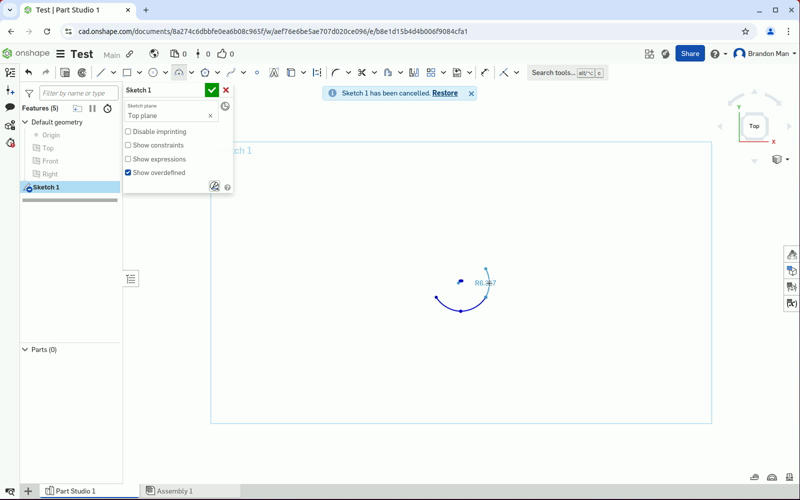
click(489, 282)
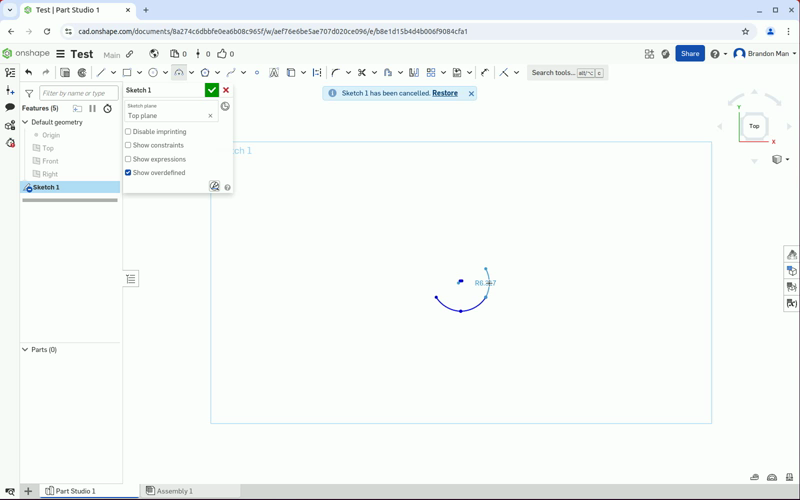
key_up(shift)
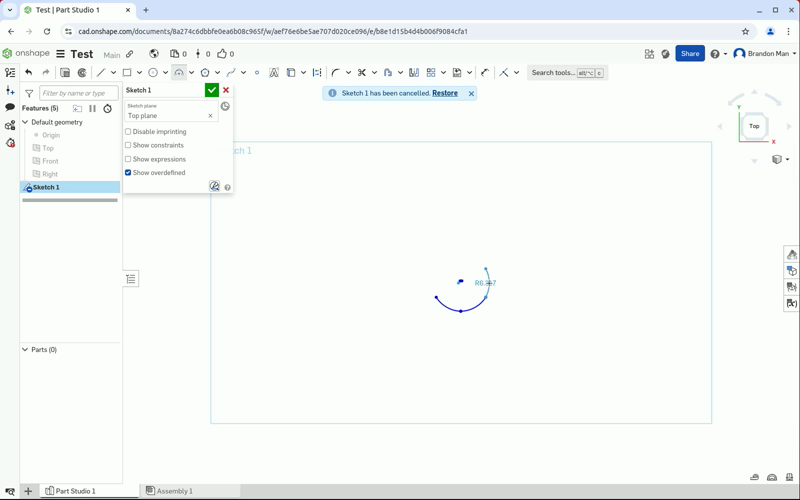
mouse_move(485, 268)
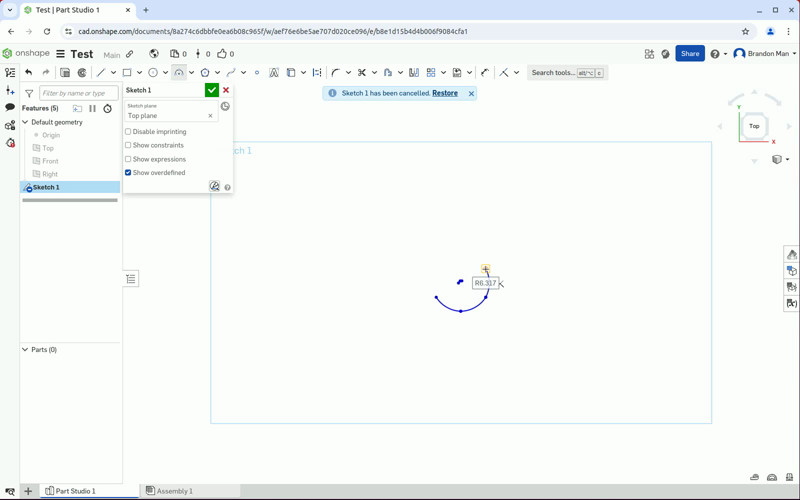
click(485, 268)
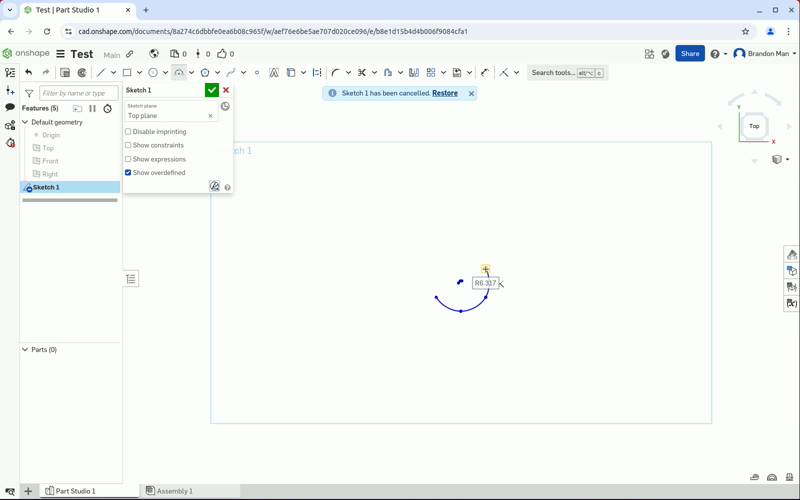
key_down(shift)
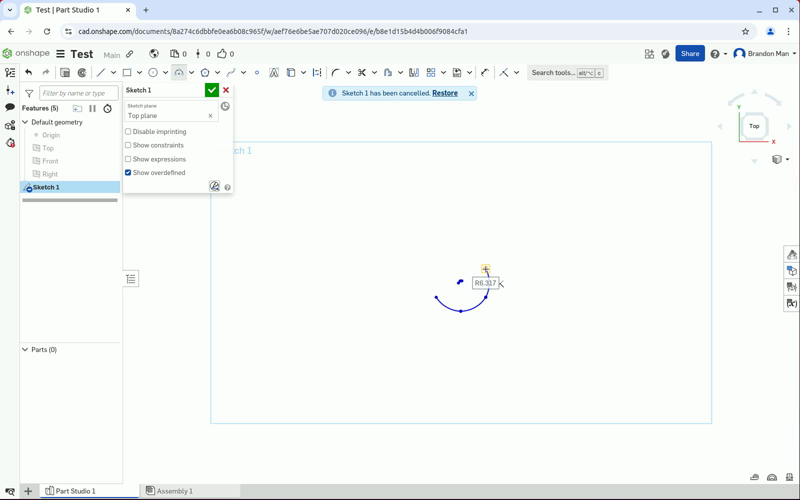
mouse_move(460, 254)
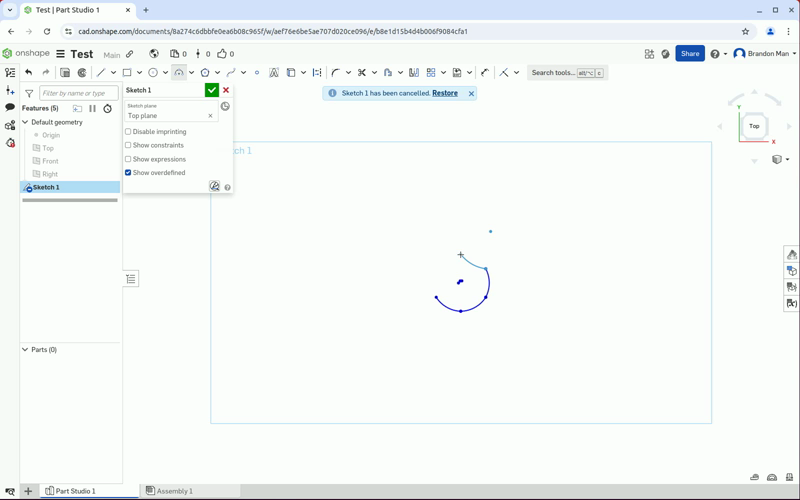
click(460, 254)
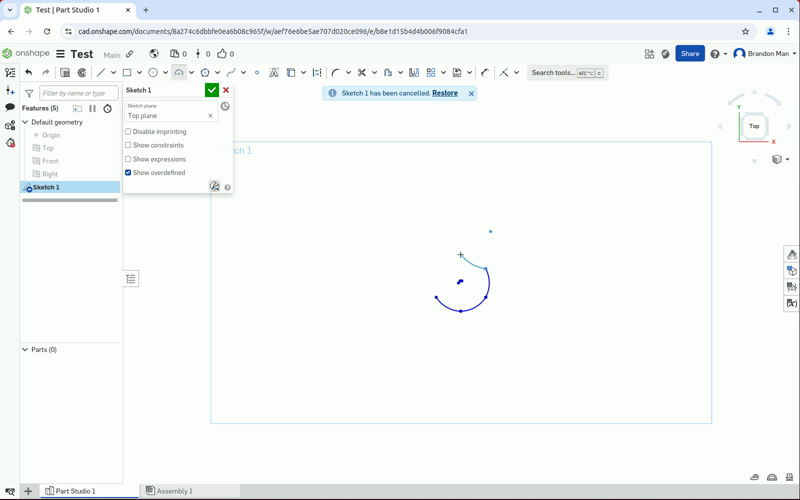
mouse_move(475, 258)
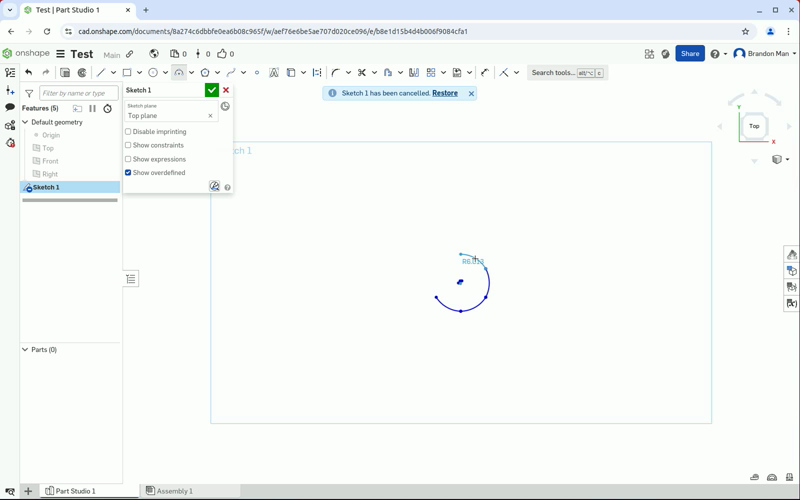
click(475, 258)
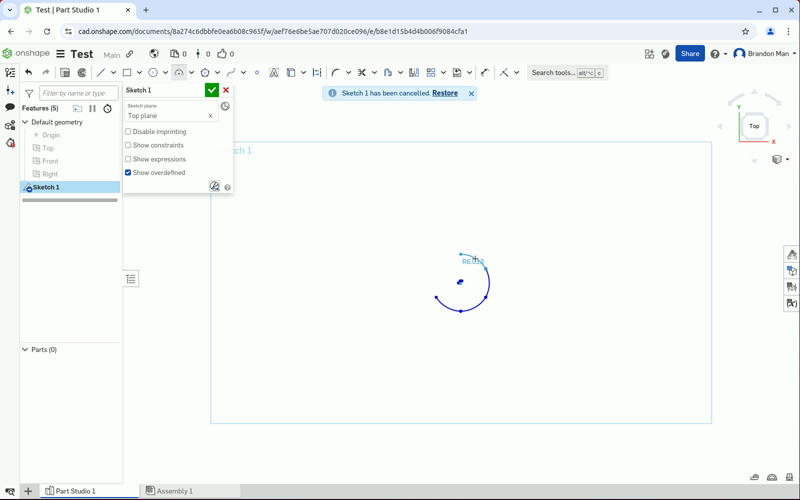
key_up(shift)
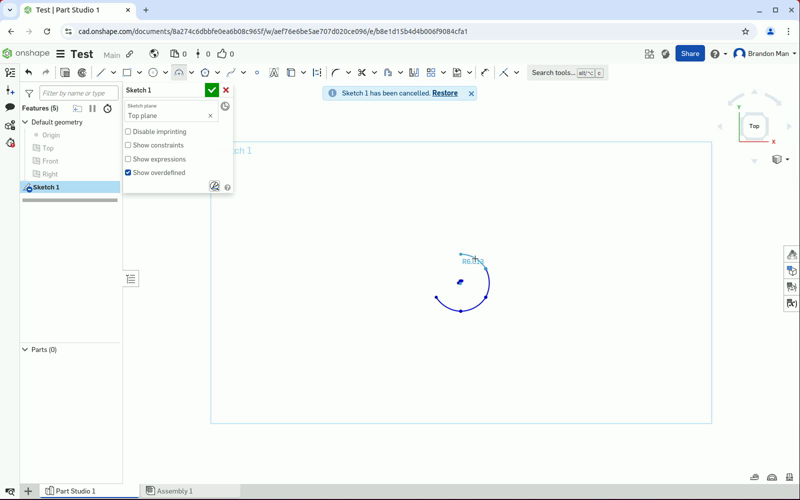
mouse_move(460, 254)
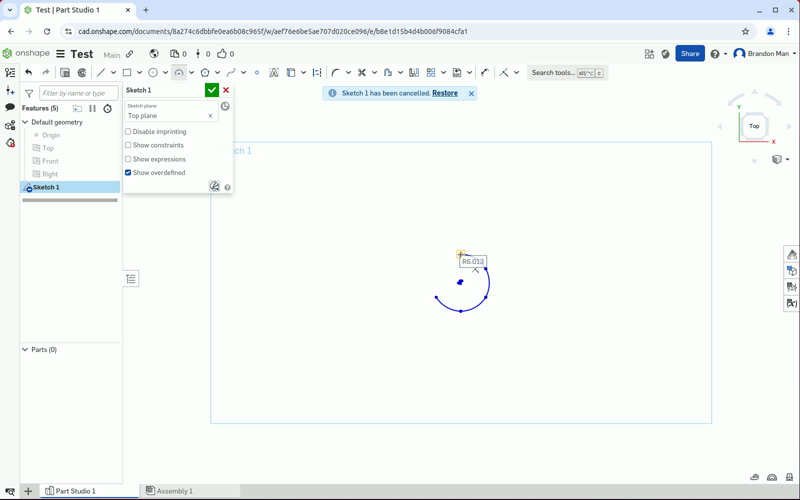
click(460, 254)
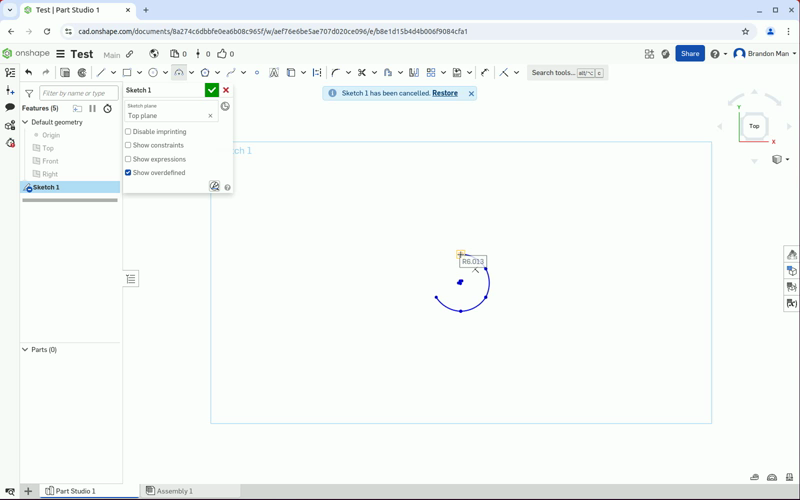
key_down(shift)
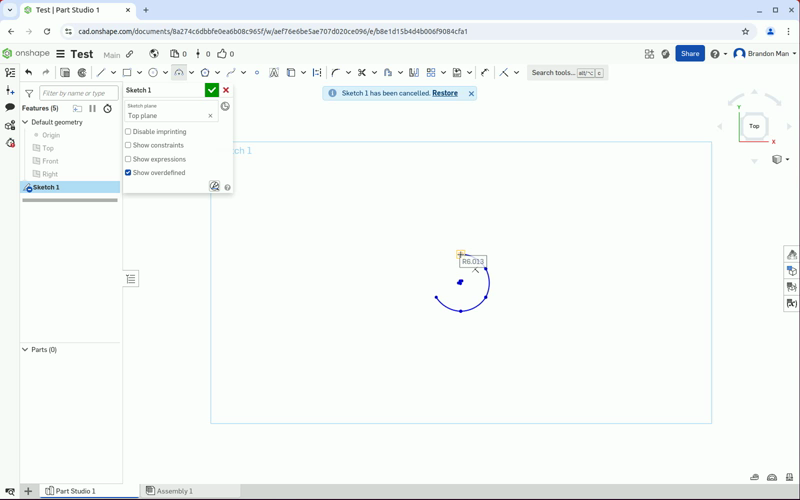
mouse_move(436, 268)
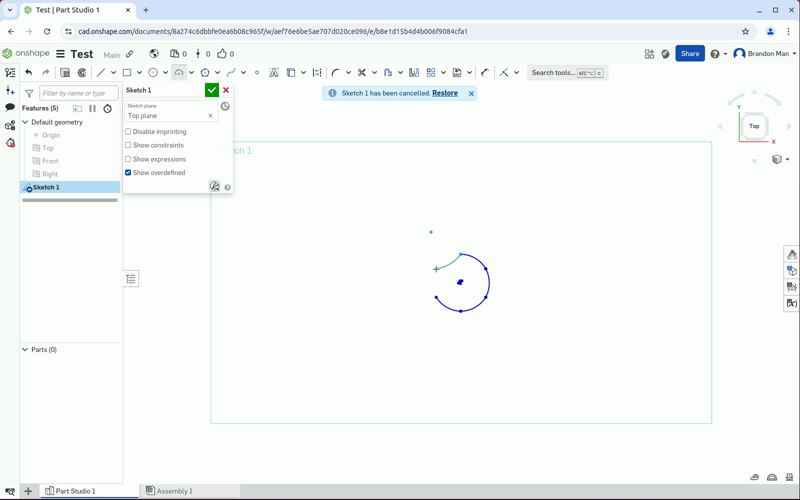
click(436, 268)
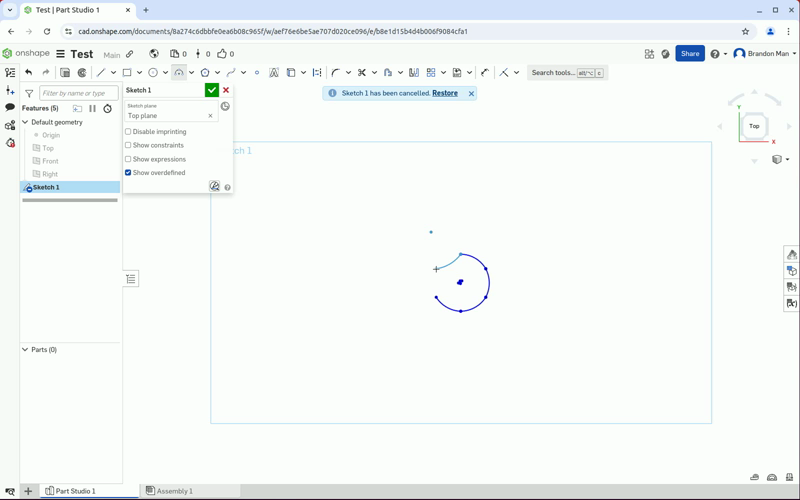
mouse_move(446, 258)
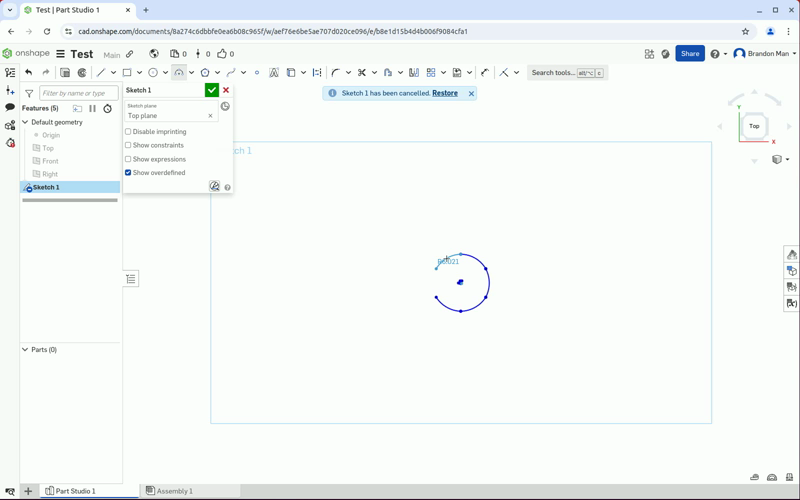
click(446, 258)
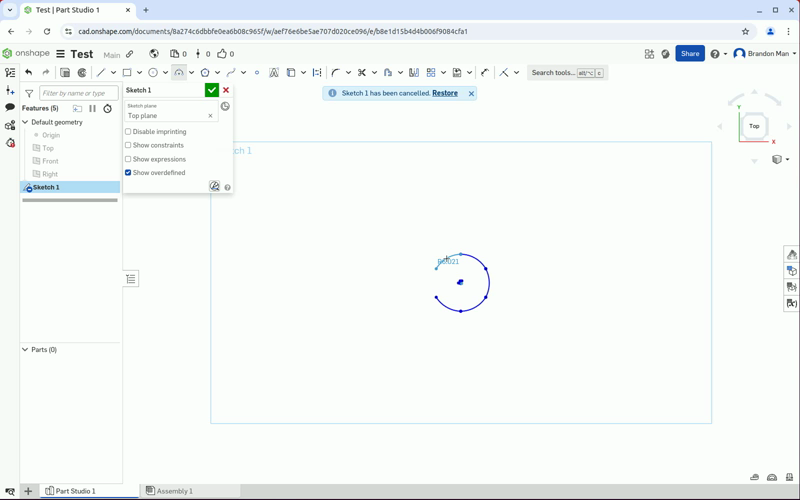
key_up(shift)
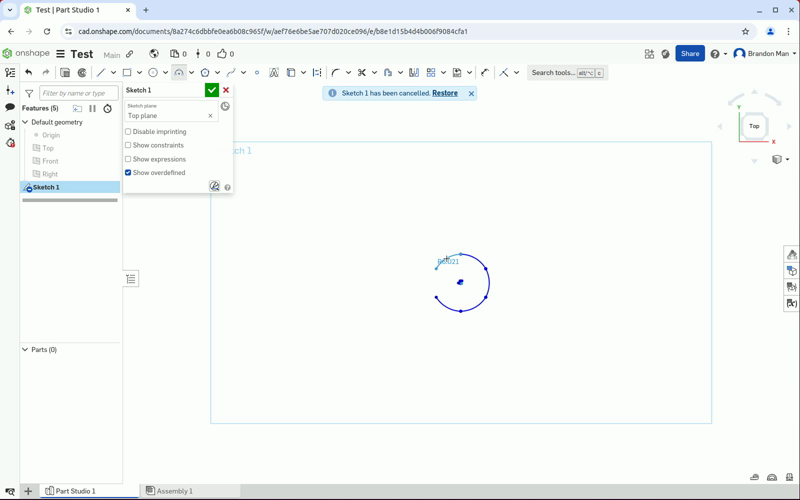
mouse_move(436, 268)
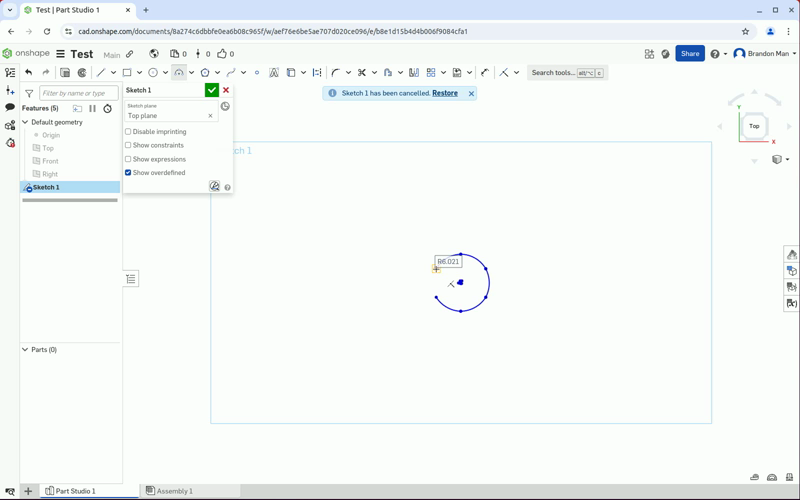
click(436, 268)
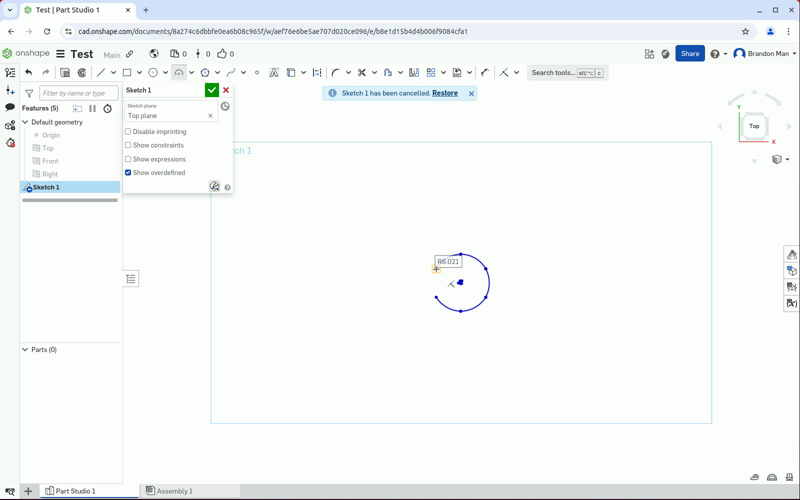
mouse_move(436, 297)
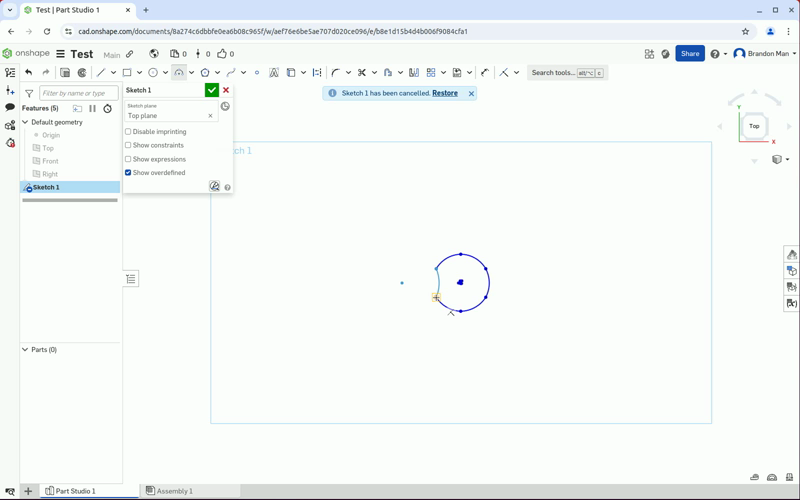
click(436, 297)
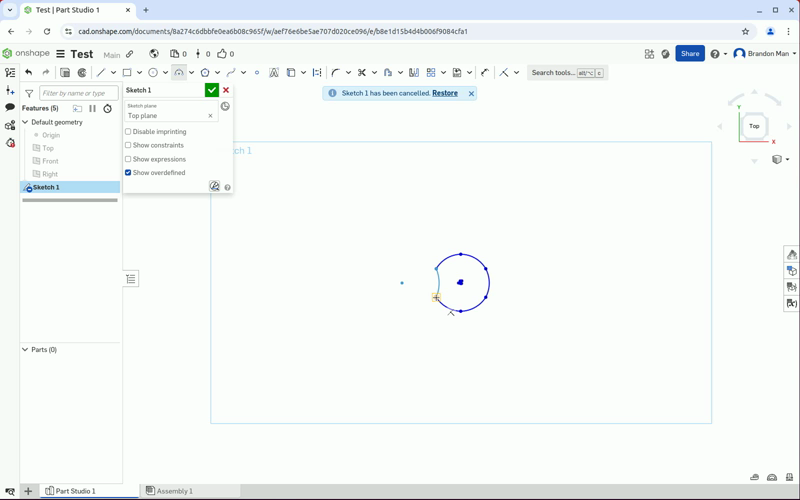
key_down(shift)
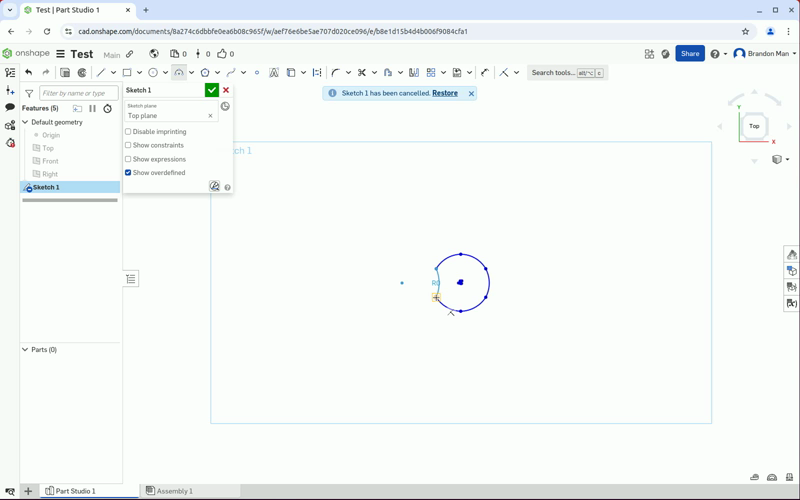
mouse_move(432, 282)
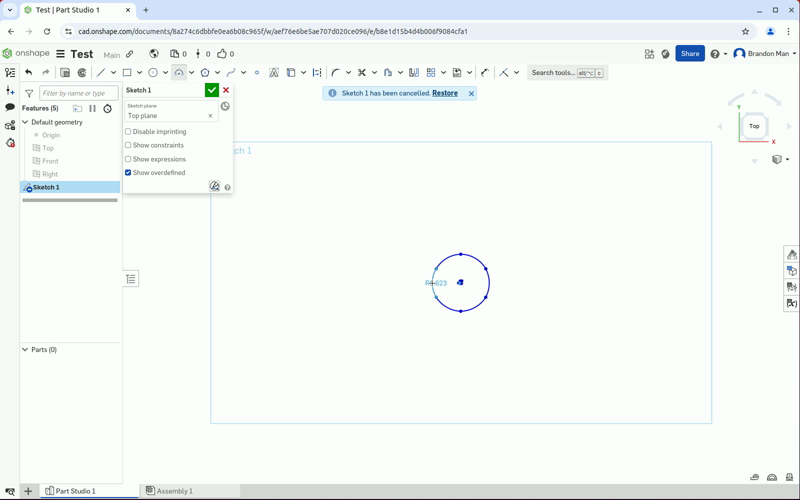
click(432, 282)
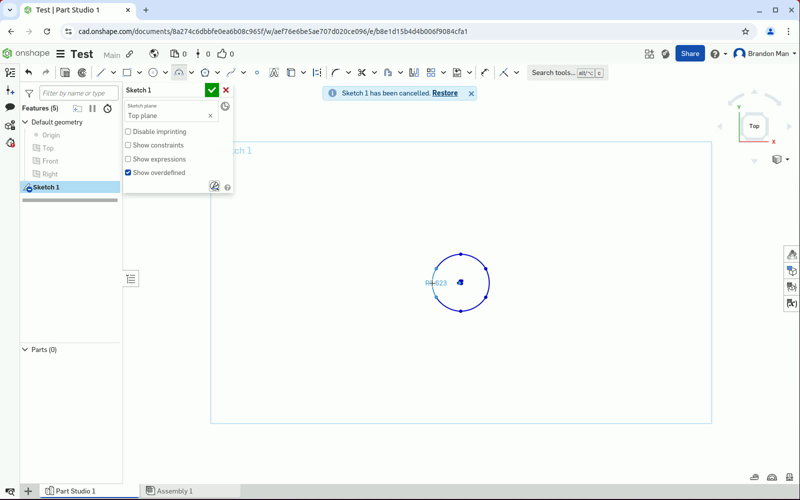
key_up(shift)
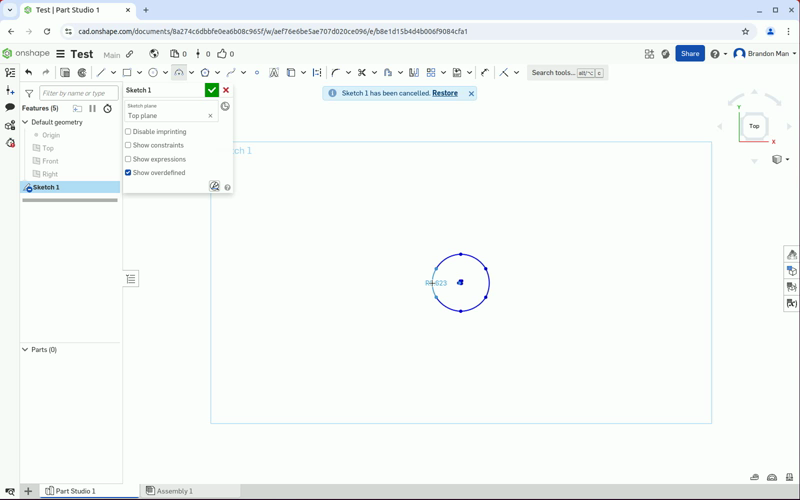
key(esc)
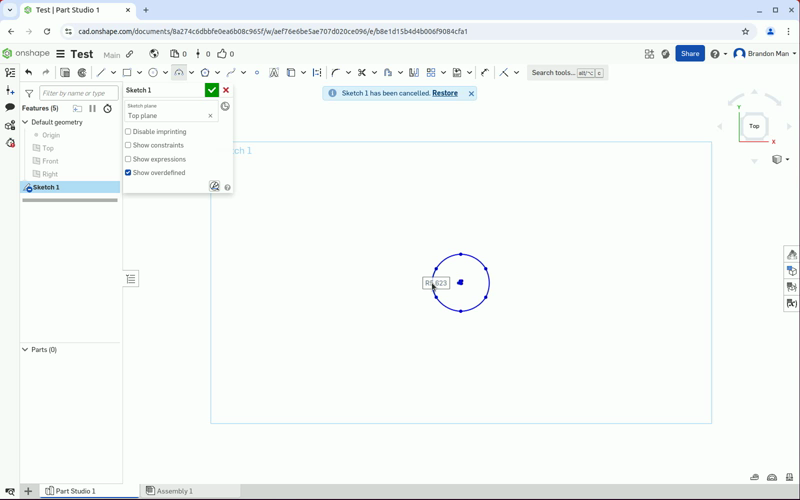
mouse_move(470, 290)
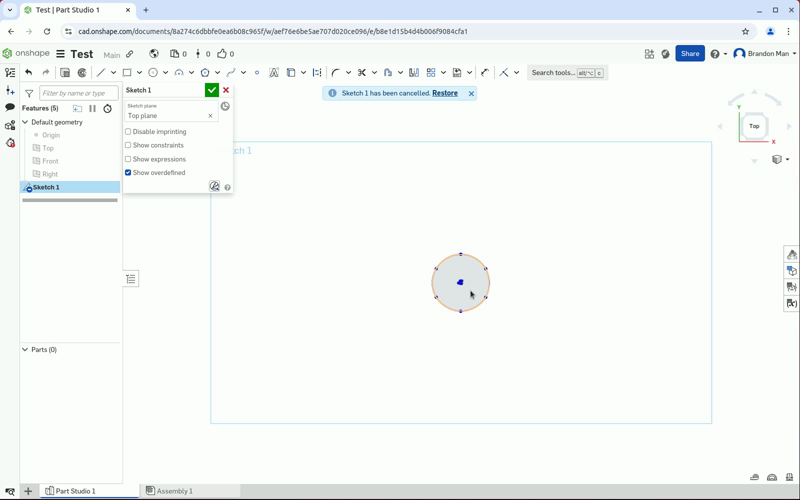
click(470, 290)
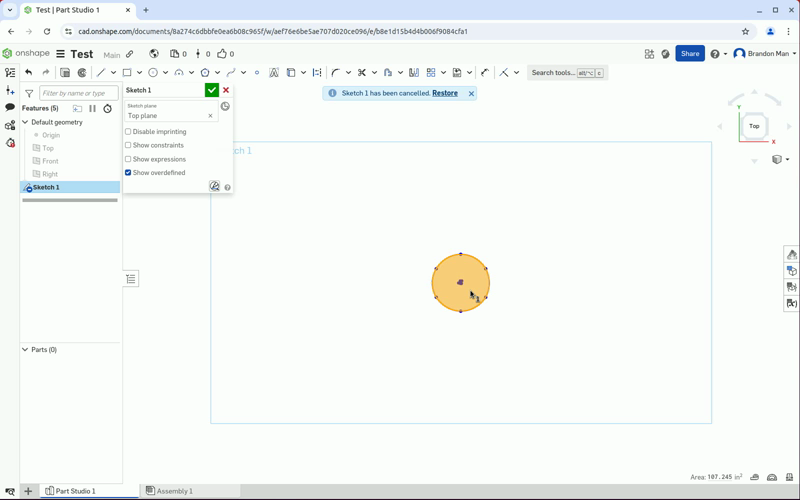
mouse_move(73, 352)
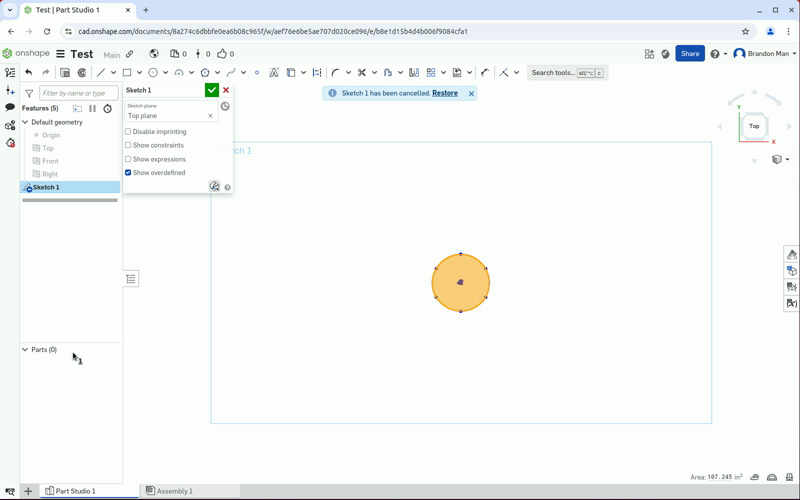
key(shift+y)
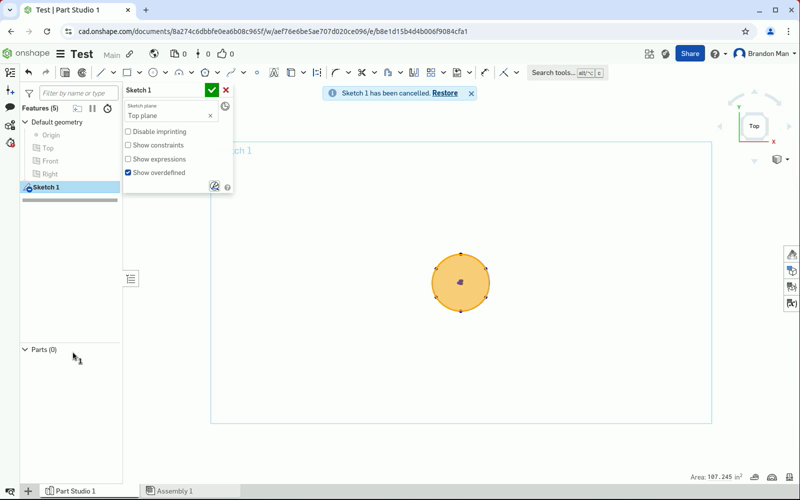
key(shift+e)
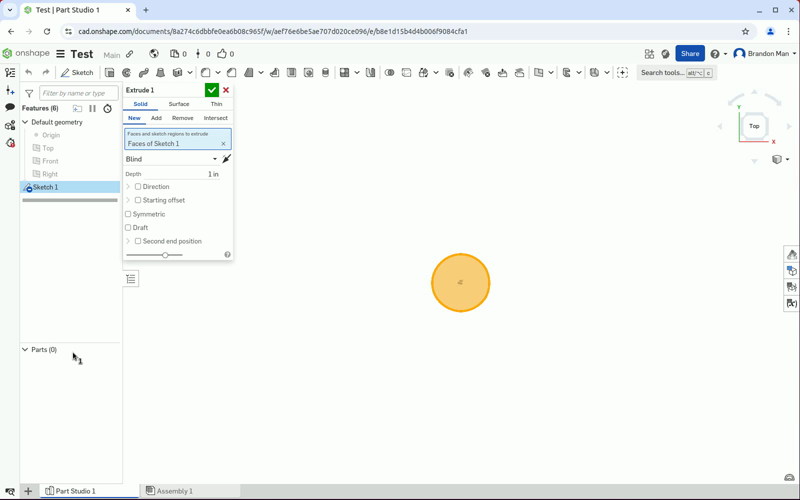
mouse_move(143, 106)
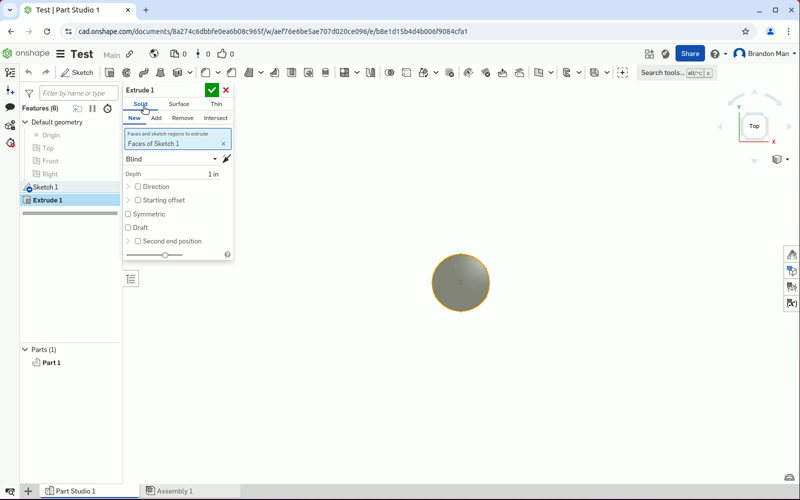
click(143, 106)
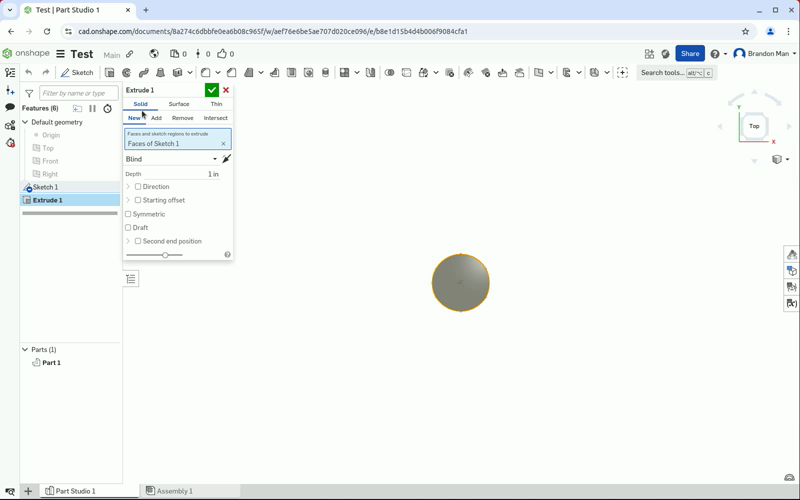
mouse_move(137, 120)
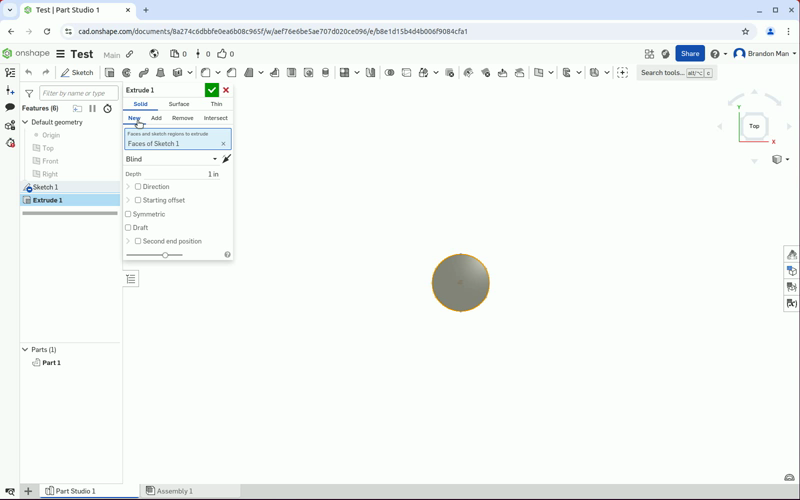
click(137, 120)
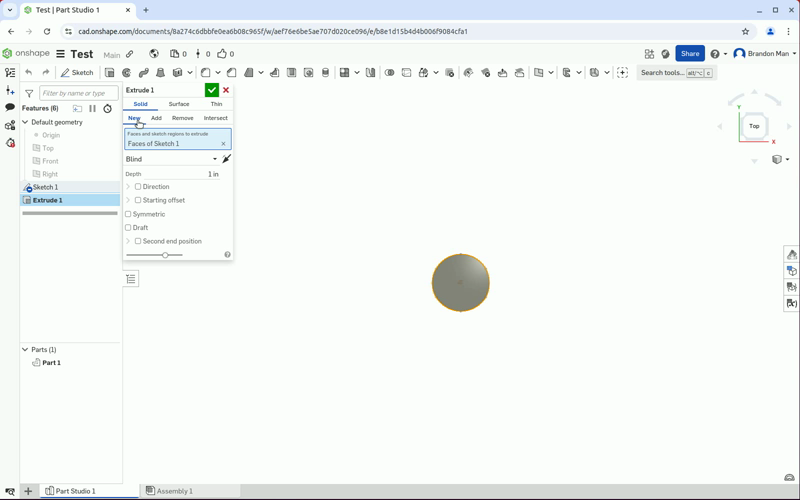
key(tab, 4)
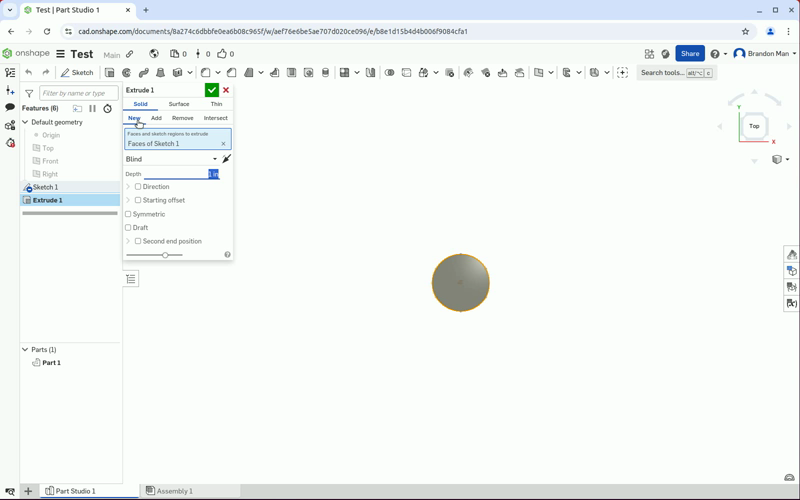
text(23.108)
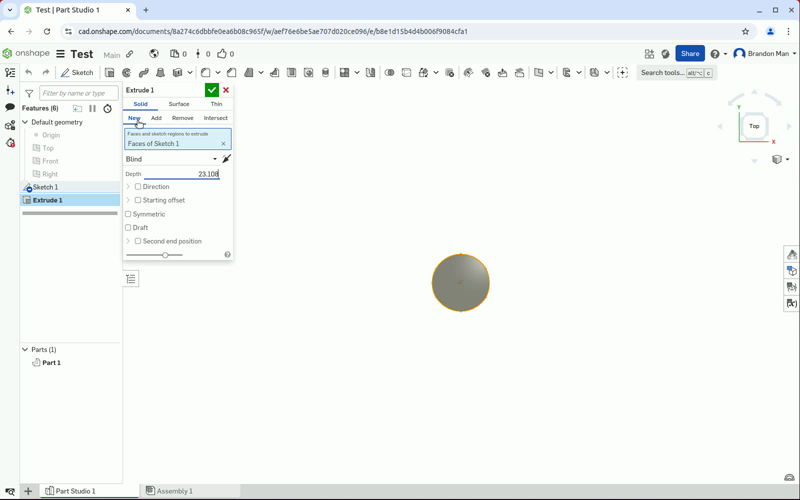
key(enter)
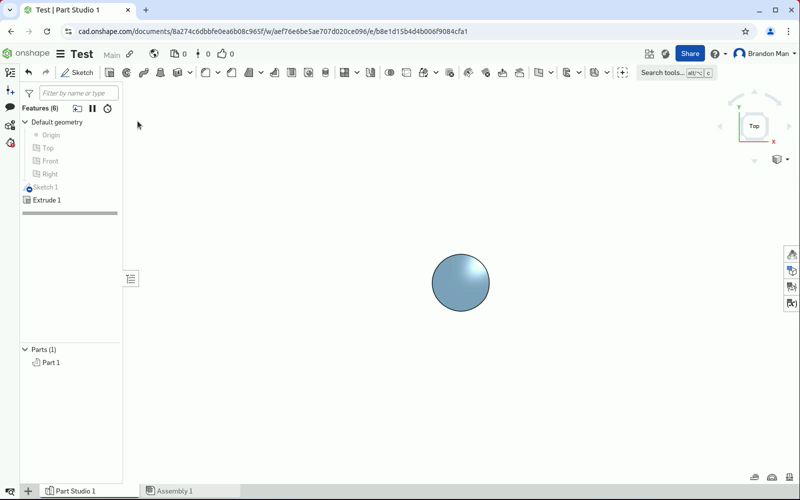
key(shift+h)
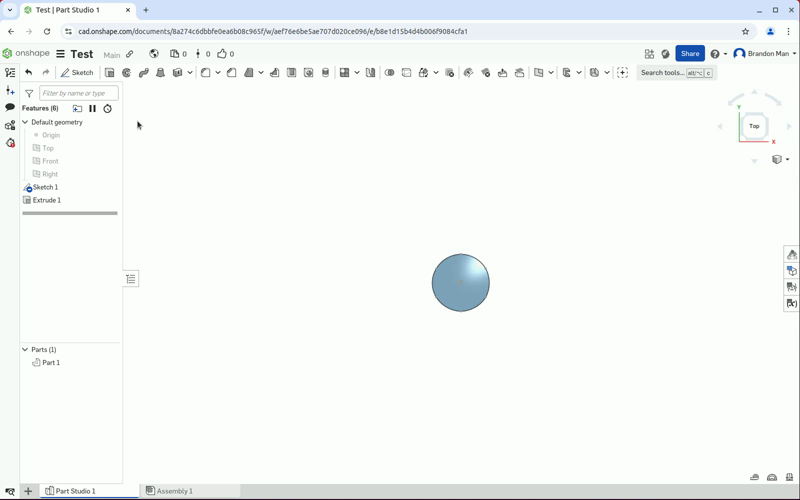
key(shift+h)
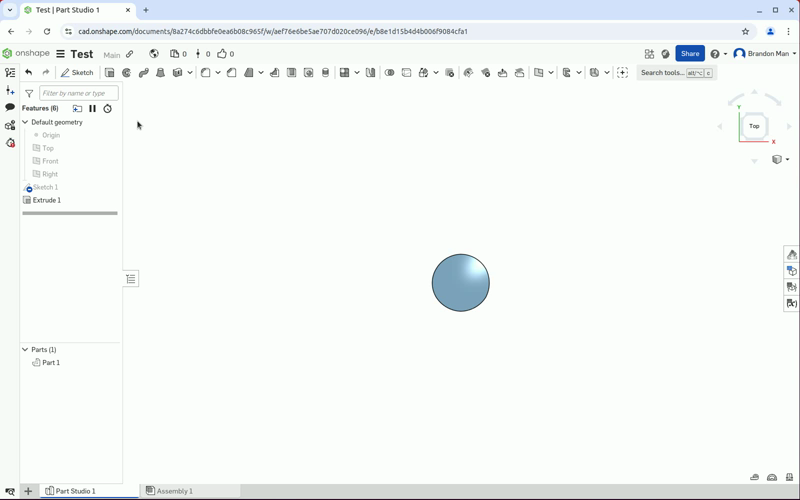
mouse_move(73, 189)
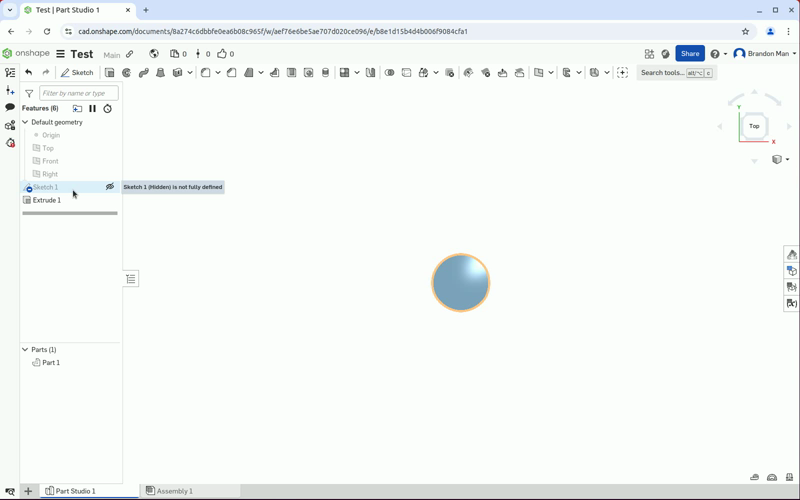
click(73, 189)
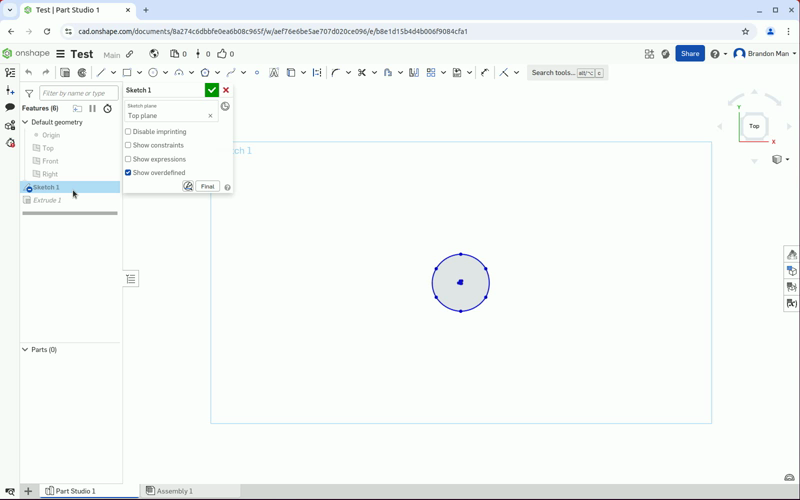
mouse_move(229, 92)
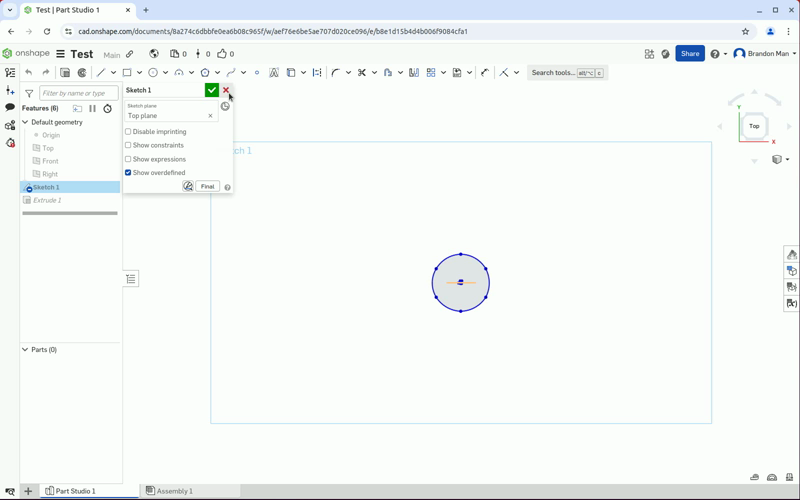
click(229, 92)
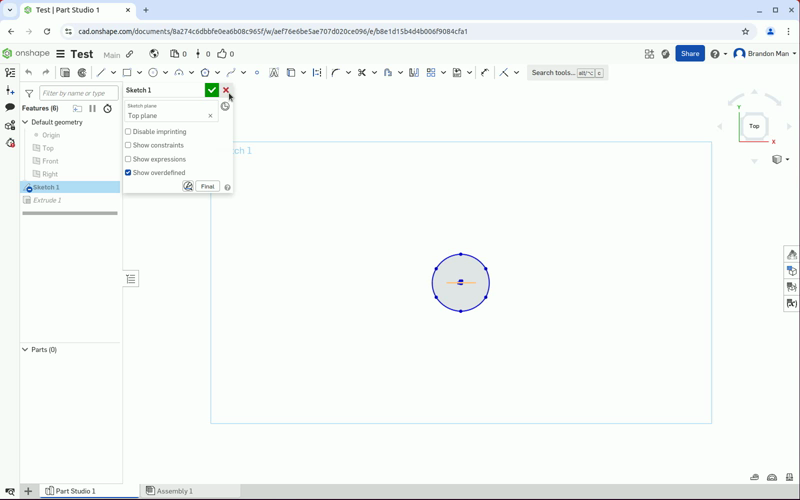
key(shift+s)
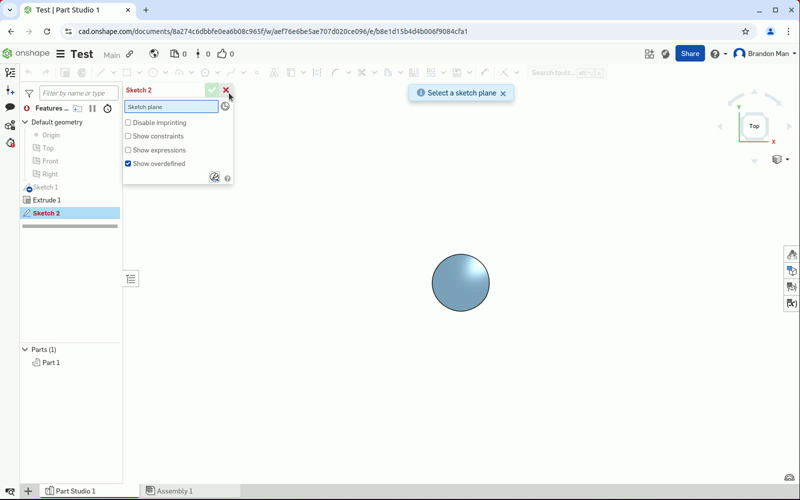
mouse_move(73, 150)
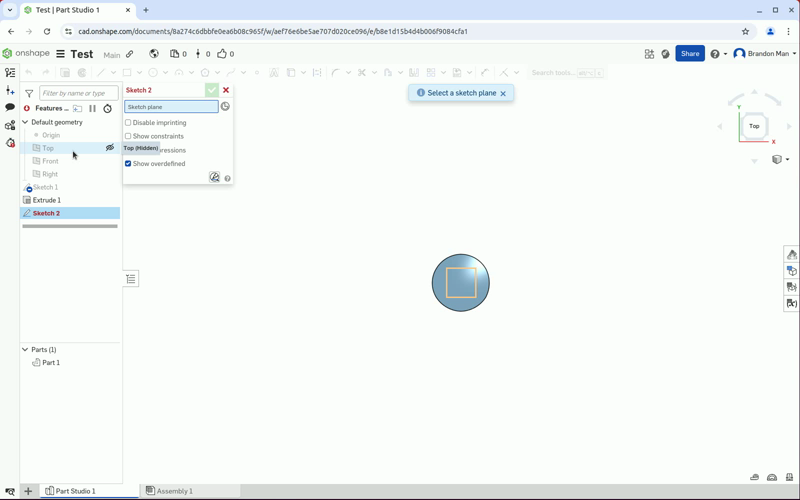
click(73, 150)
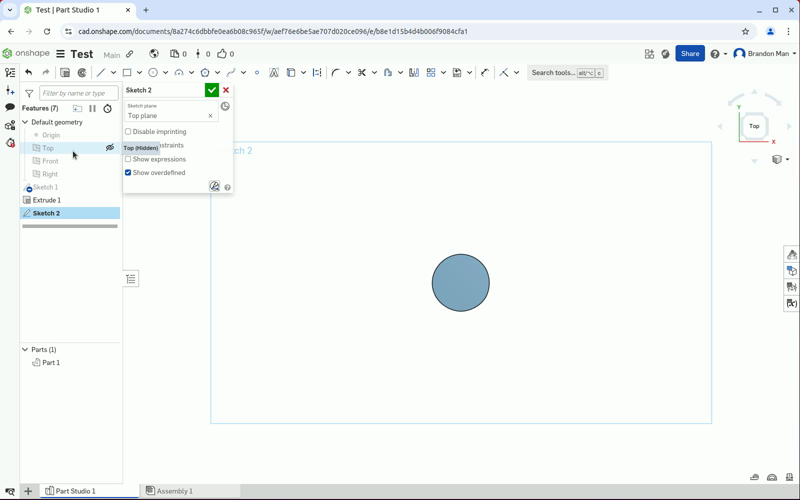
mouse_move(73, 352)
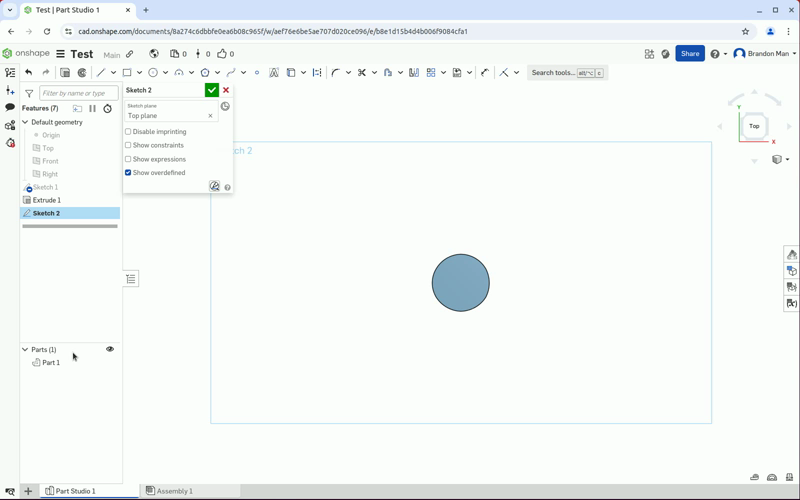
key(y)
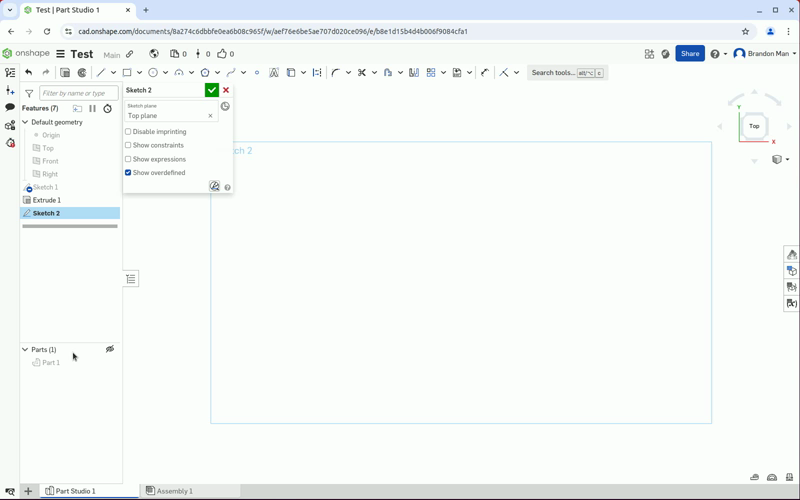
key(c)
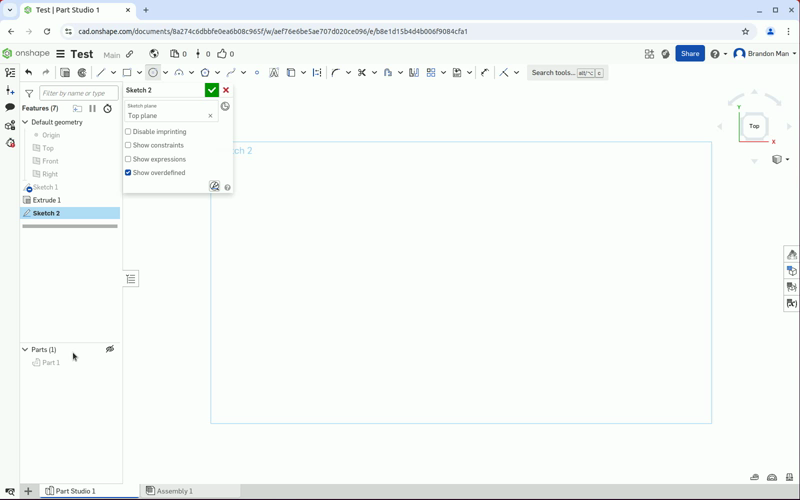
key_down(shift)
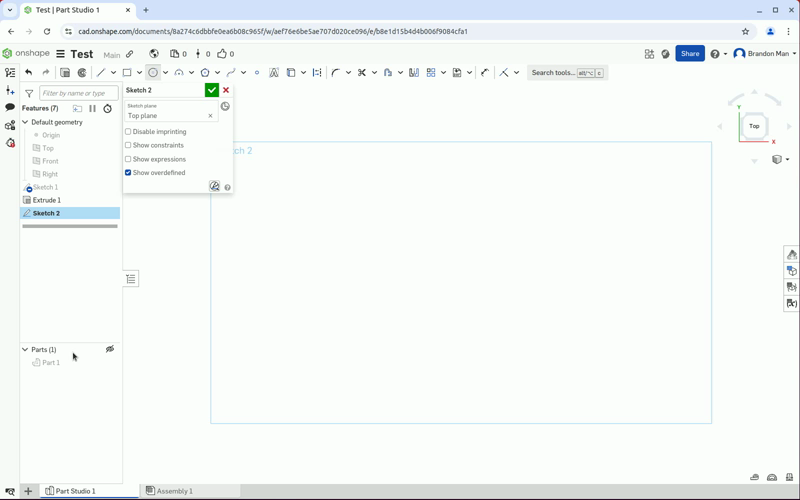
mouse_move(409, 282)
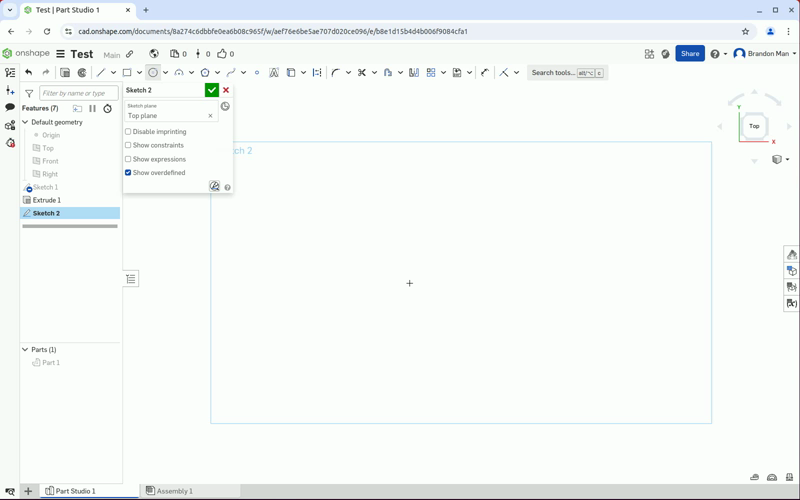
click(409, 282)
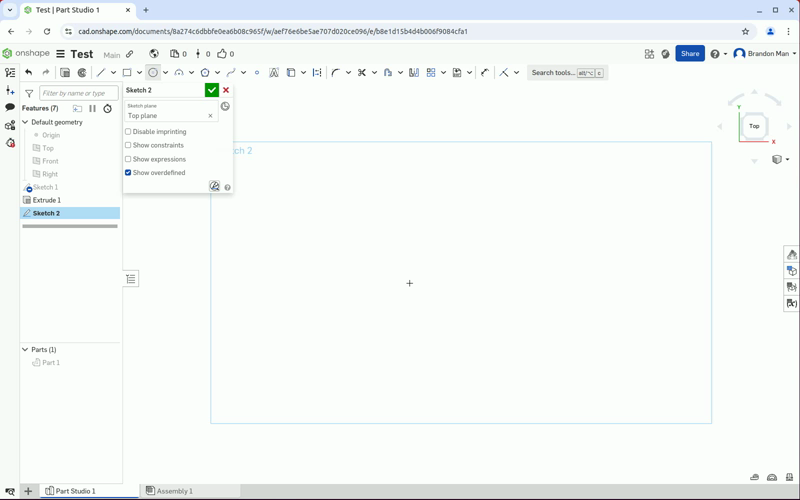
key_up(shift)
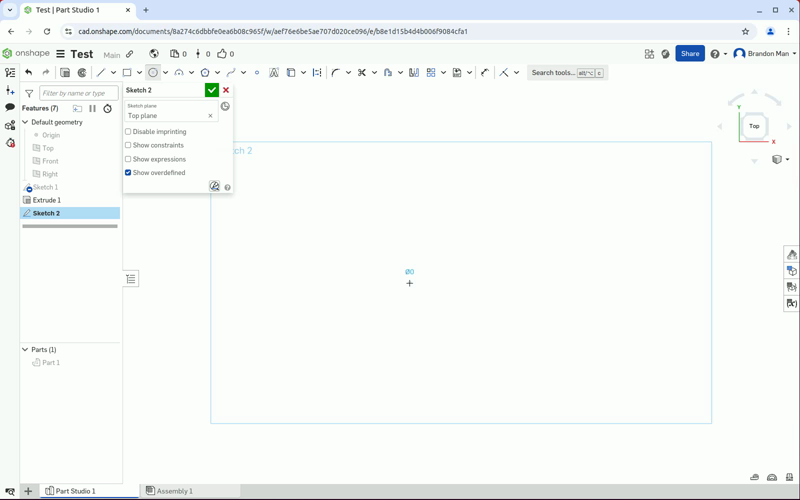
mouse_move(433, 282)
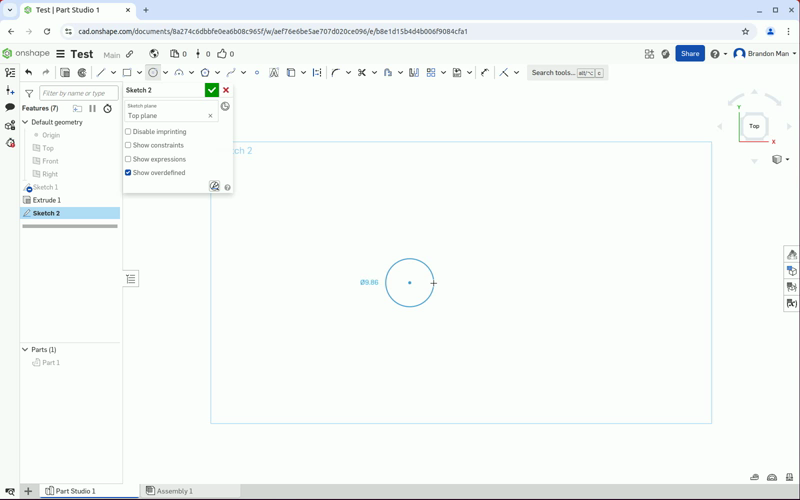
click(433, 282)
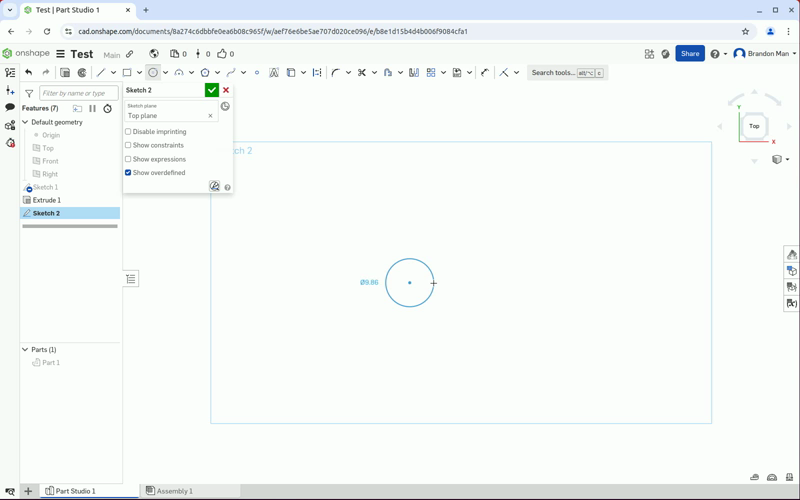
key(esc)
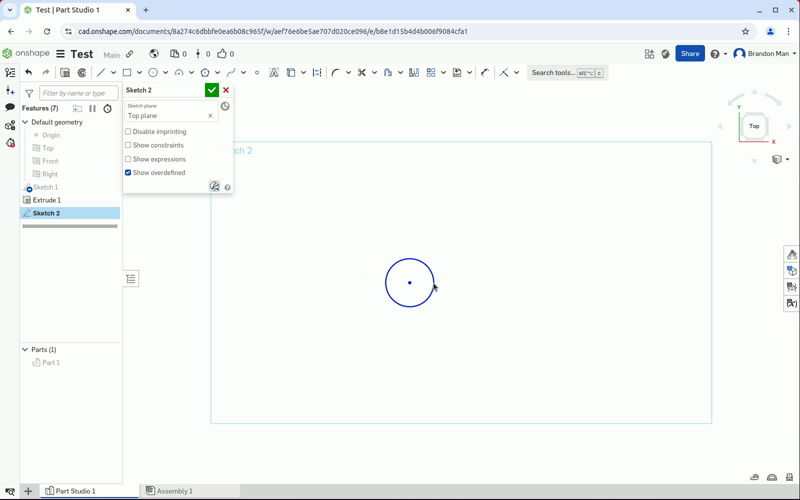
mouse_move(418, 297)
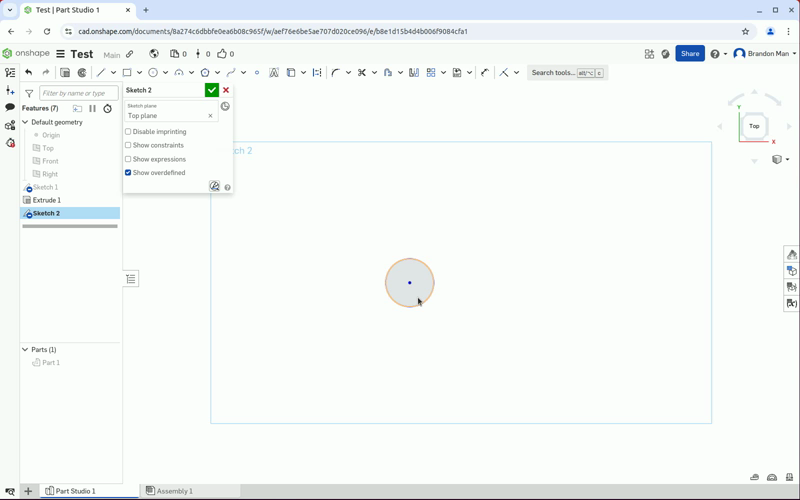
click(418, 297)
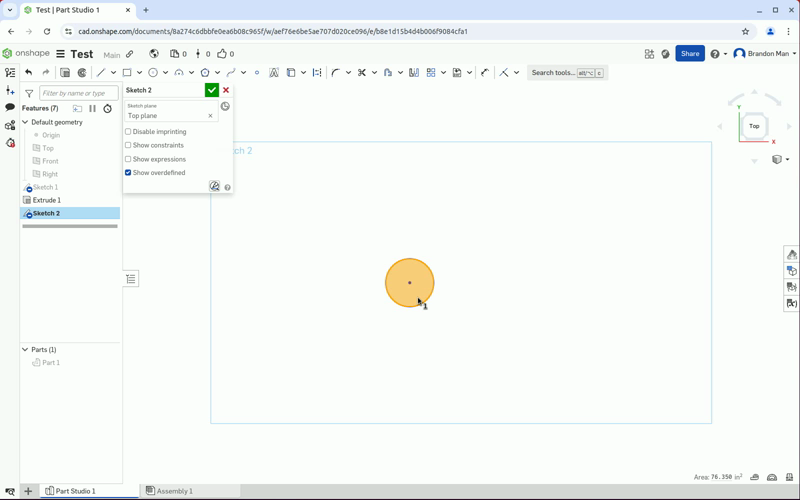
mouse_move(73, 352)
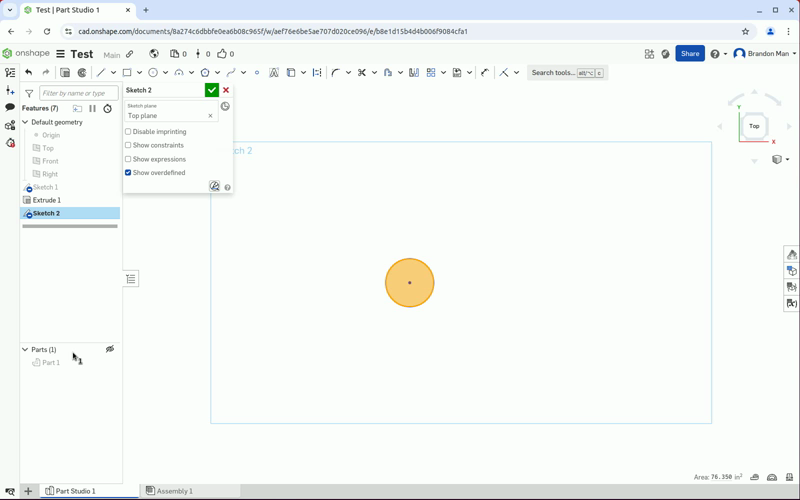
key(shift+y)
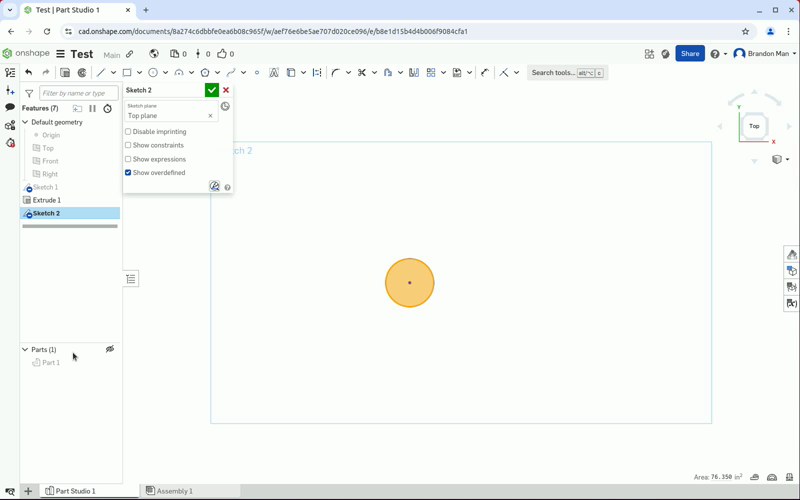
key(shift+e)
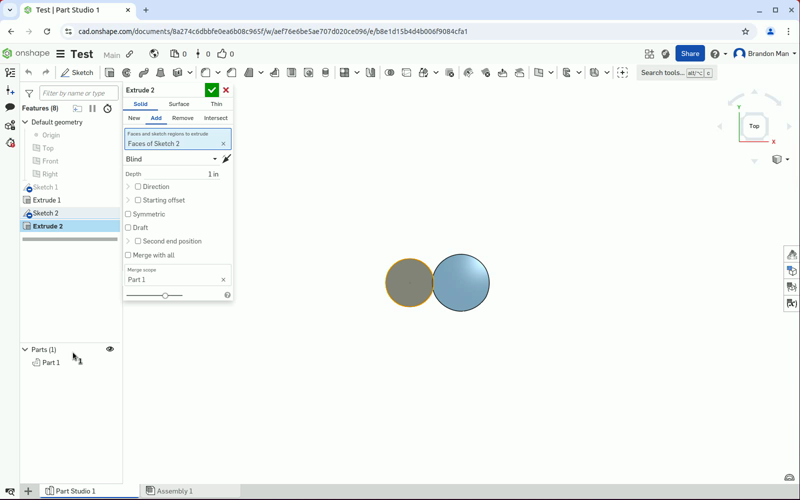
mouse_move(143, 106)
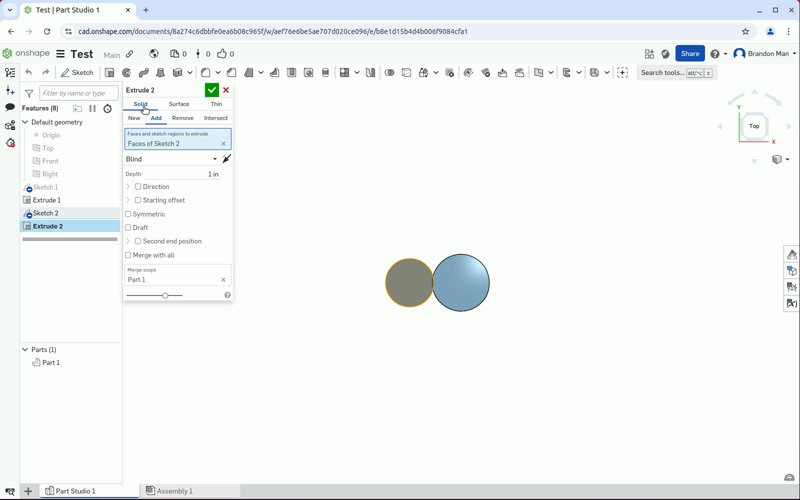
click(143, 106)
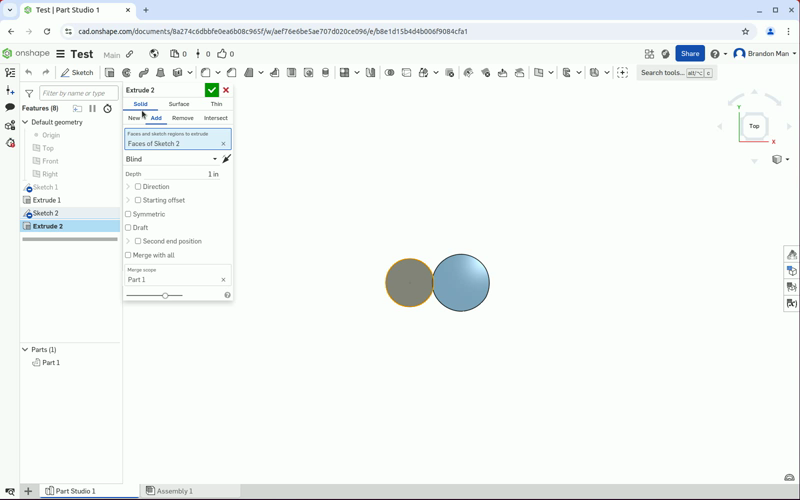
mouse_move(137, 120)
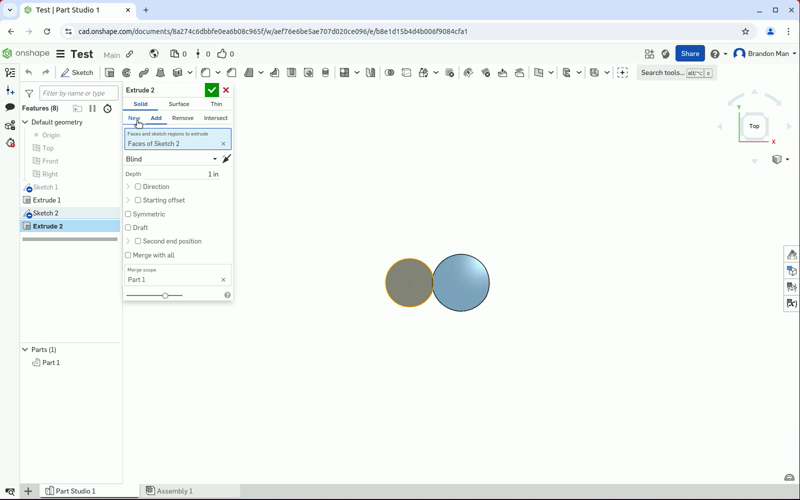
click(137, 120)
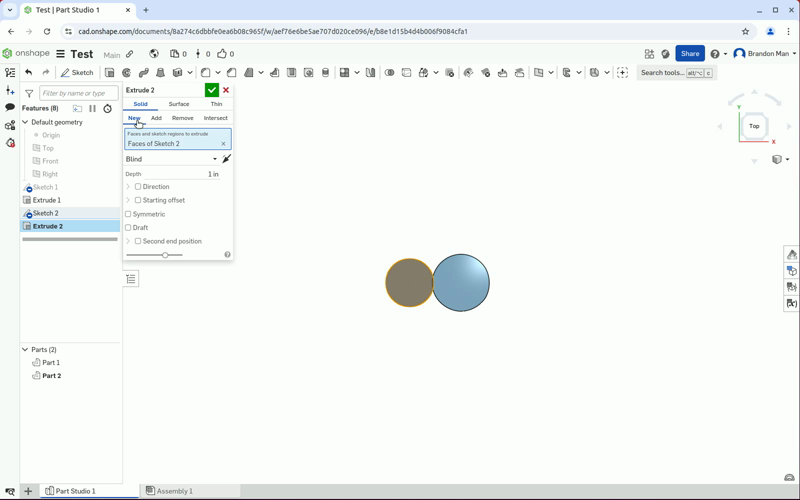
key(tab, 4)
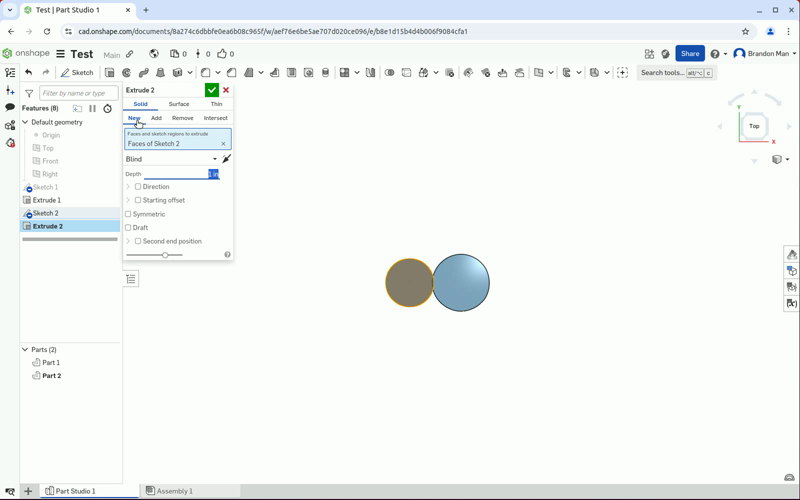
text(11.554)
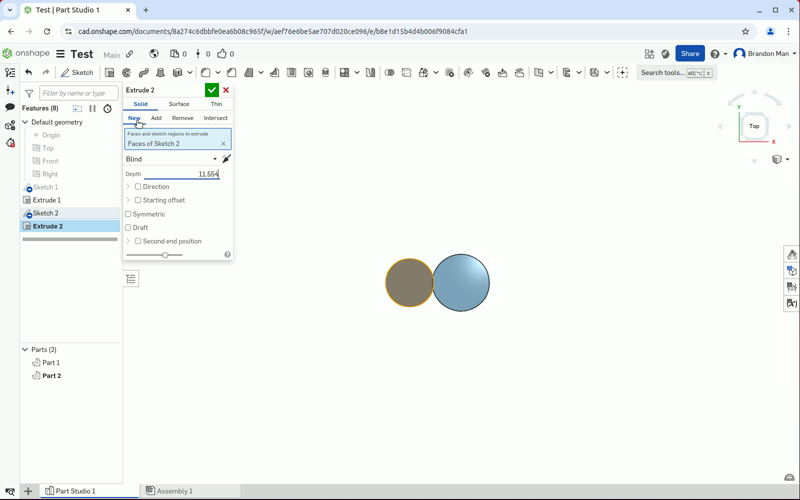
key(enter)
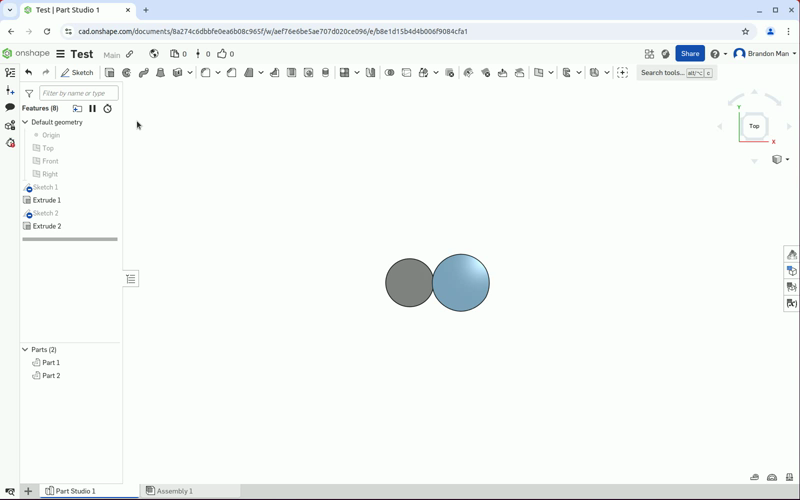
key(shift+h)
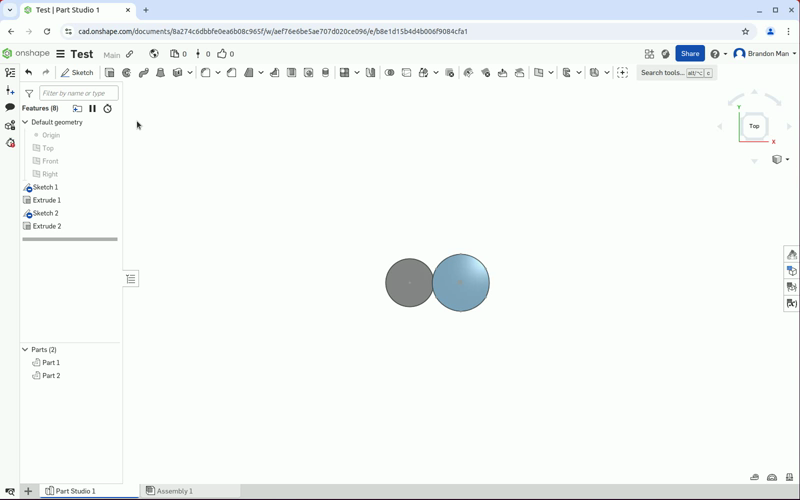
key(shift+h)
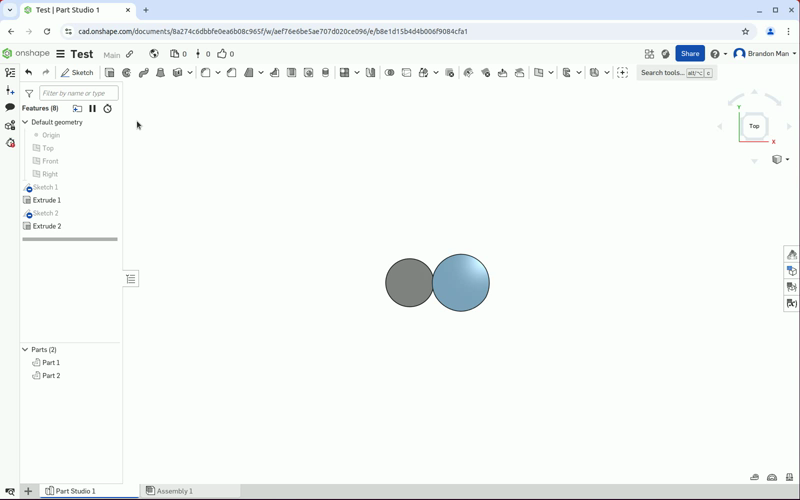
mouse_move(73, 189)
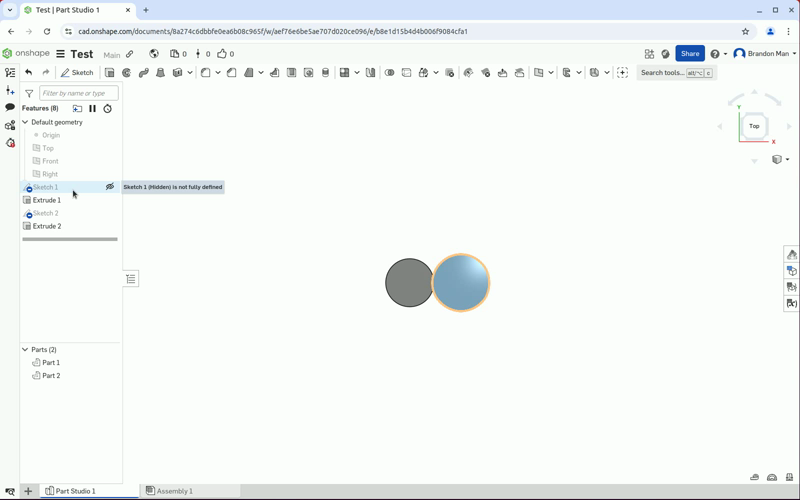
click(73, 189)
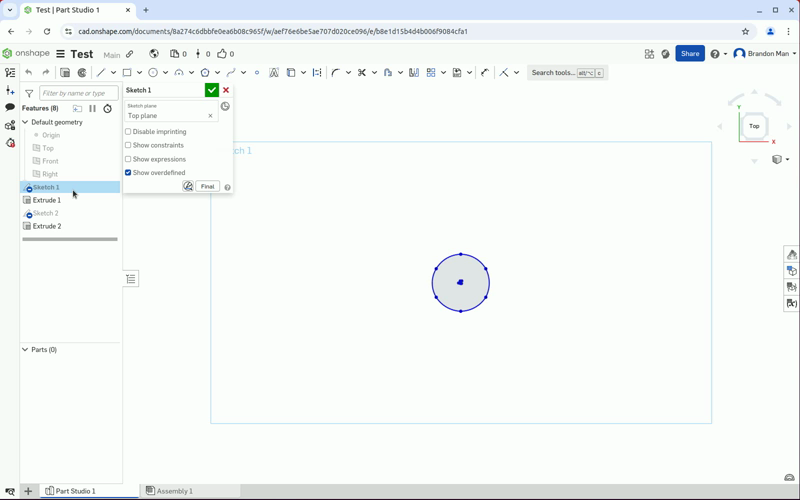
mouse_move(229, 92)
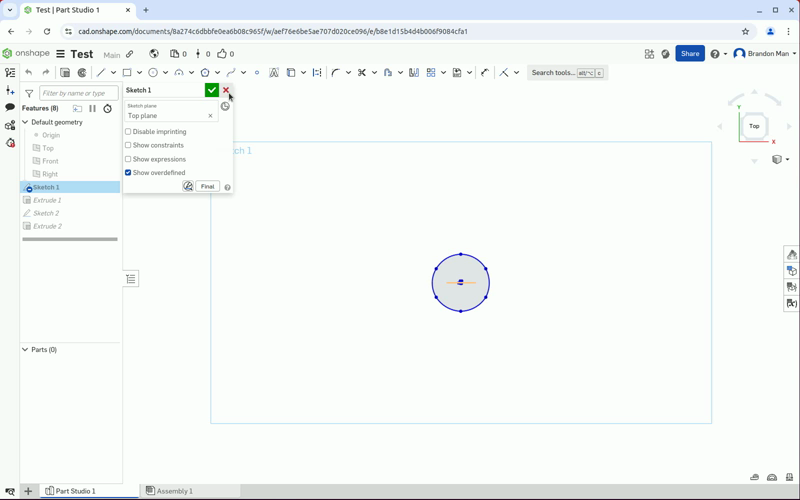
click(229, 92)
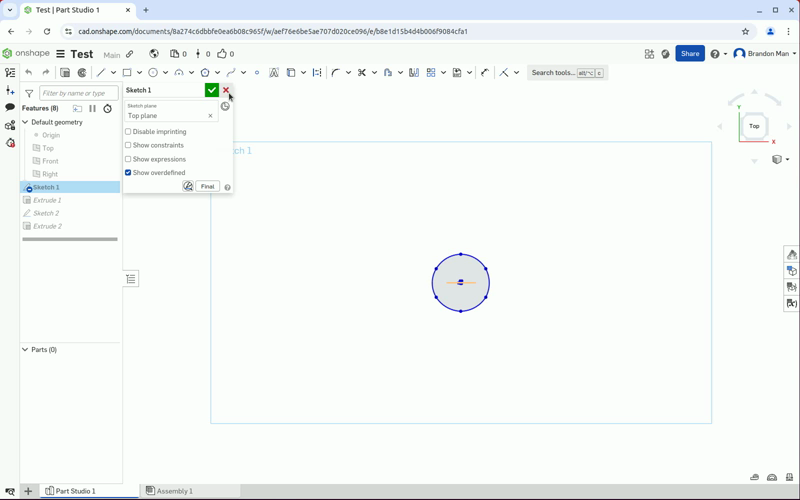
key(shift+s)
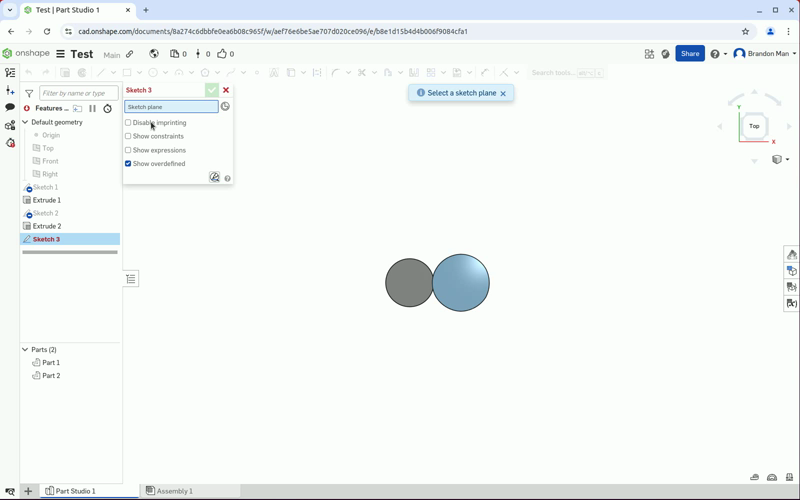
mouse_move(73, 150)
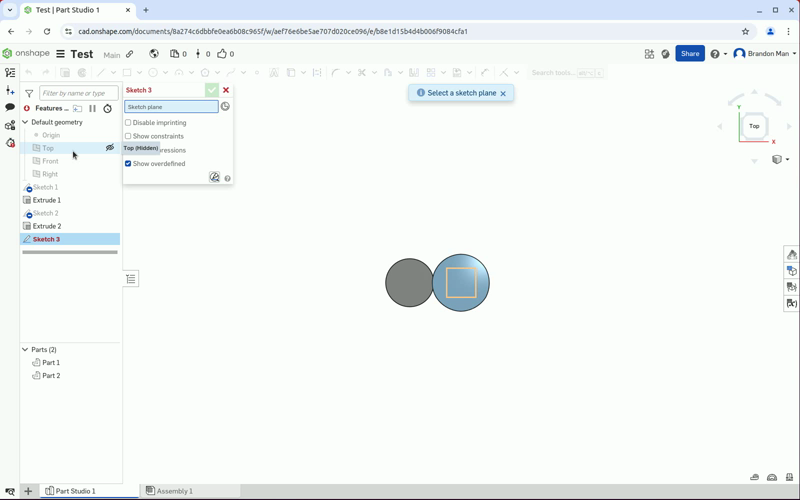
click(73, 150)
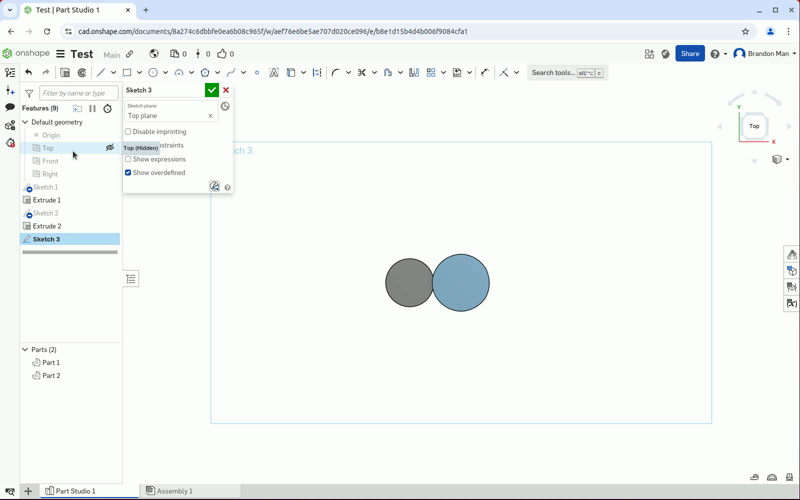
mouse_move(73, 352)
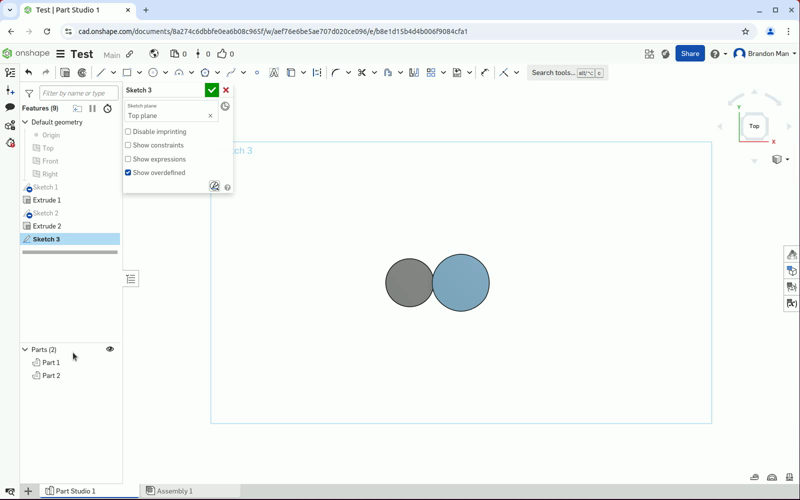
key(y)
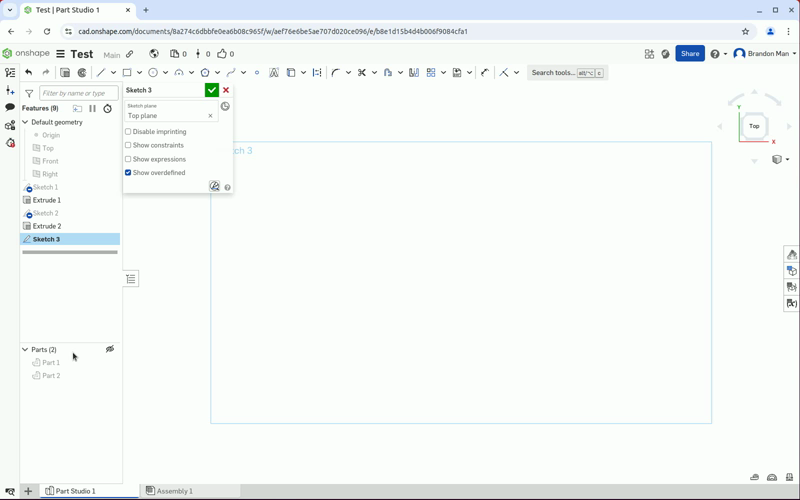
key(c)
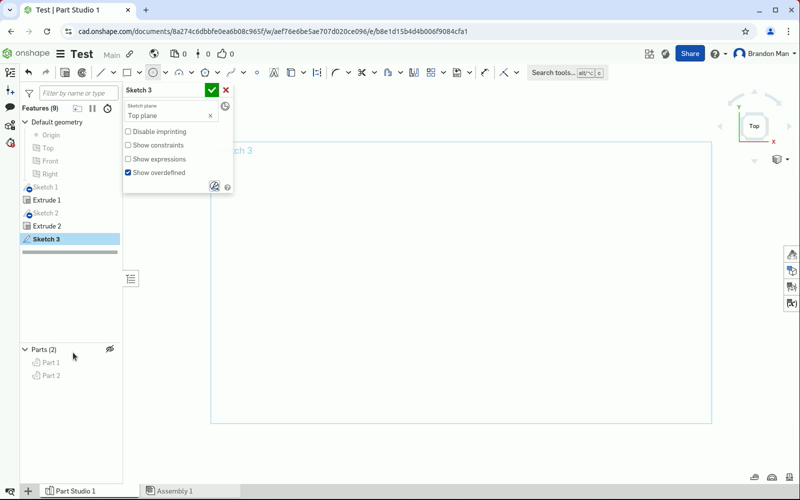
key_down(shift)
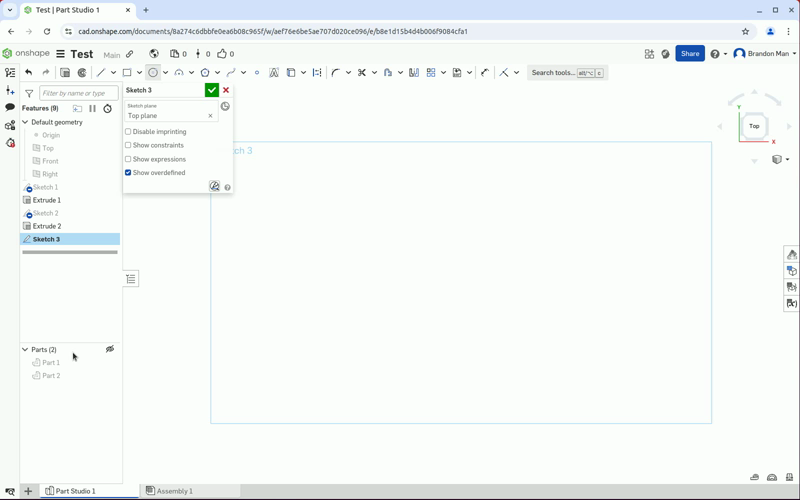
mouse_move(435, 237)
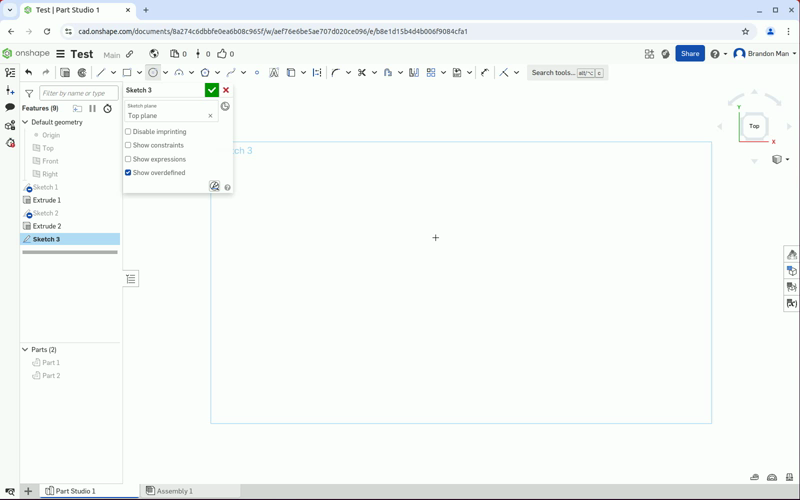
click(435, 237)
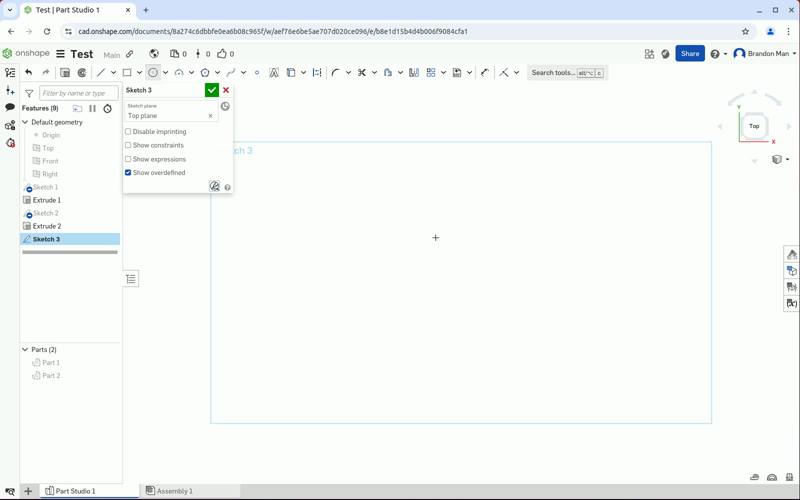
key_up(shift)
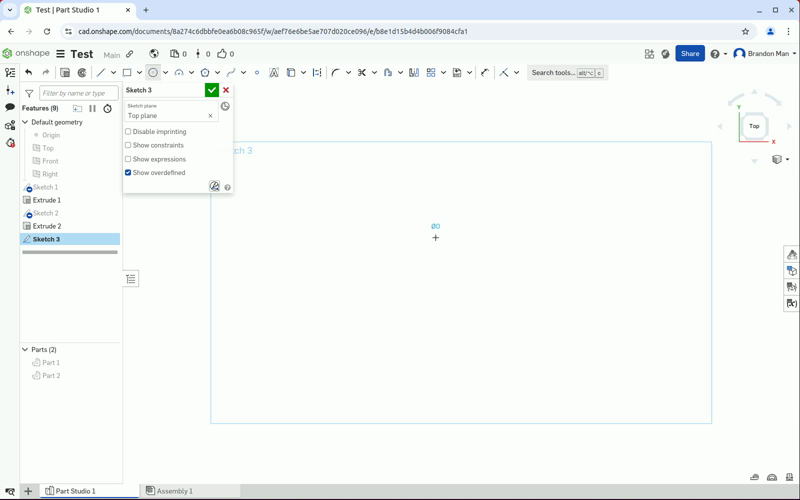
mouse_move(459, 237)
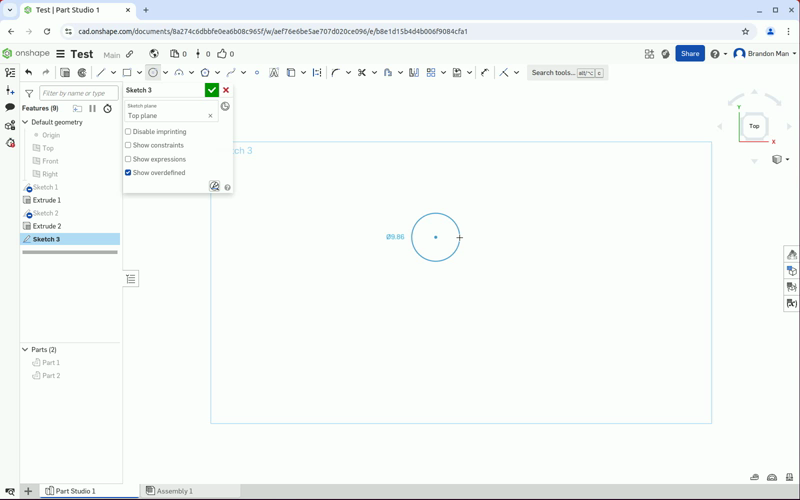
click(459, 237)
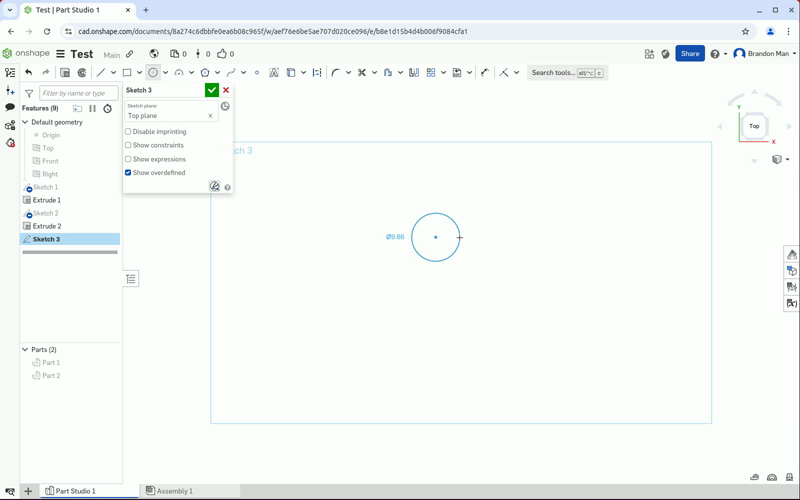
key(esc)
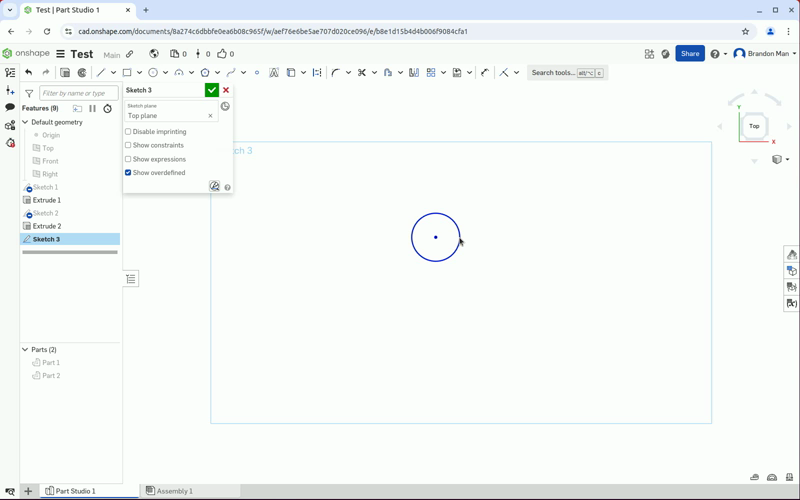
mouse_move(445, 229)
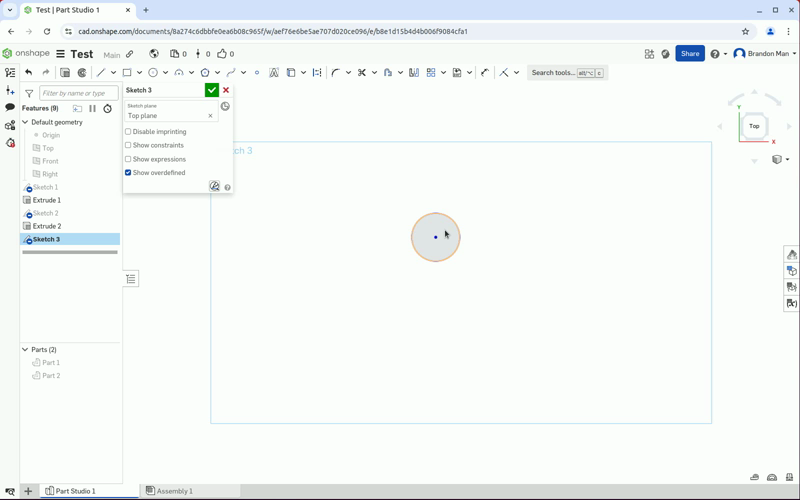
click(445, 229)
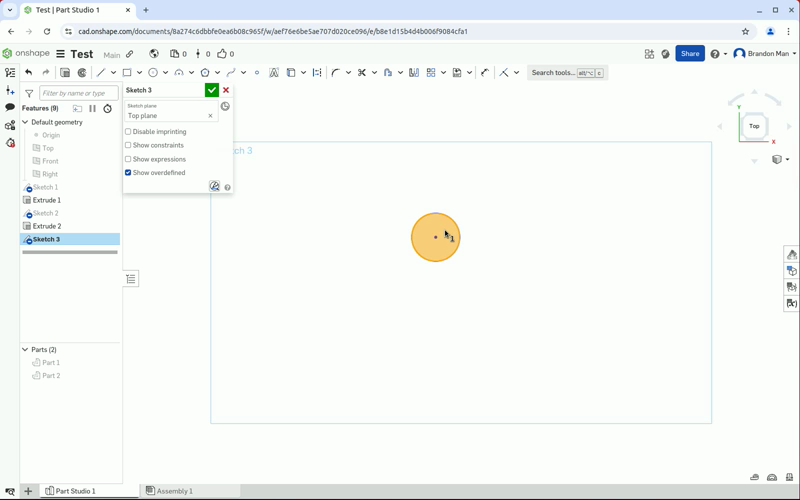
mouse_move(73, 352)
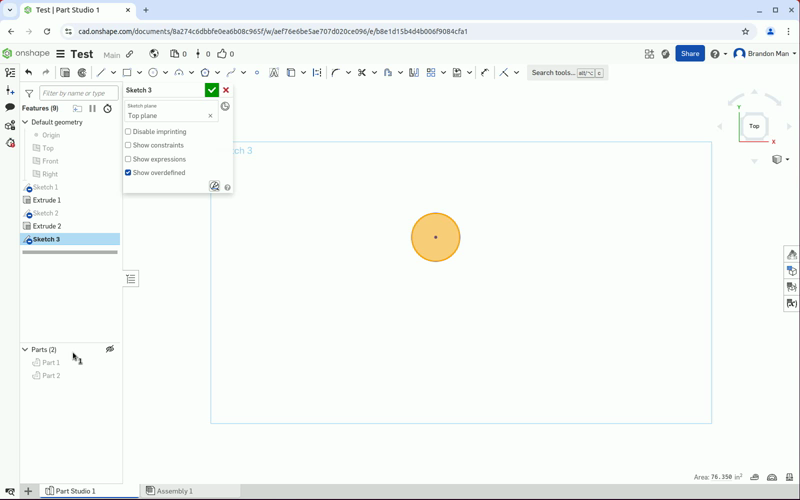
key(shift+y)
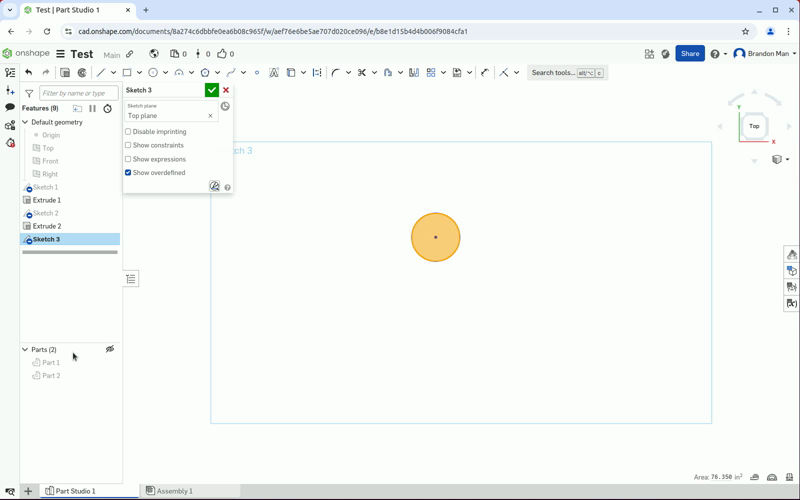
key(shift+e)
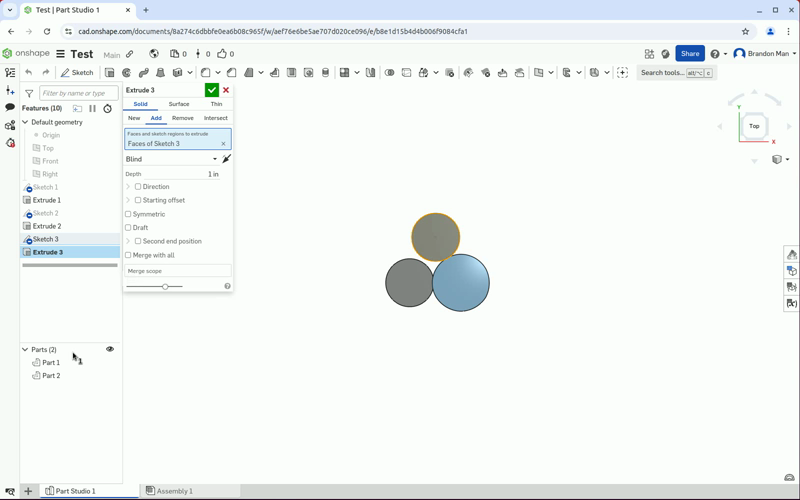
mouse_move(143, 106)
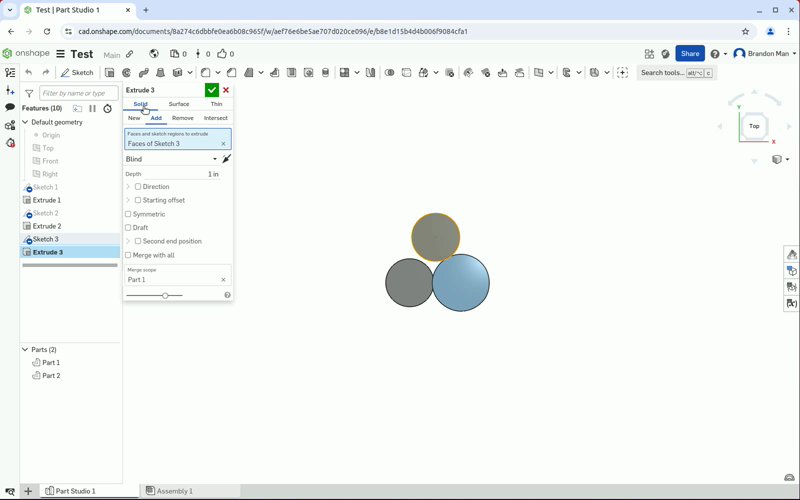
click(143, 106)
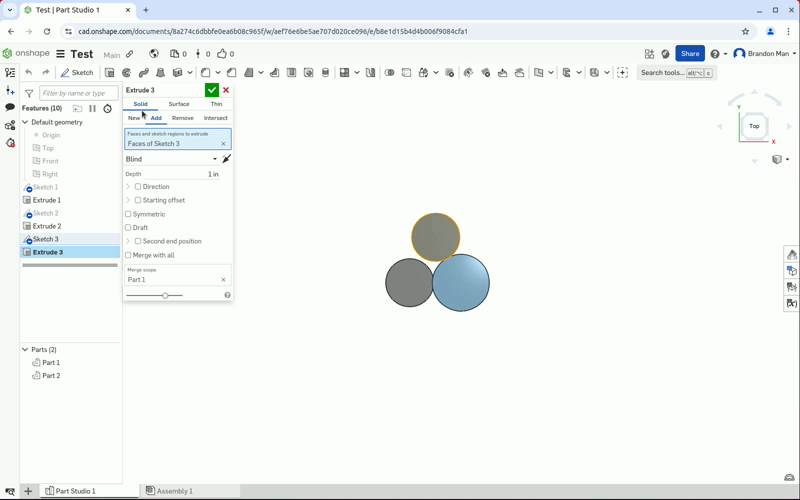
mouse_move(137, 120)
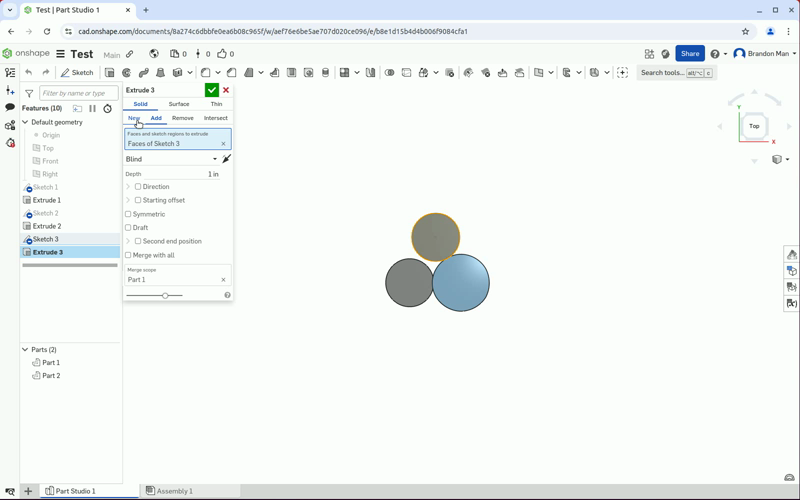
click(137, 120)
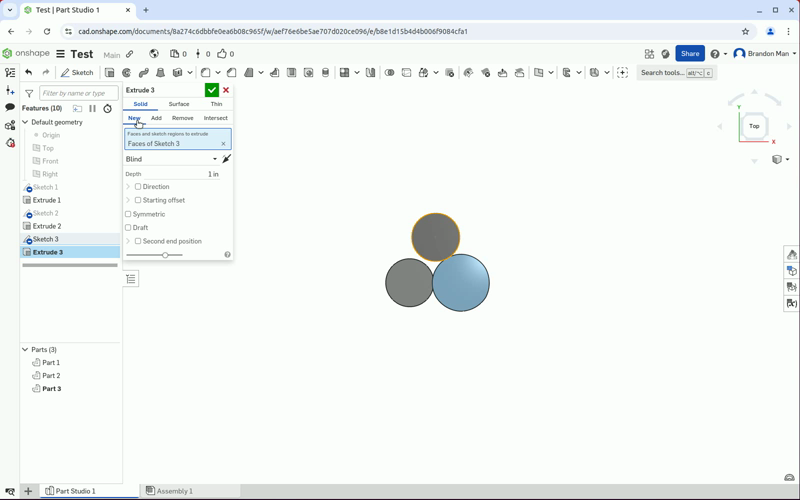
key(tab, 4)
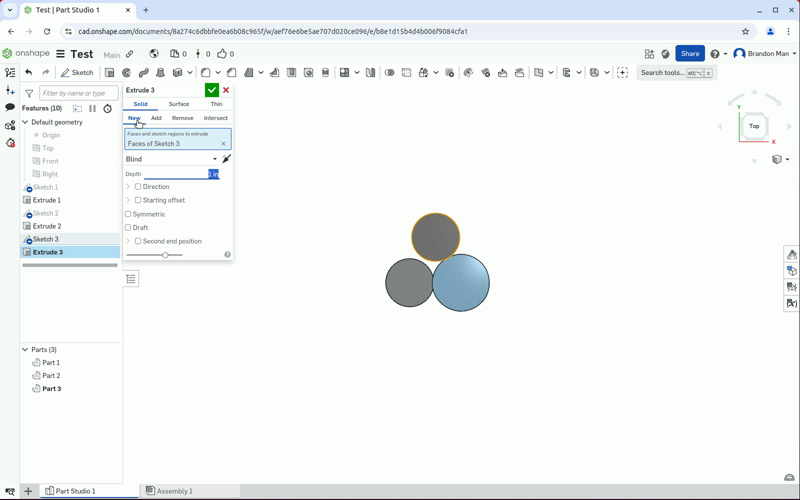
text(11.554)
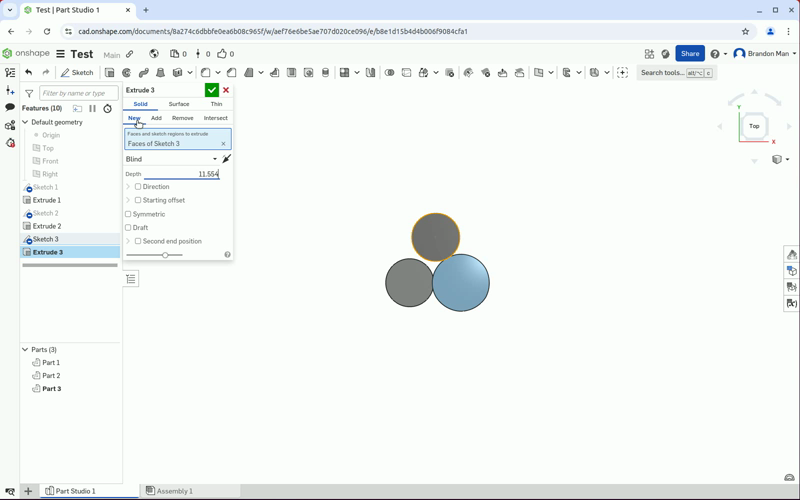
key(enter)
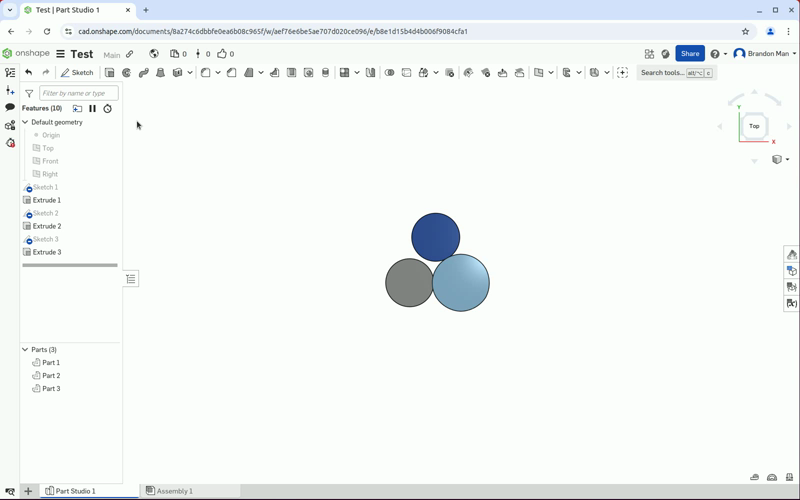
key(shift+h)
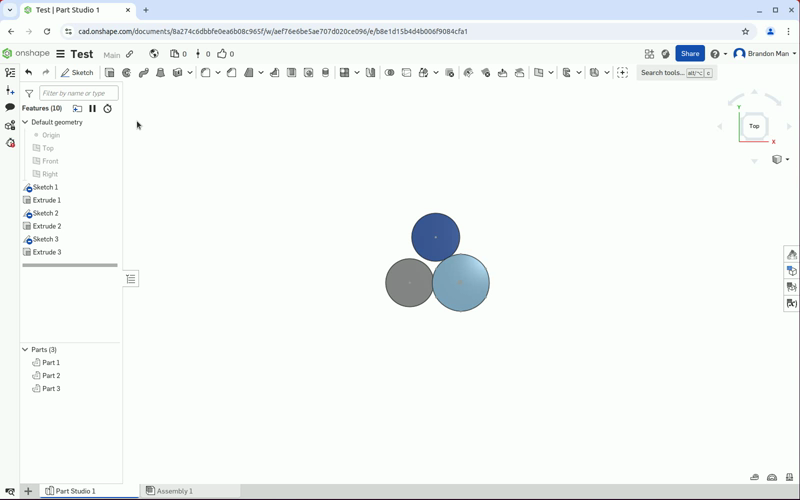
key(shift+h)
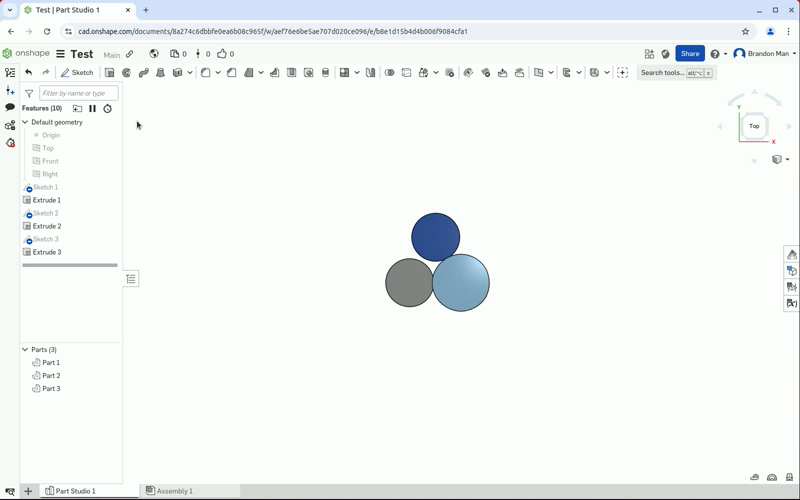
mouse_move(73, 189)
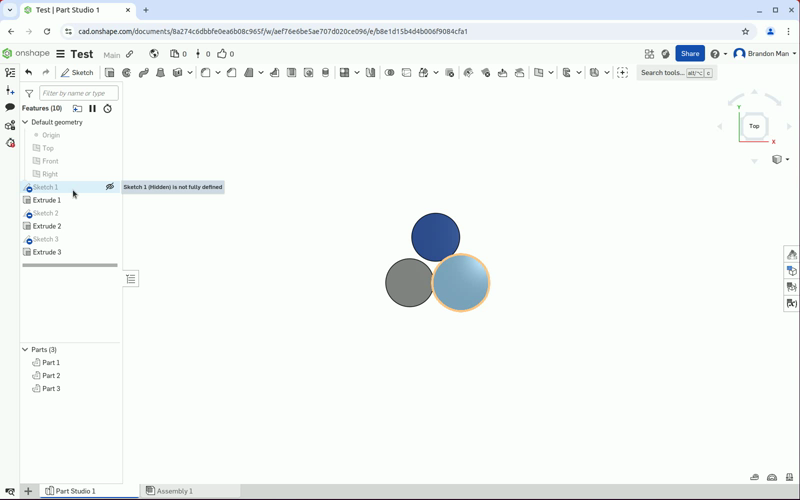
click(73, 189)
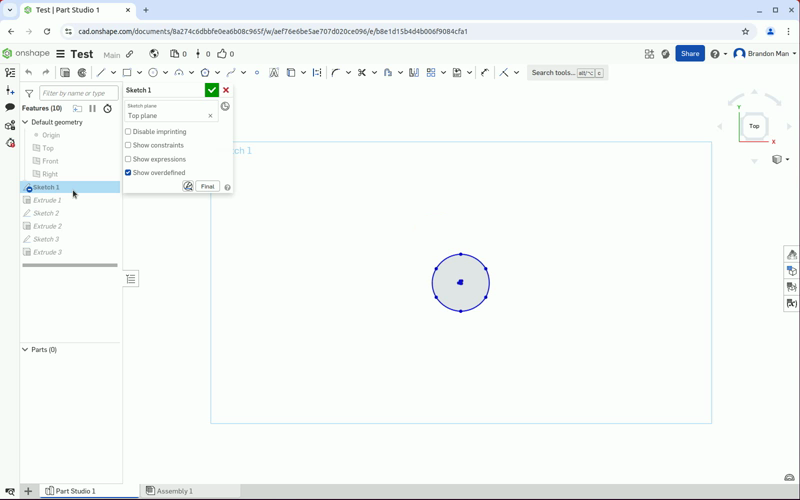
mouse_move(229, 92)
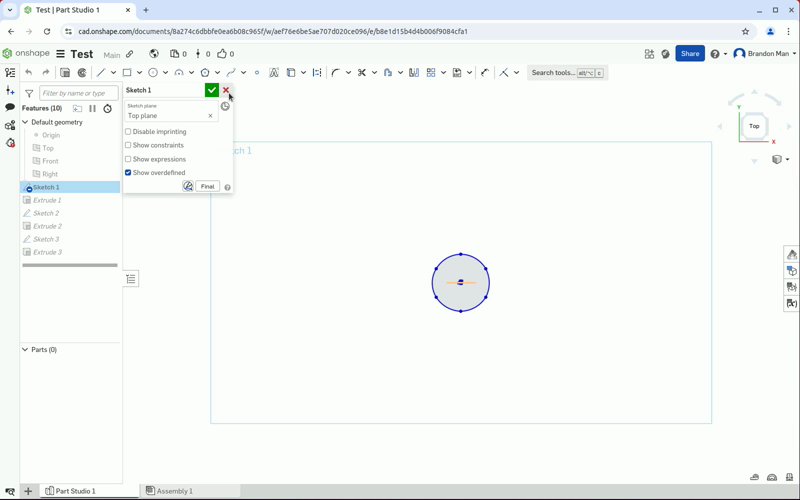
click(229, 92)
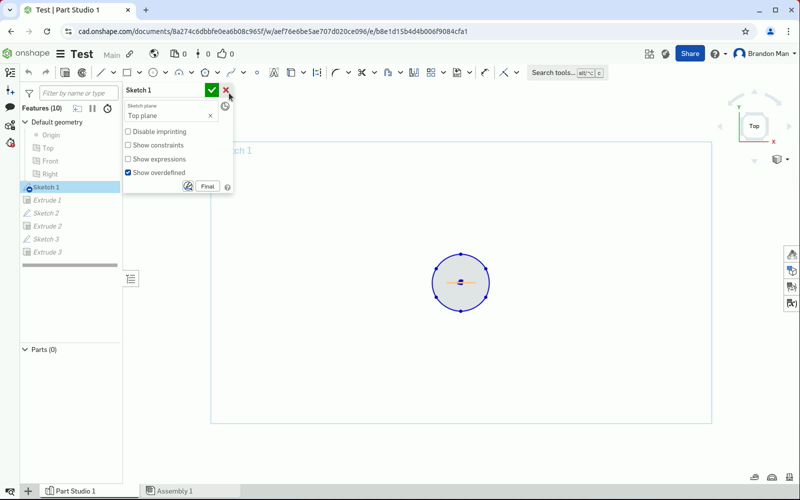
key(shift+s)
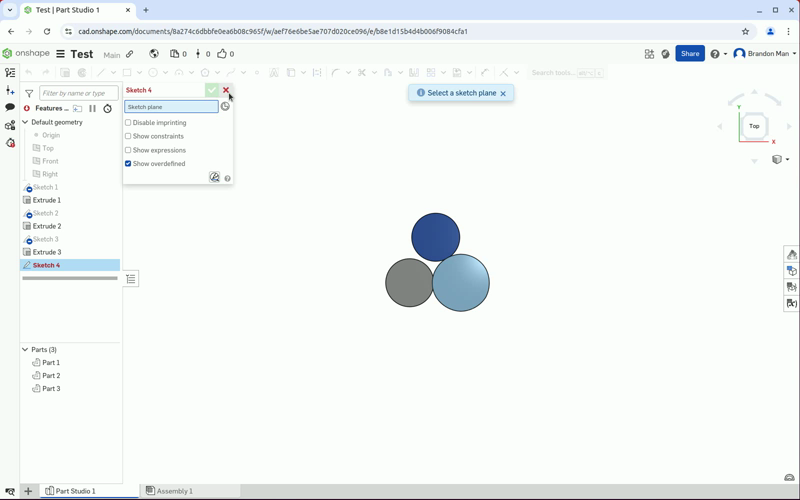
mouse_move(73, 150)
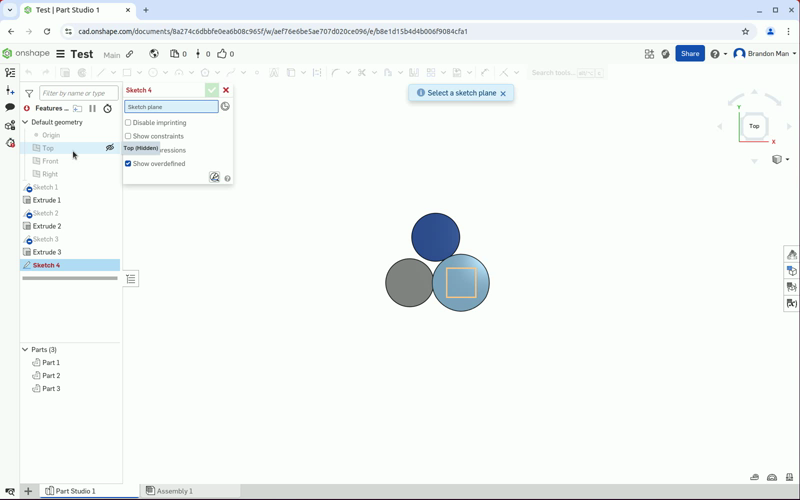
click(73, 150)
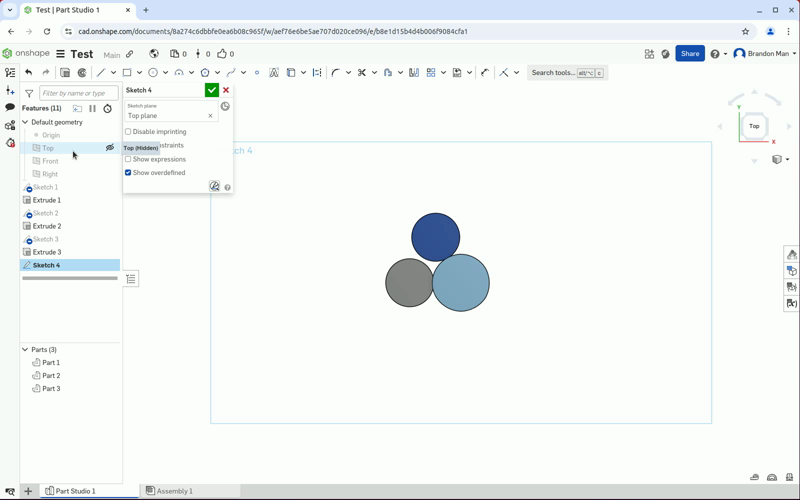
mouse_move(73, 352)
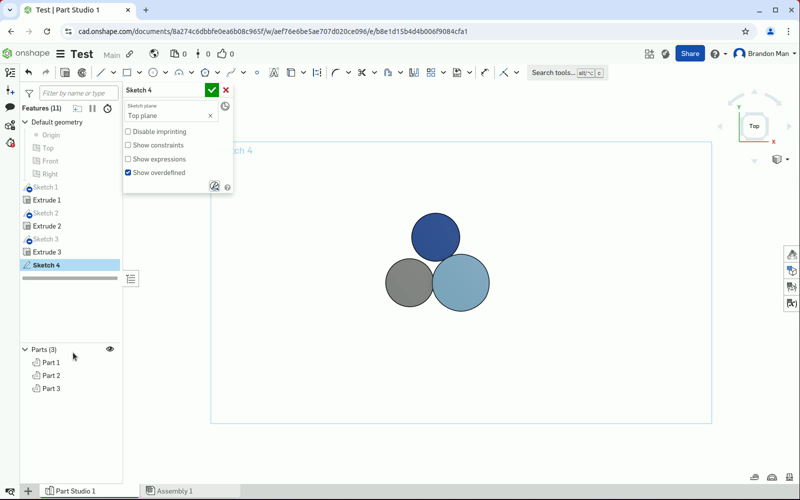
key(y)
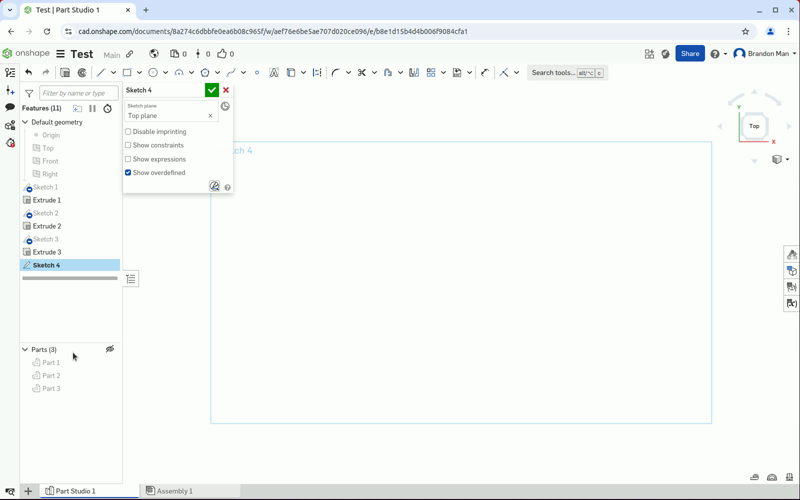
key(c)
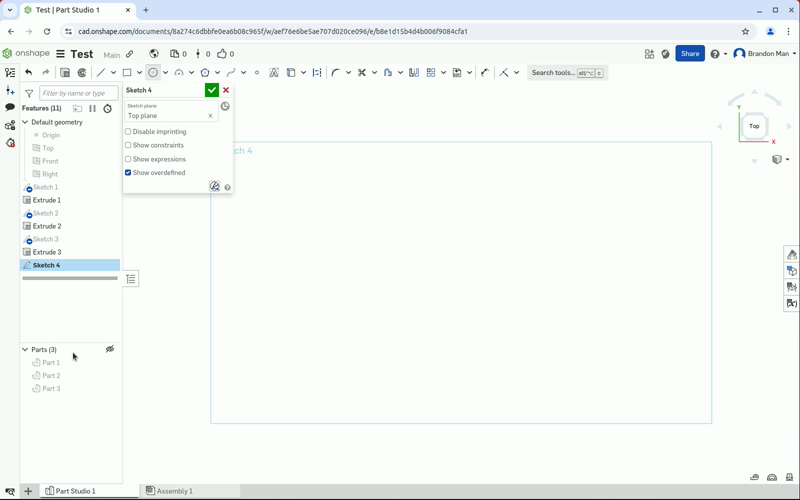
key_down(shift)
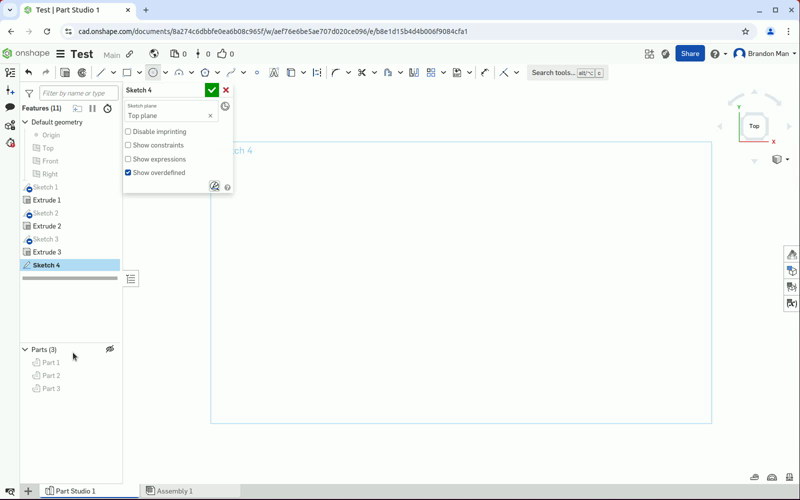
mouse_move(488, 237)
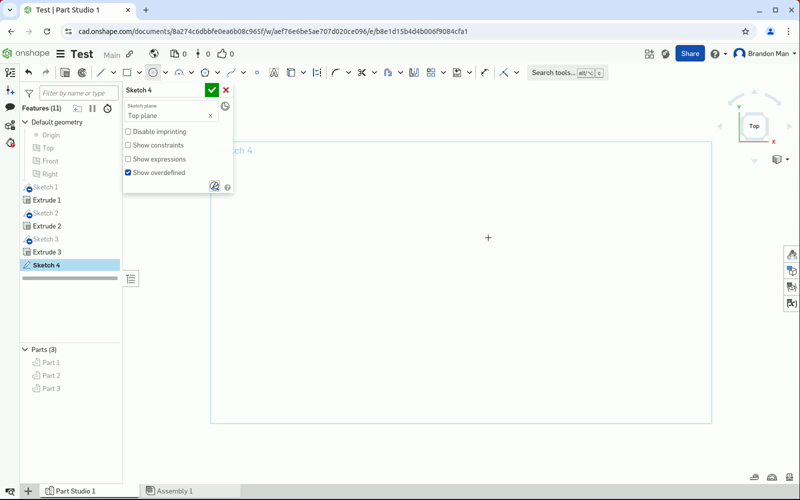
click(488, 237)
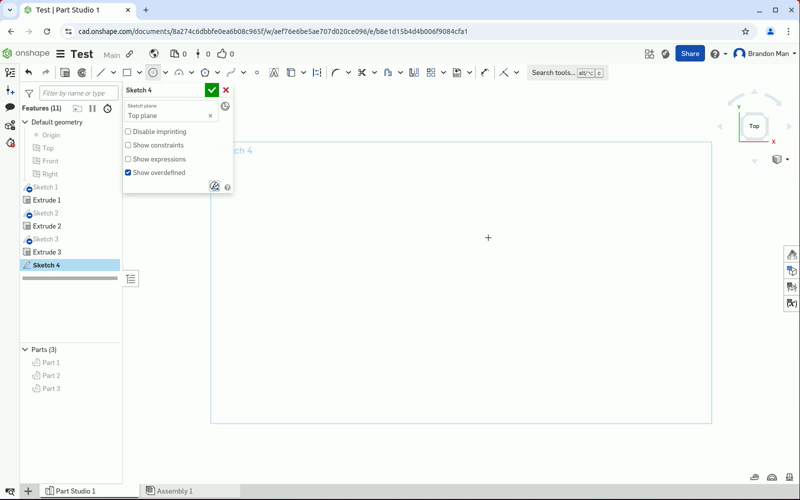
key_up(shift)
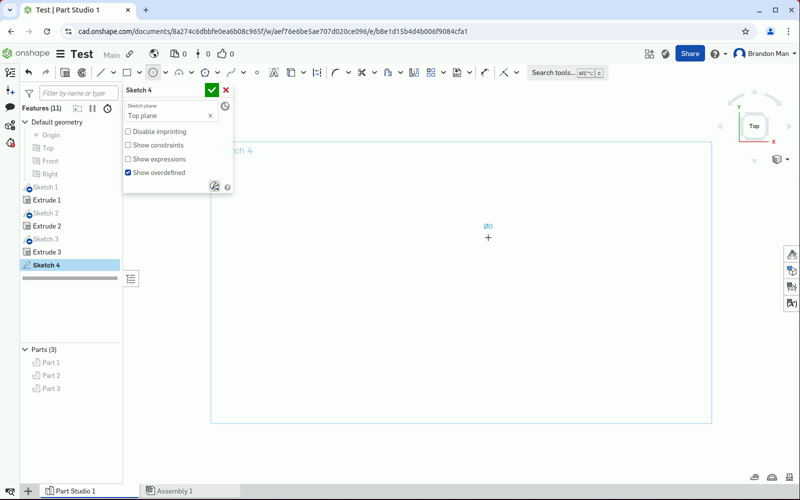
mouse_move(512, 237)
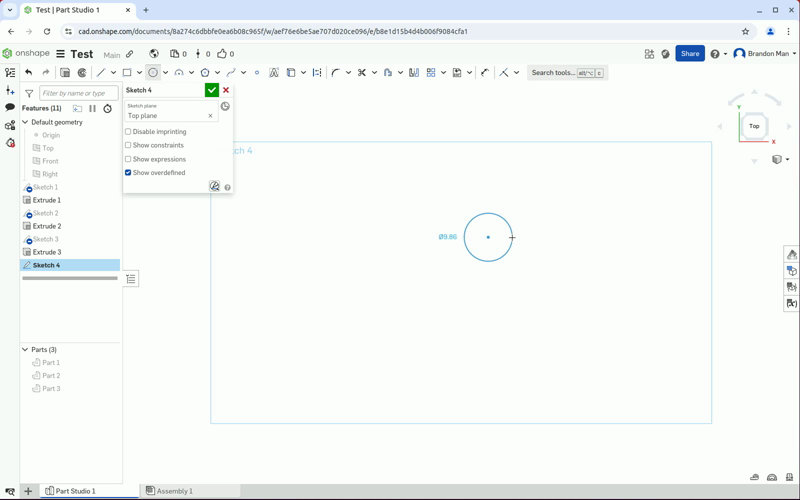
click(512, 237)
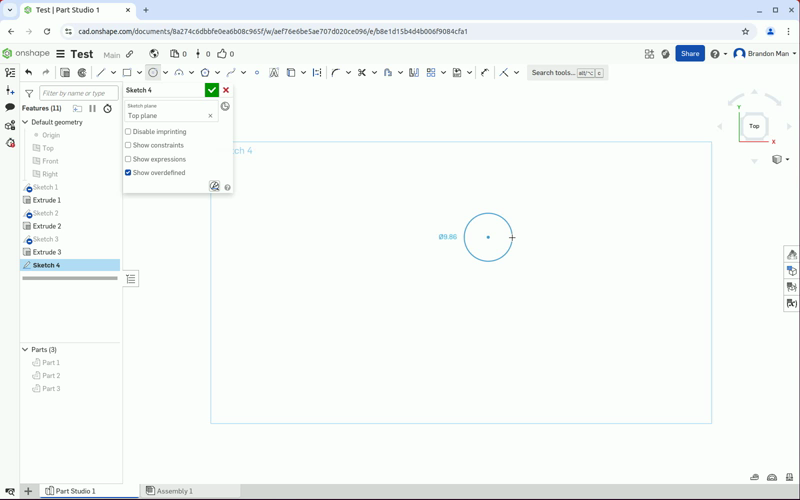
key(esc)
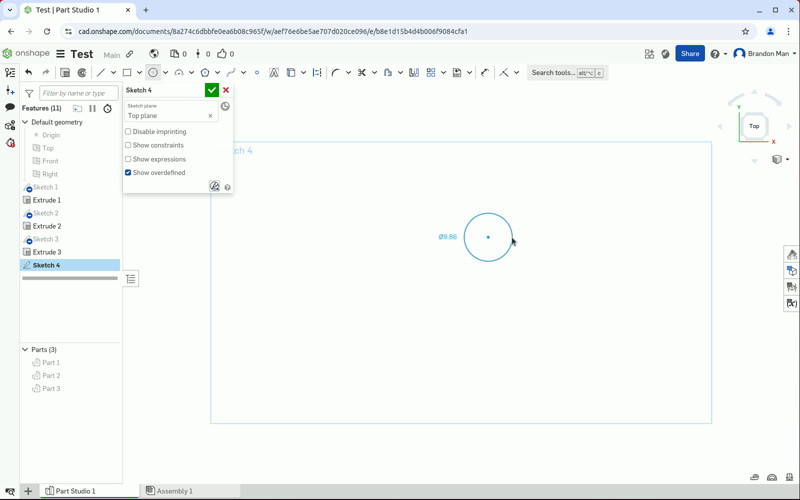
mouse_move(469, 242)
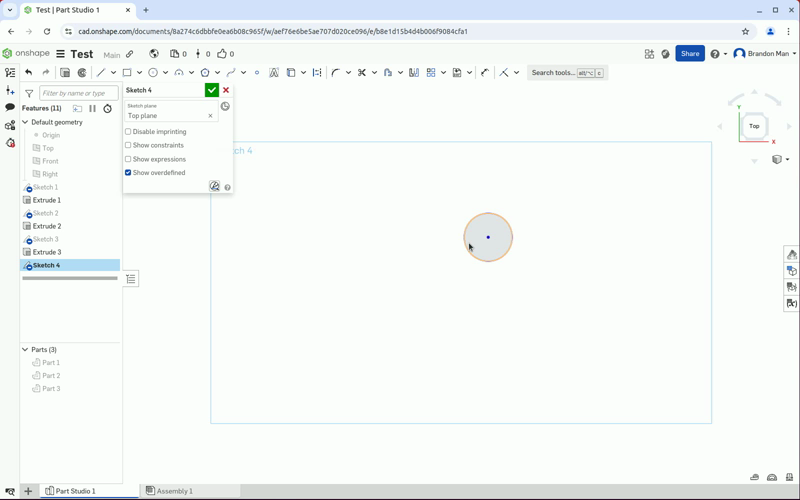
click(469, 242)
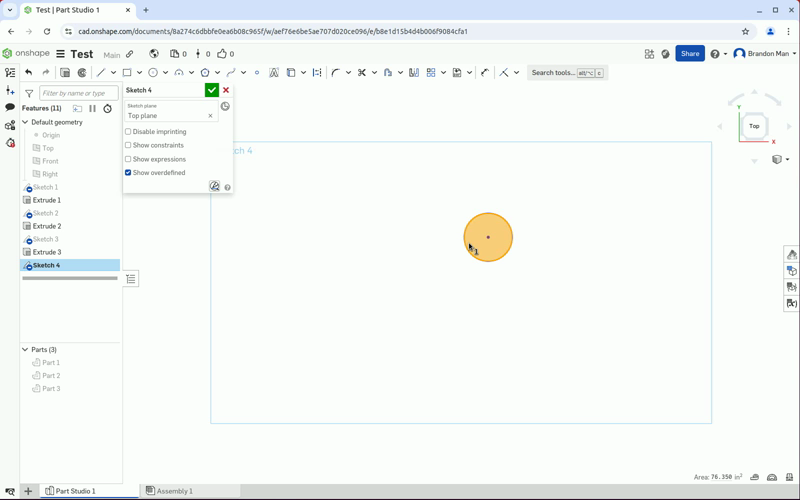
mouse_move(73, 352)
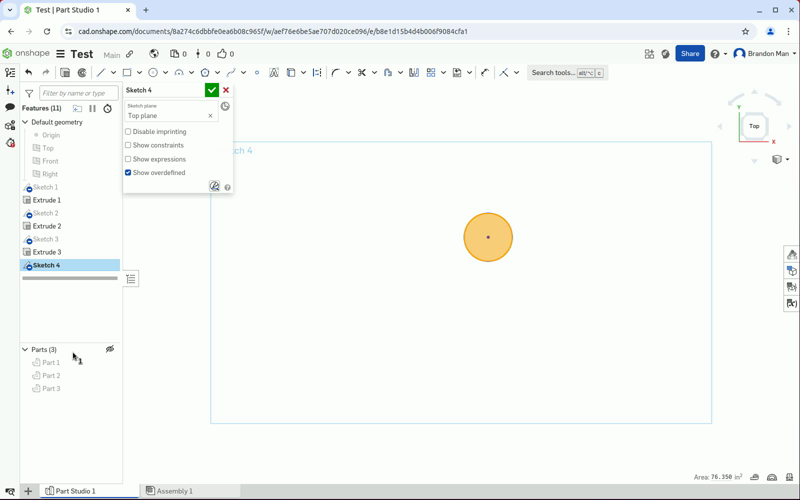
key(shift+y)
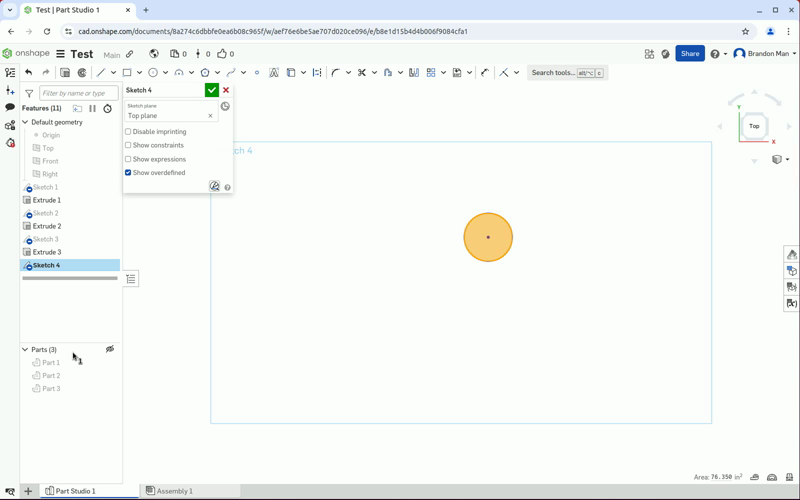
key(shift+e)
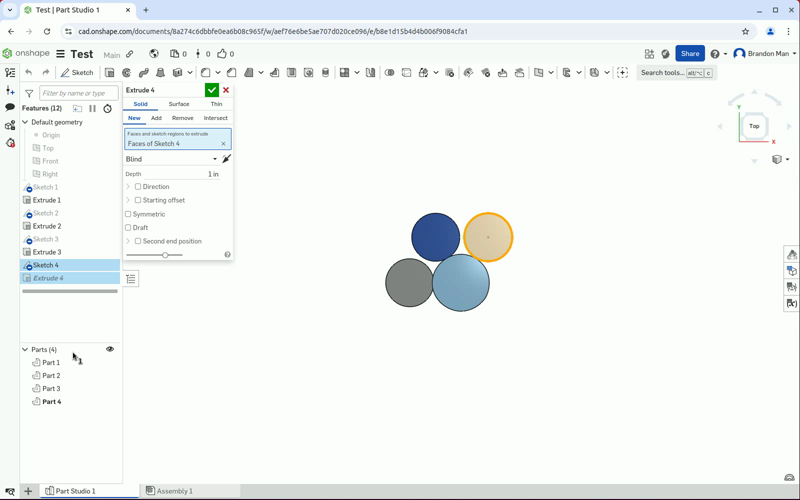
mouse_move(143, 106)
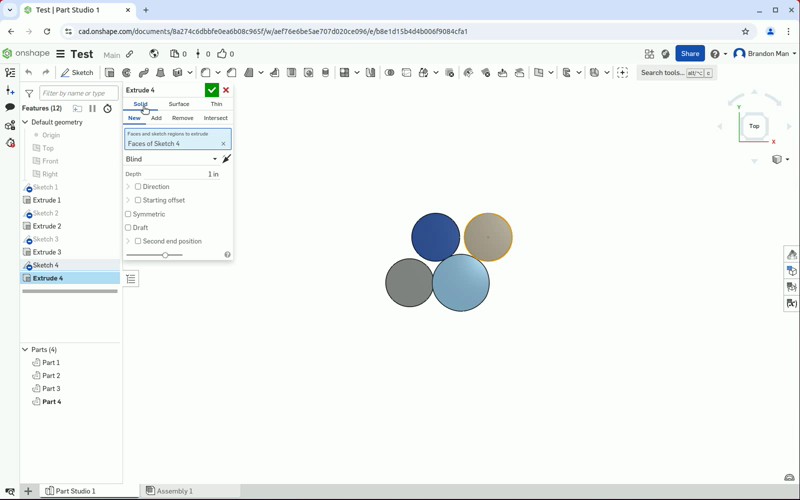
click(143, 106)
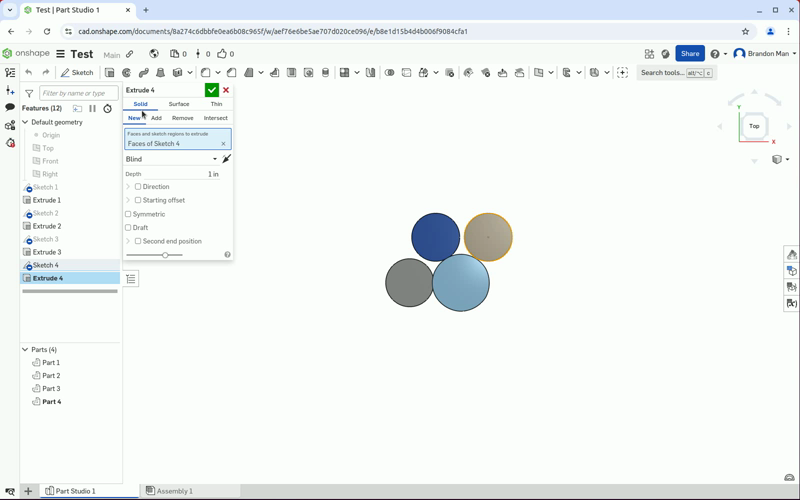
mouse_move(137, 120)
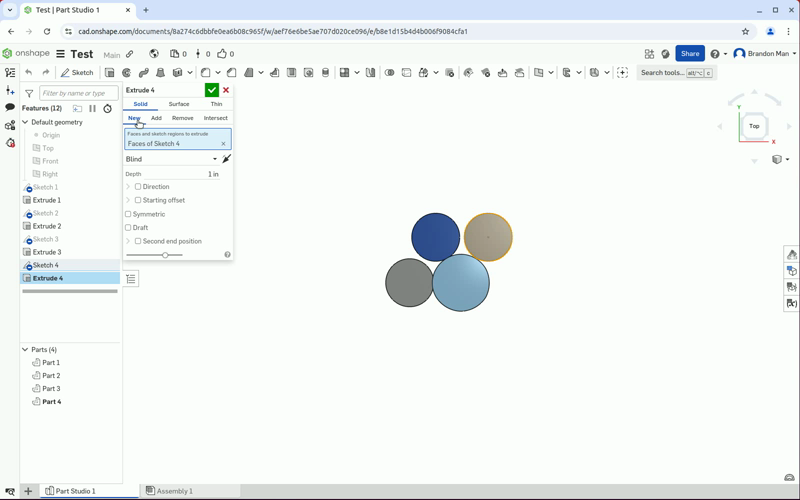
click(137, 120)
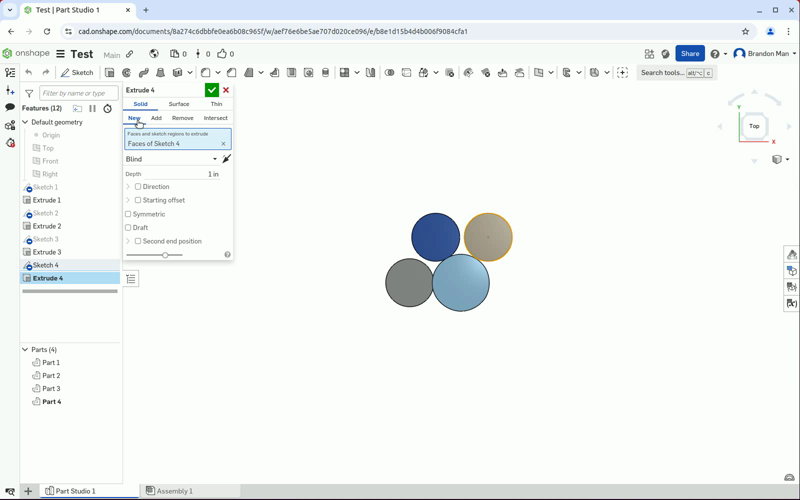
key(tab, 4)
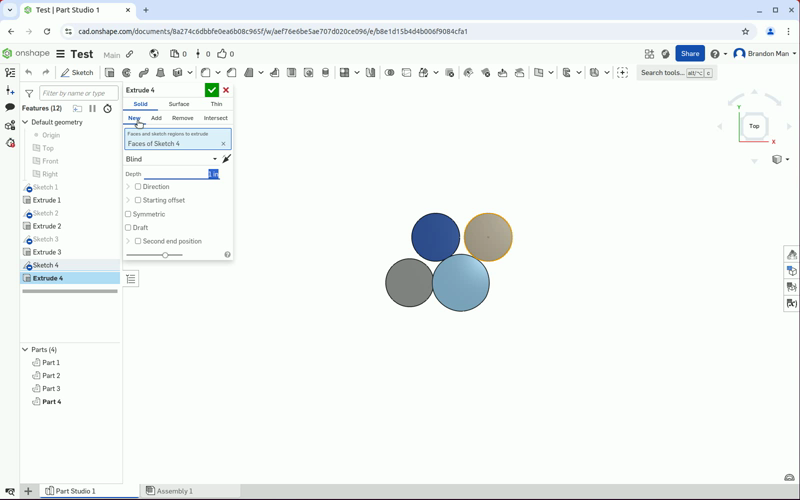
text(11.554)
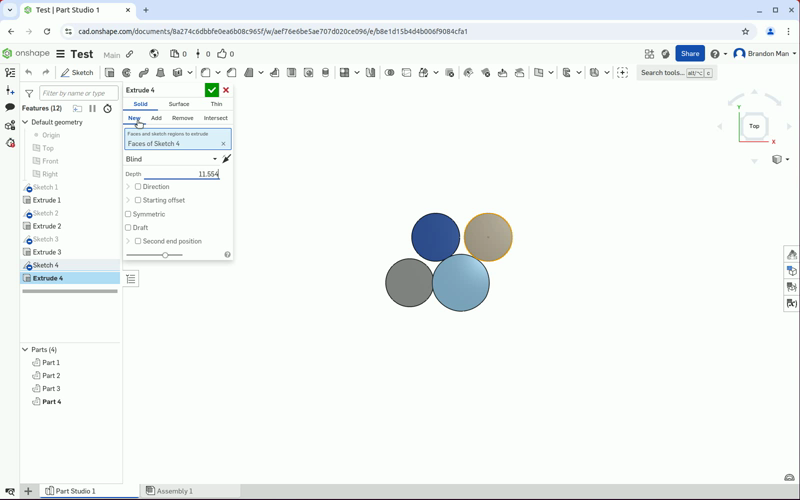
key(enter)
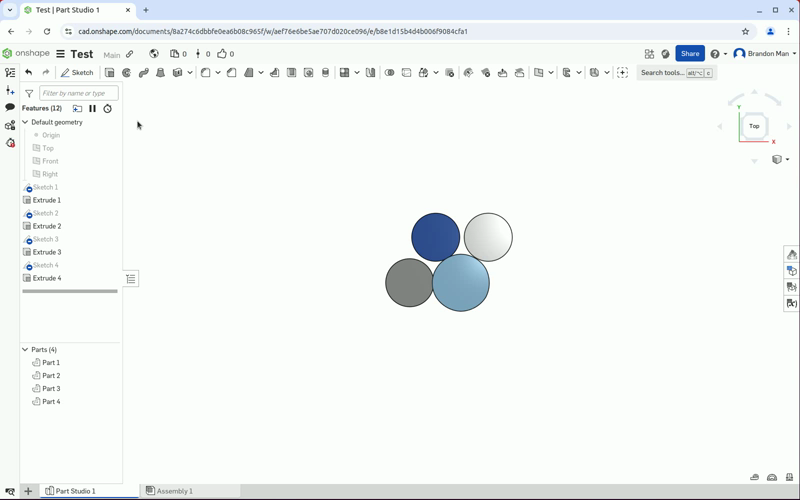
key(shift+h)
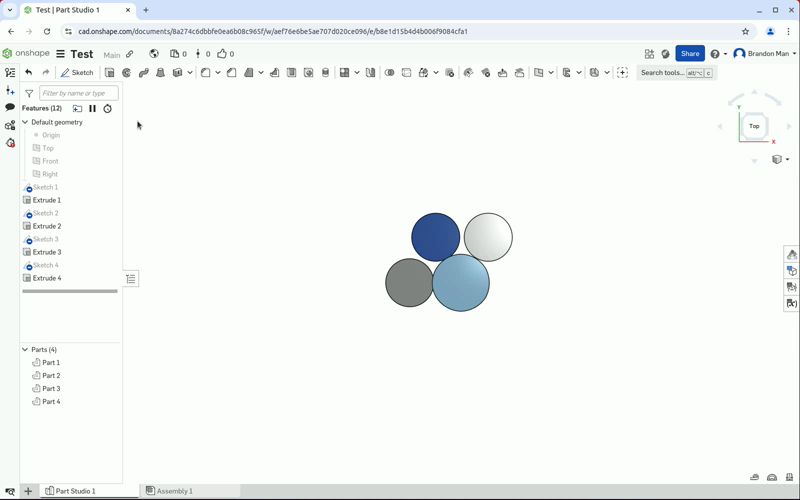
key(shift+h)
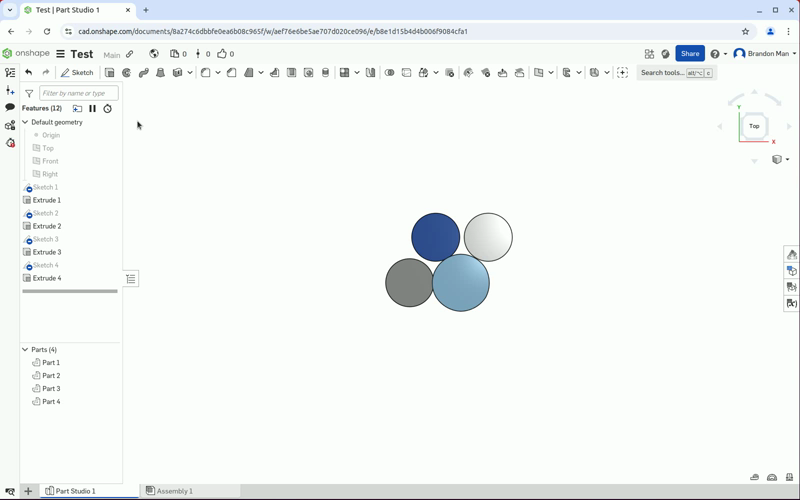
mouse_move(73, 189)
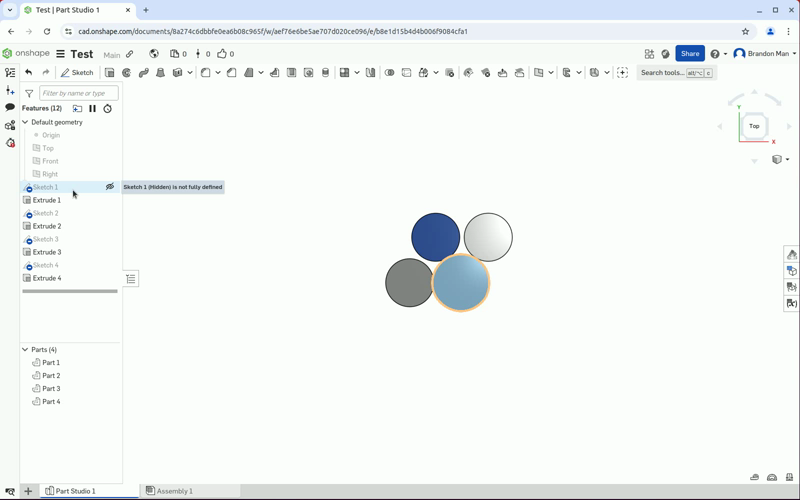
click(73, 189)
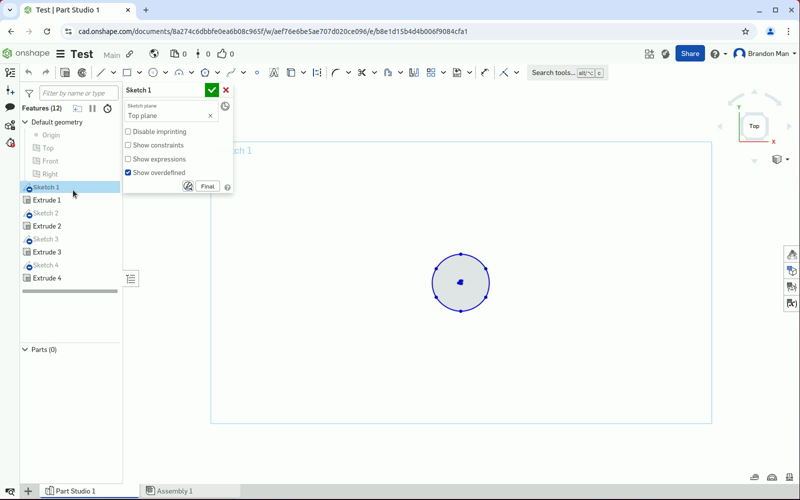
mouse_move(229, 92)
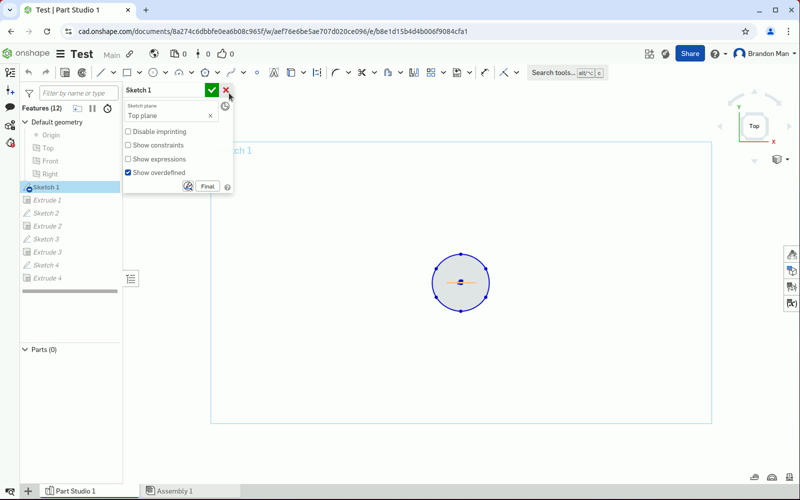
click(229, 92)
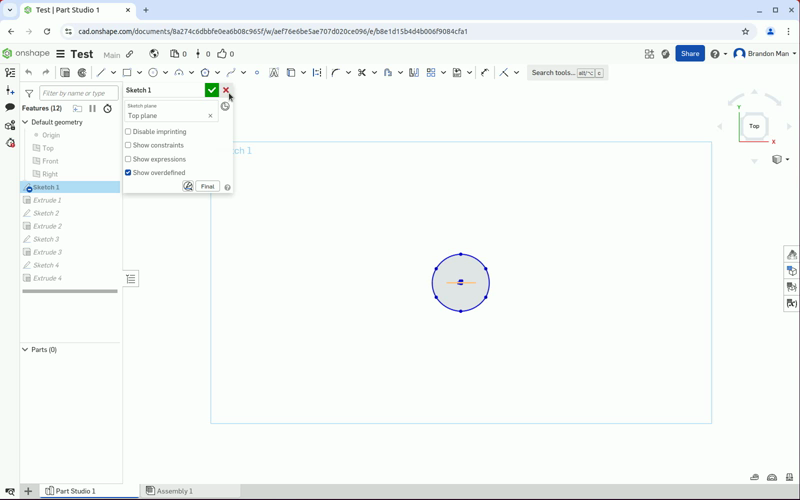
key(shift+s)
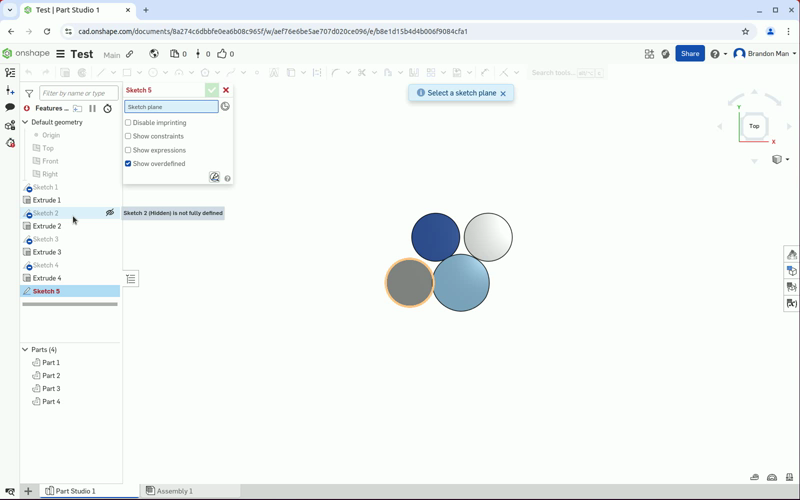
scroll(3)
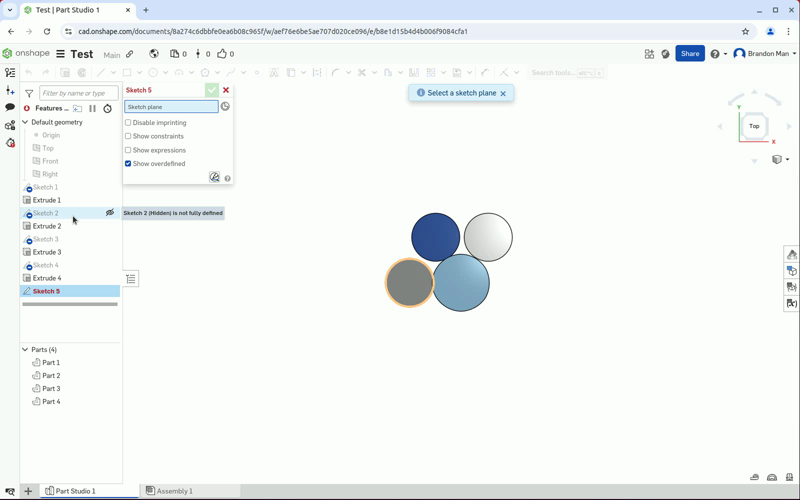
mouse_move(73, 150)
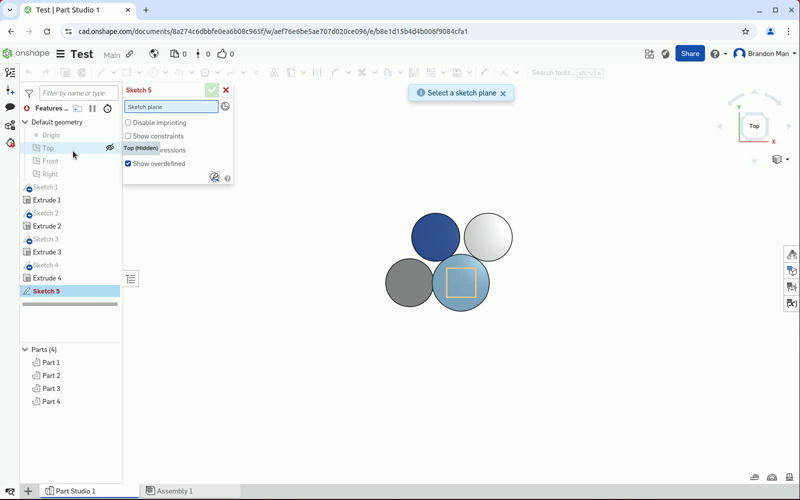
click(73, 150)
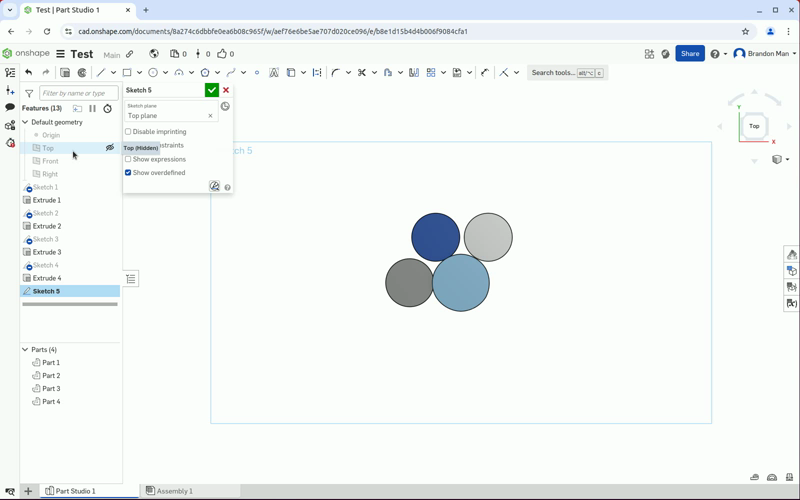
mouse_move(73, 352)
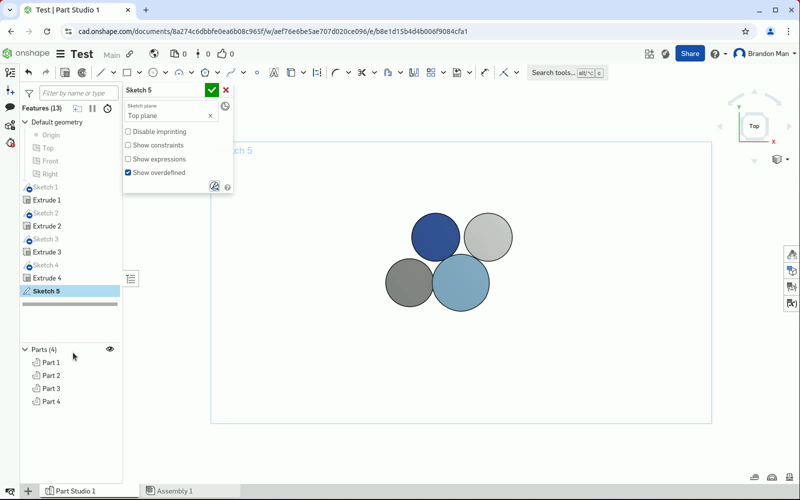
key(y)
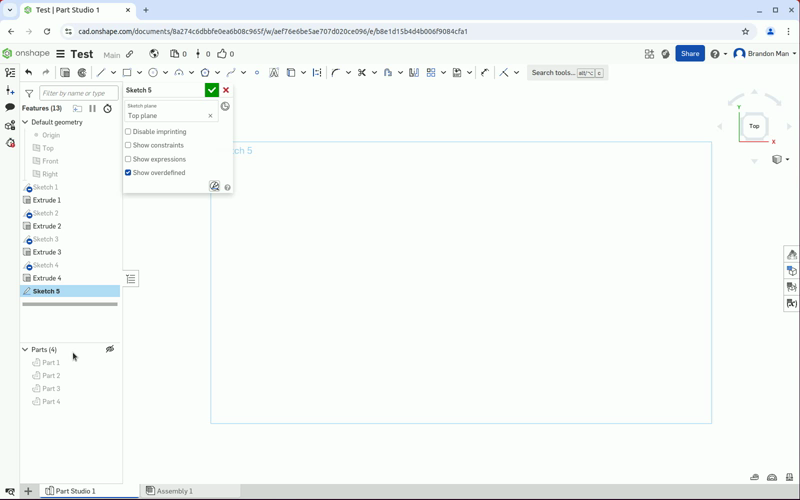
key(c)
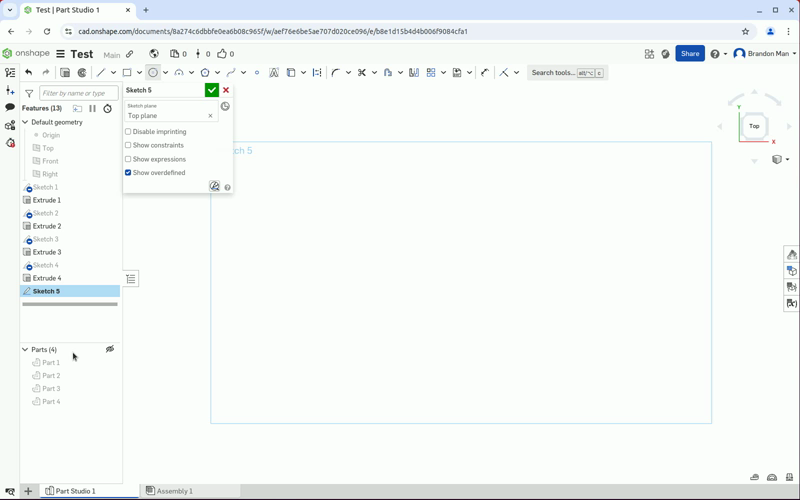
key_down(shift)
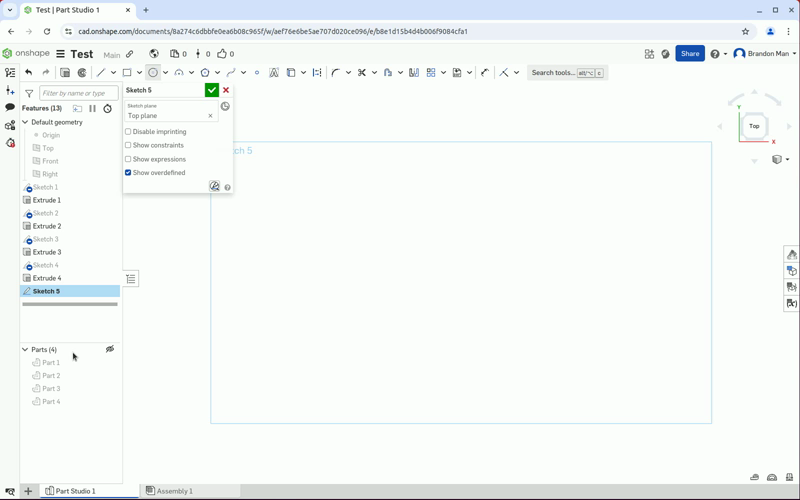
mouse_move(514, 282)
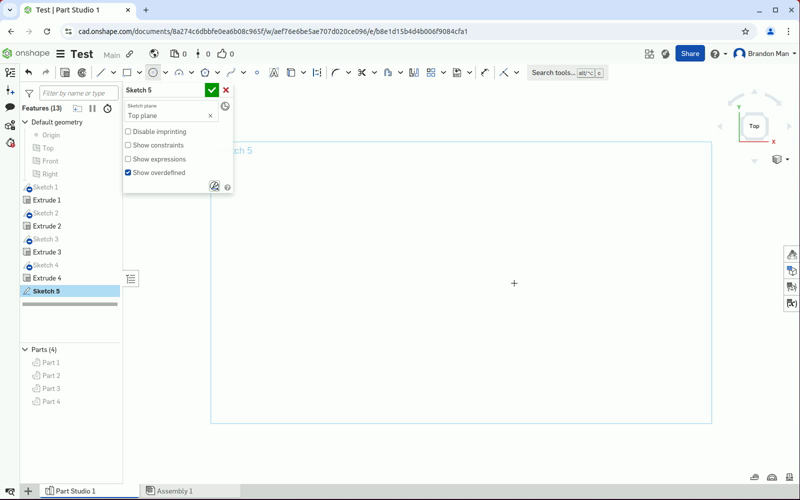
click(514, 282)
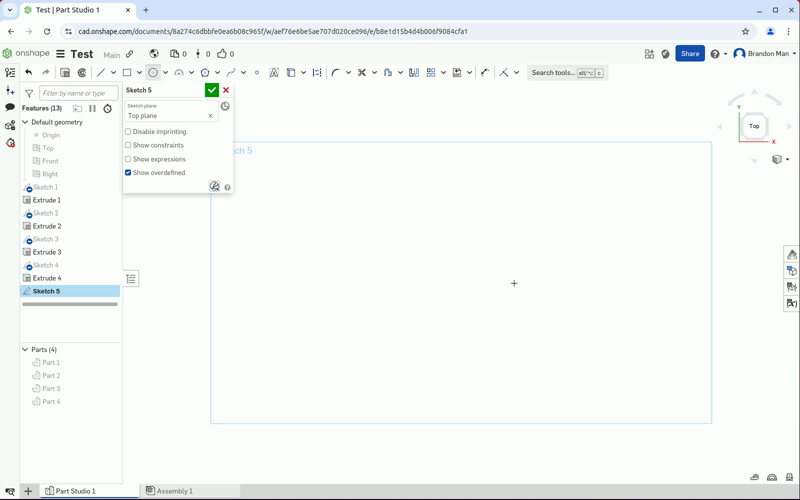
key_up(shift)
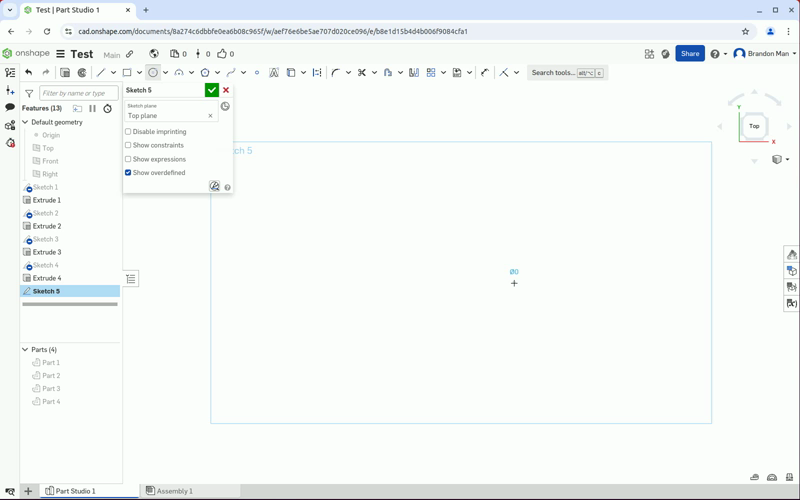
mouse_move(537, 282)
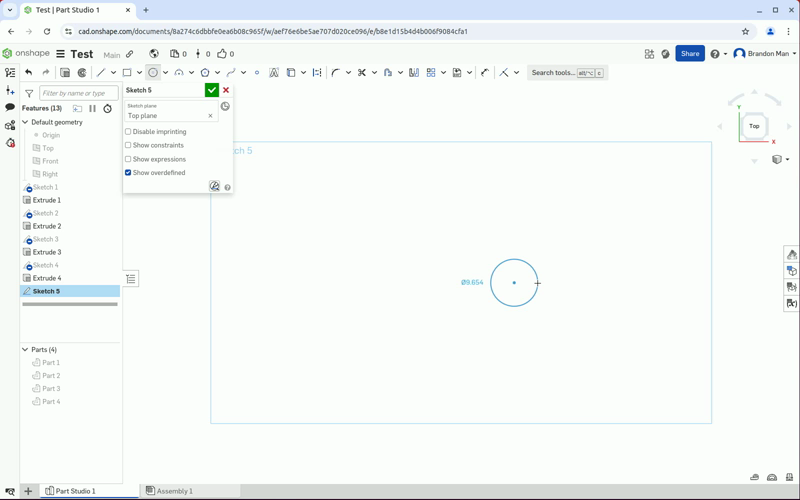
click(537, 282)
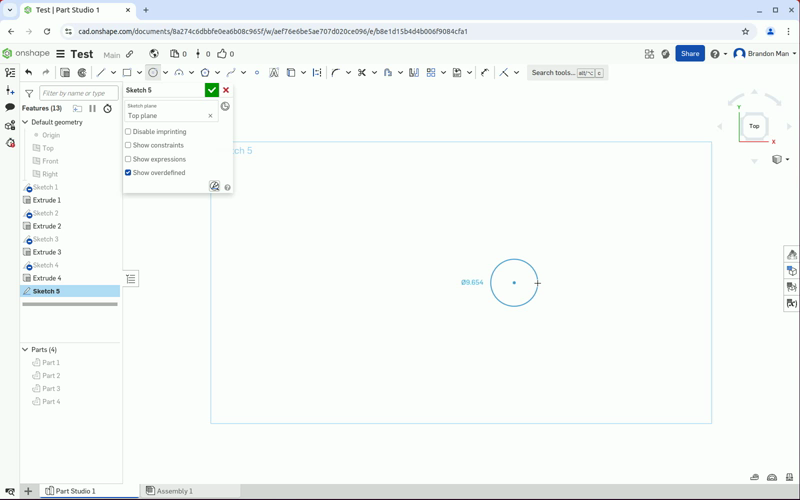
key(esc)
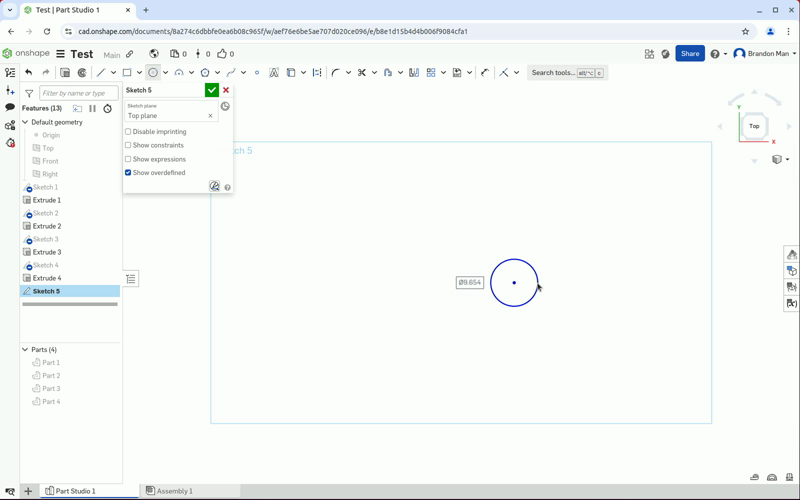
mouse_move(530, 289)
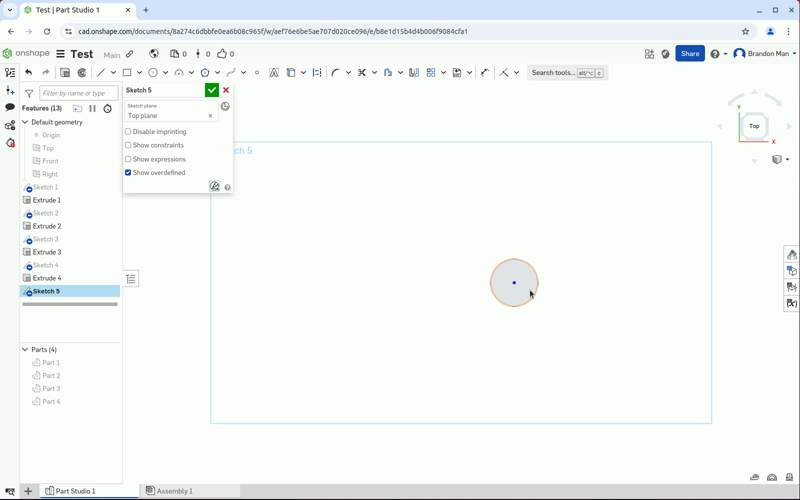
scroll(6)
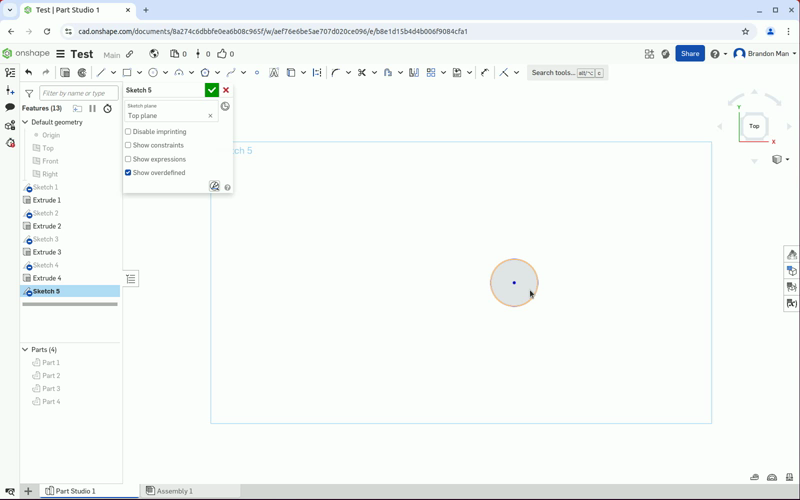
scroll(6)
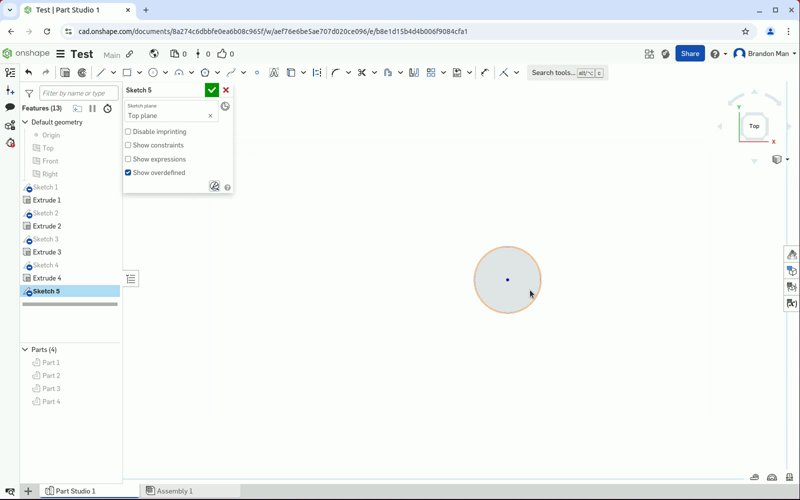
scroll(6)
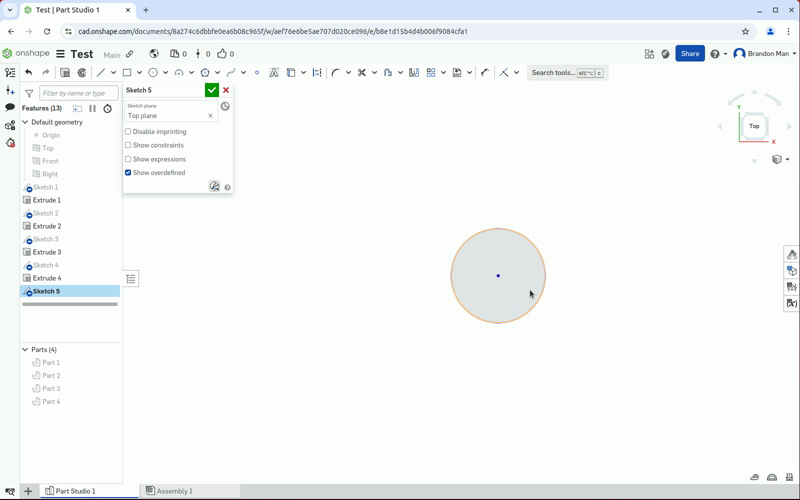
scroll(6)
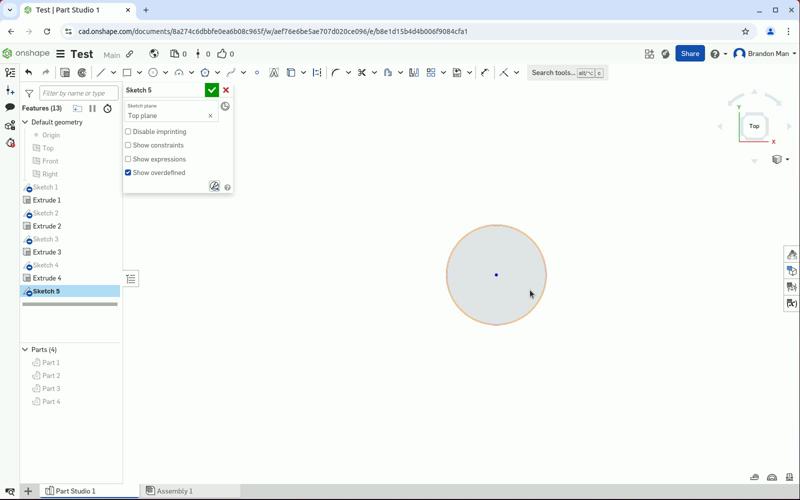
scroll(6)
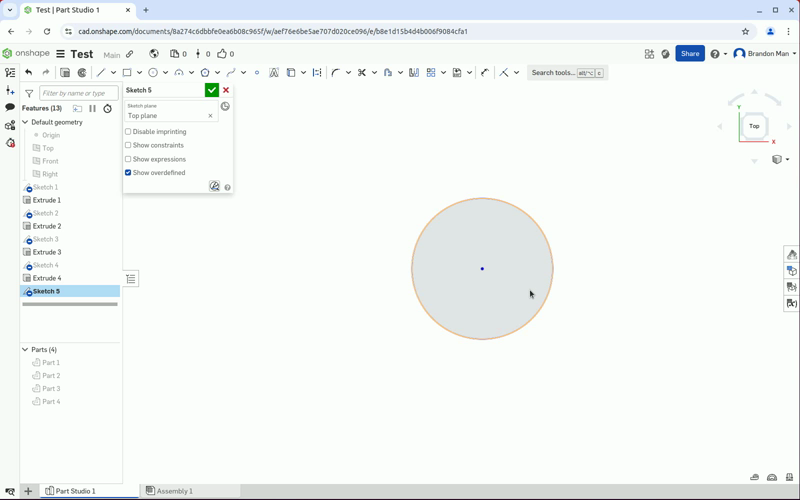
scroll(6)
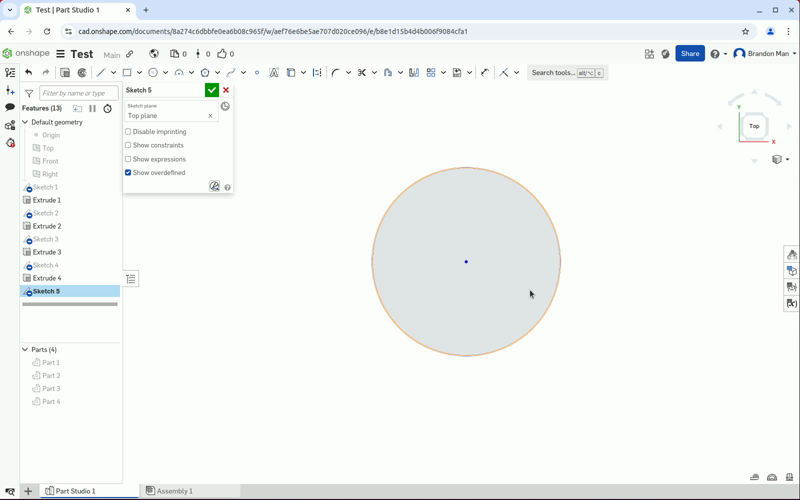
scroll(6)
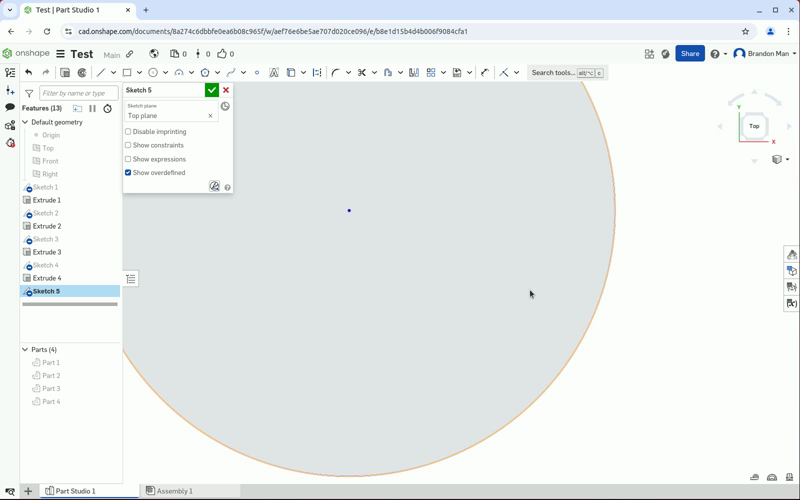
click(530, 289)
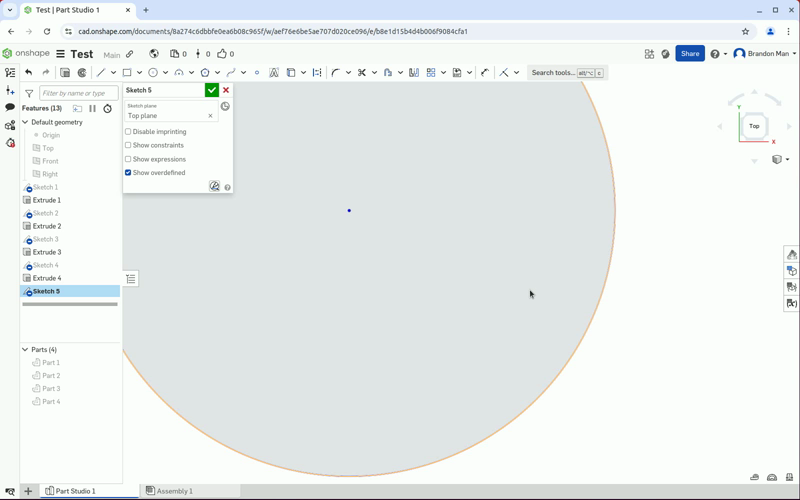
scroll(-6)
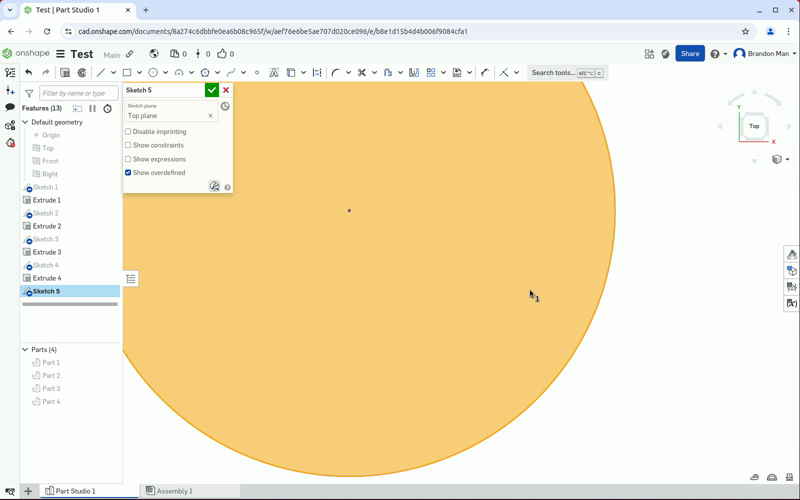
scroll(-6)
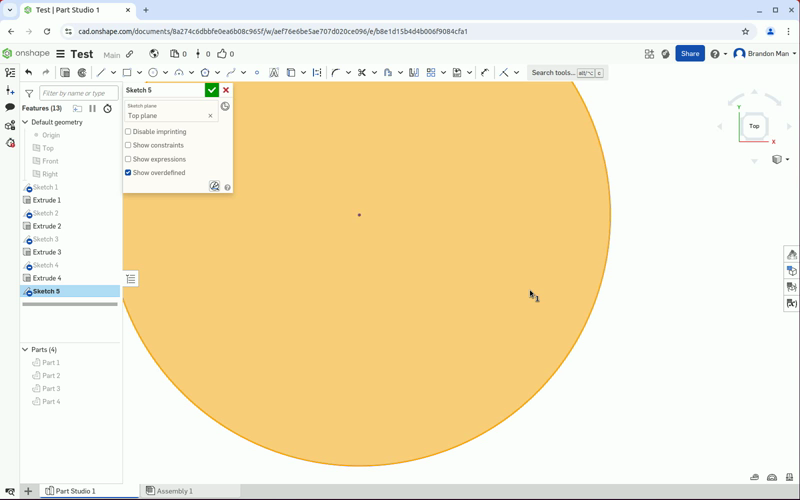
scroll(-6)
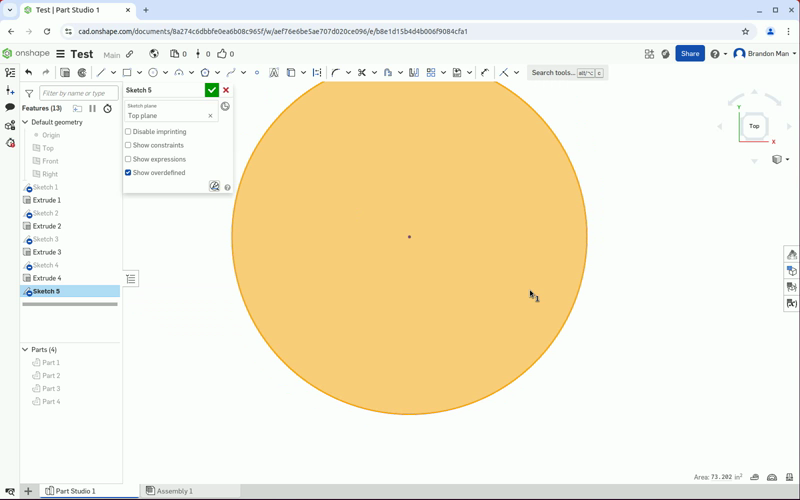
scroll(-6)
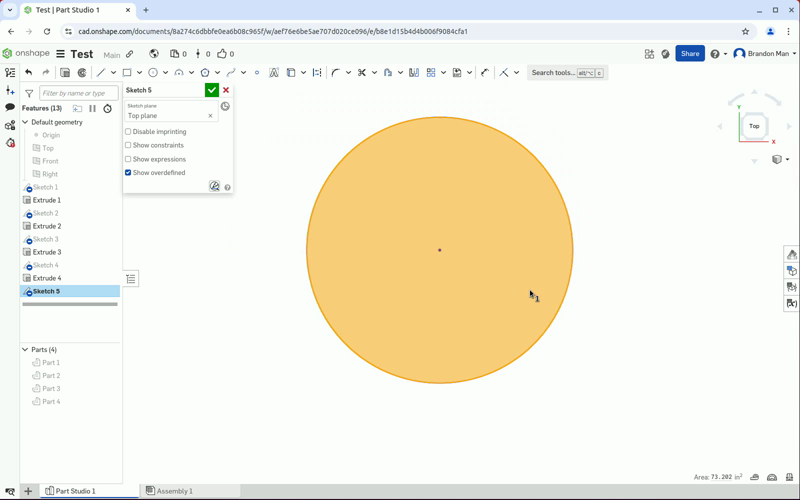
scroll(-6)
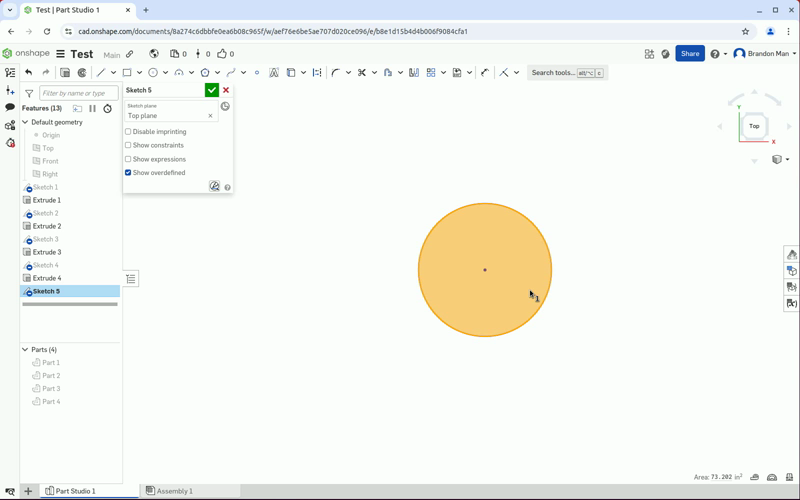
scroll(-6)
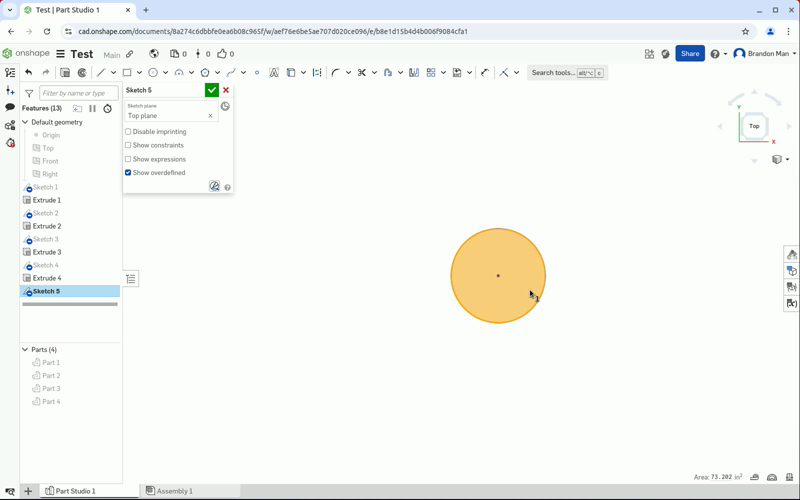
scroll(-6)
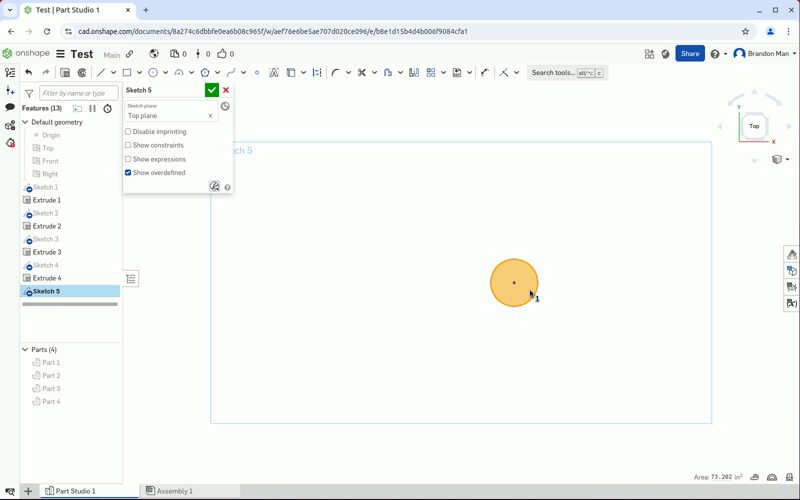
mouse_move(73, 352)
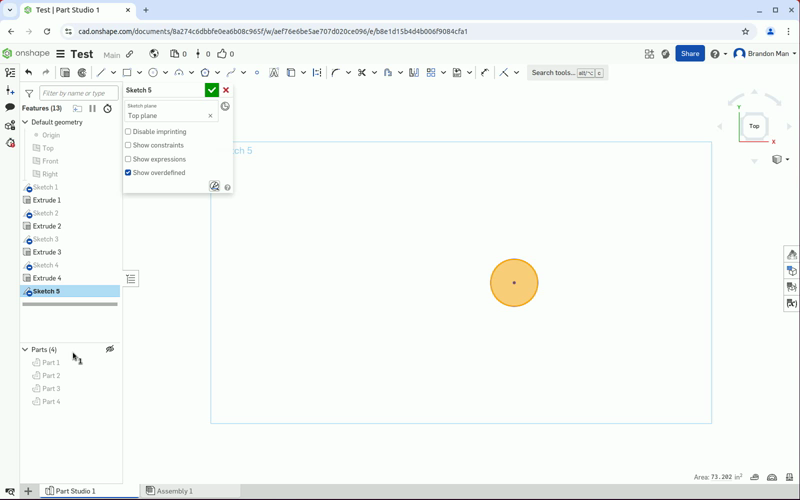
key(shift+y)
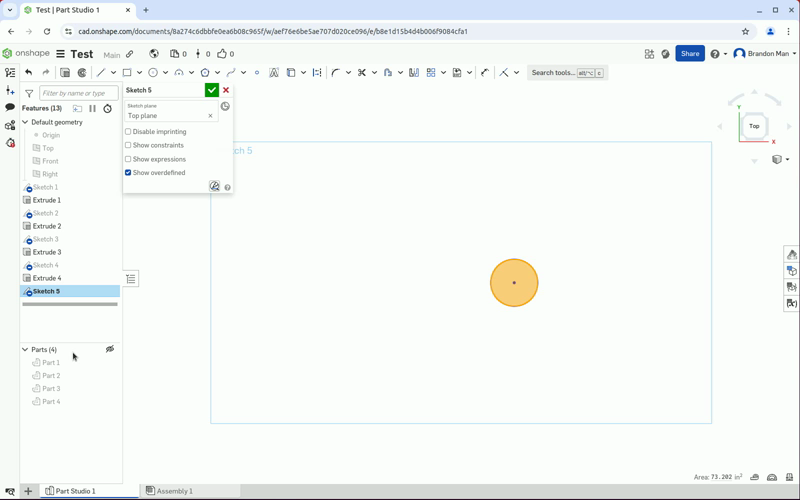
key(shift+e)
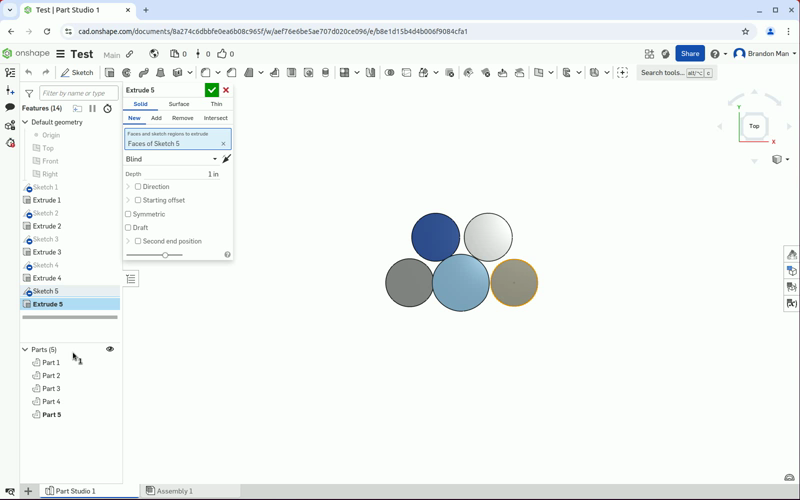
mouse_move(143, 106)
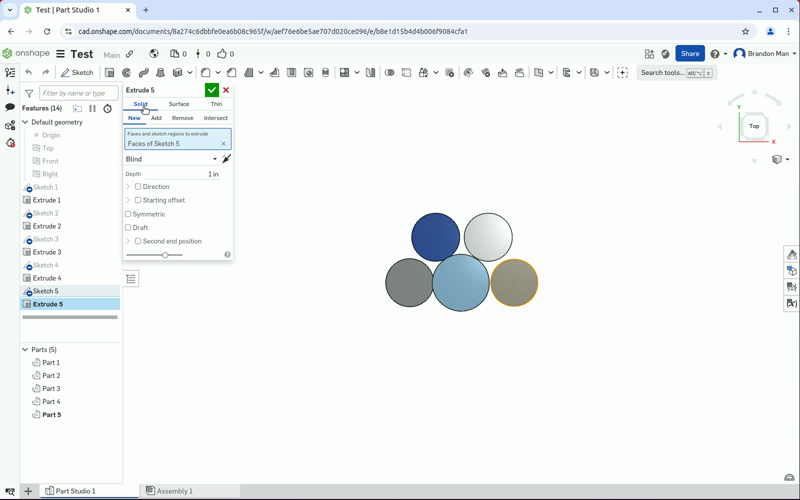
click(143, 106)
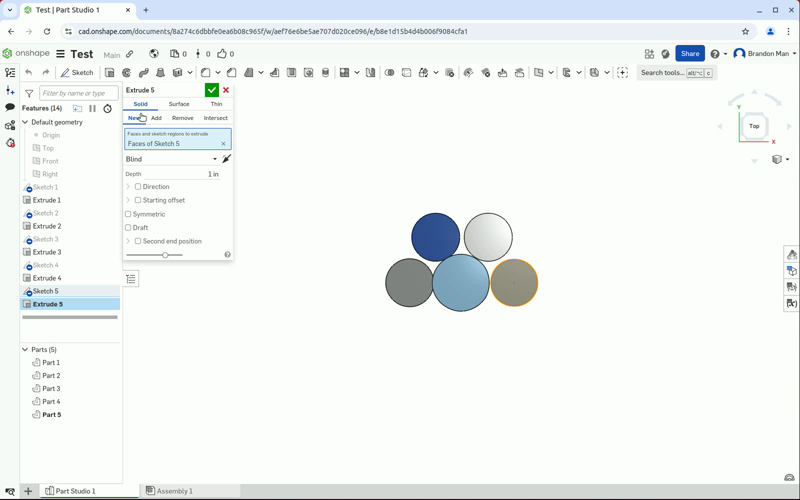
mouse_move(137, 120)
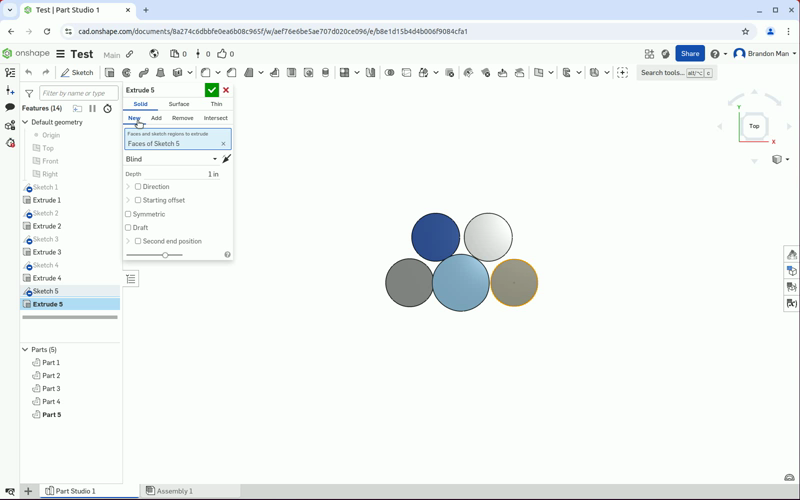
click(137, 120)
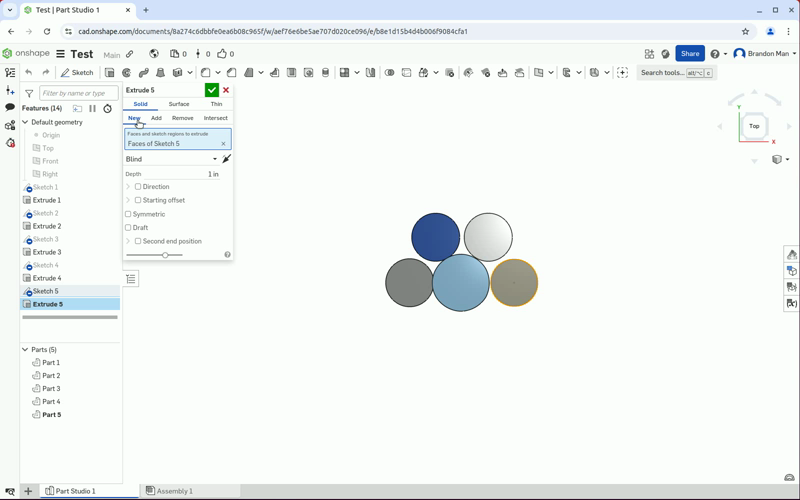
key(tab, 4)
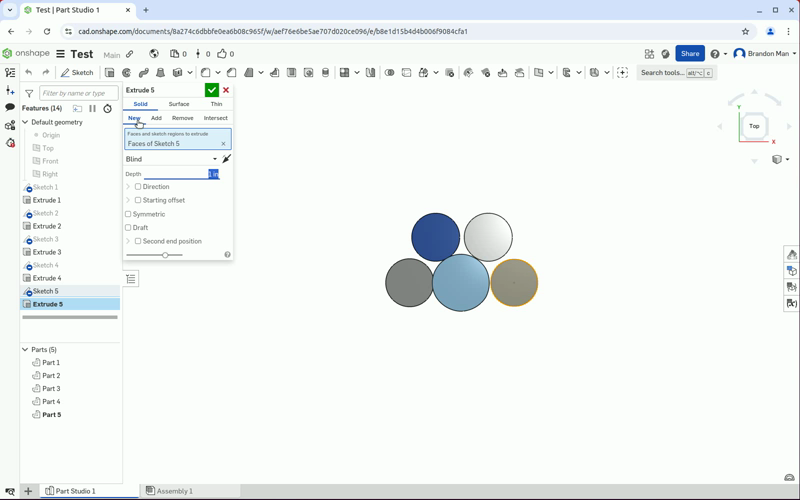
text(11.554)
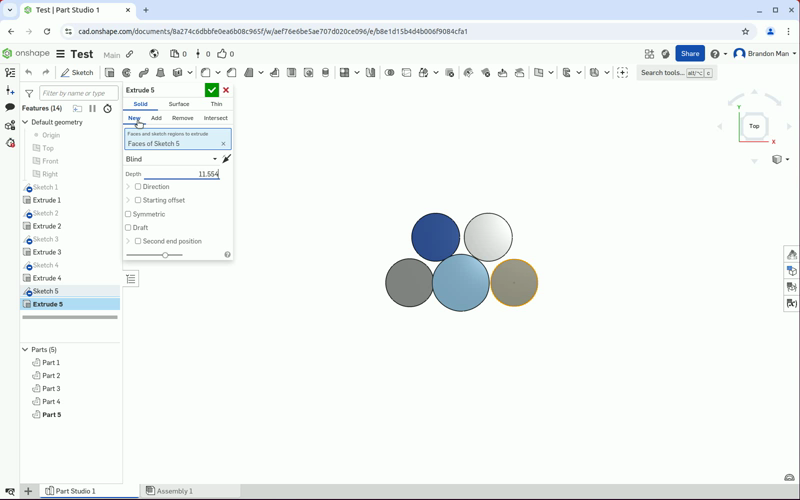
key(enter)
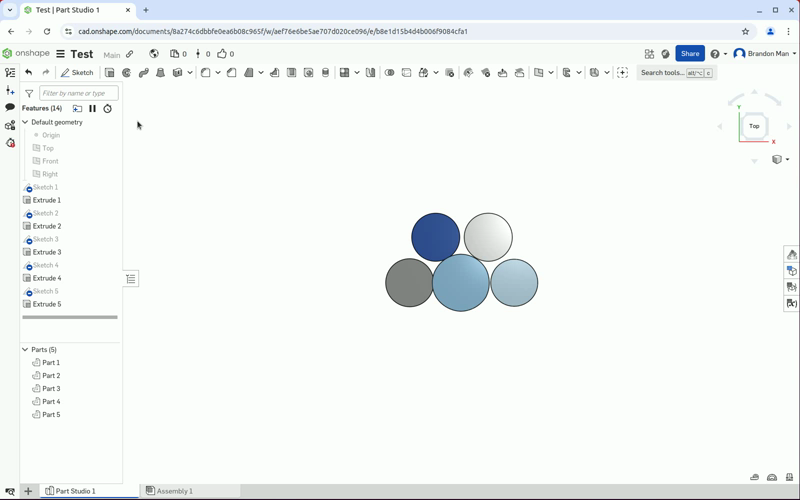
key(shift+h)
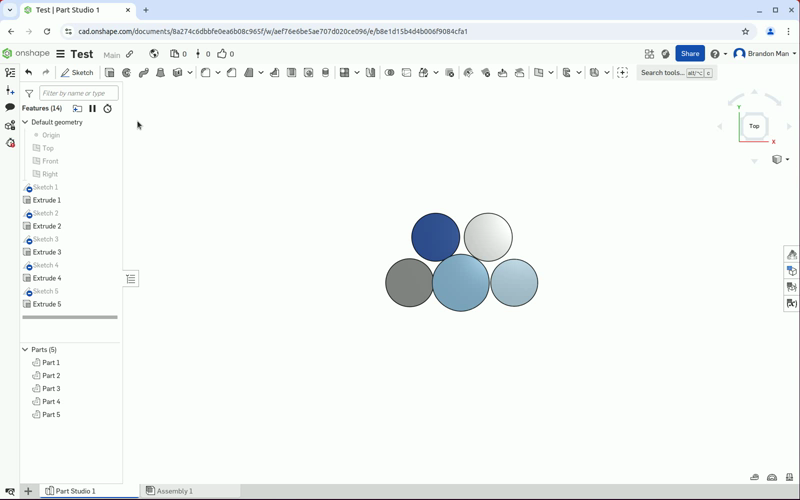
key(shift+h)
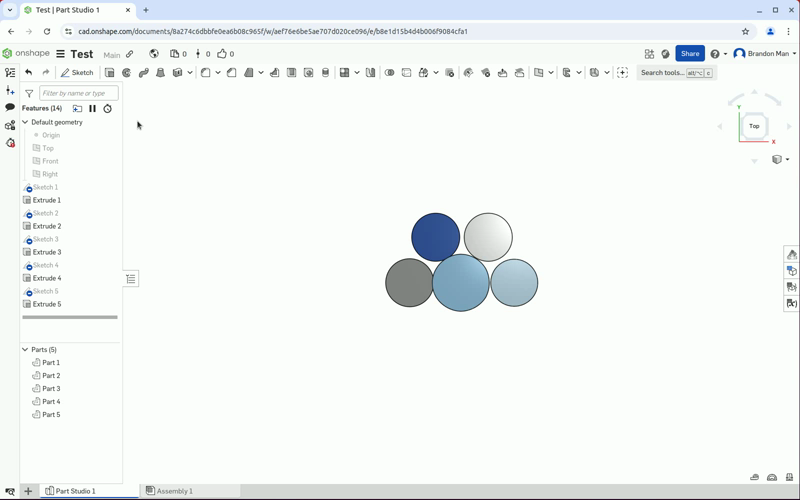
mouse_move(73, 189)
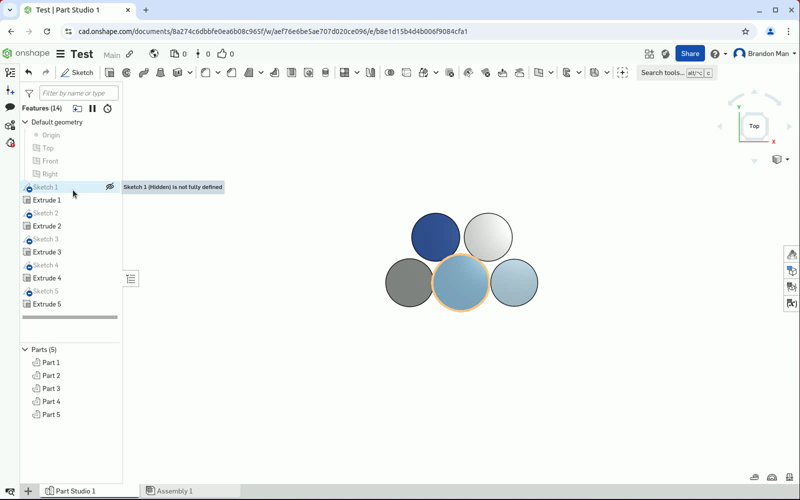
click(73, 189)
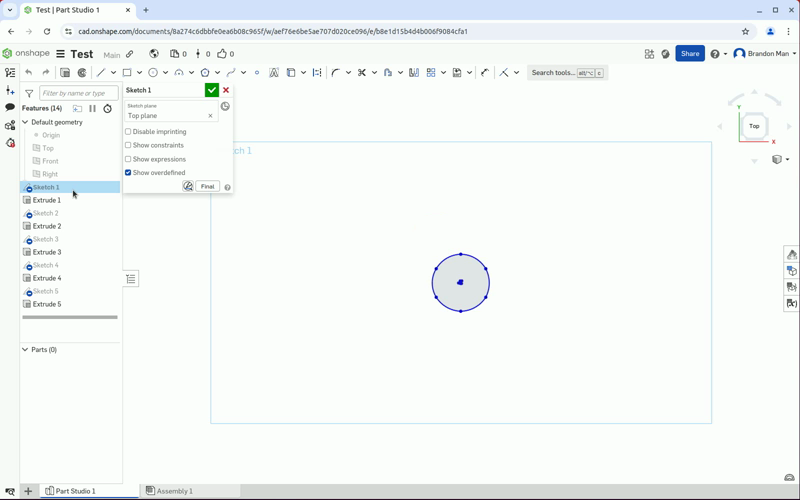
mouse_move(229, 92)
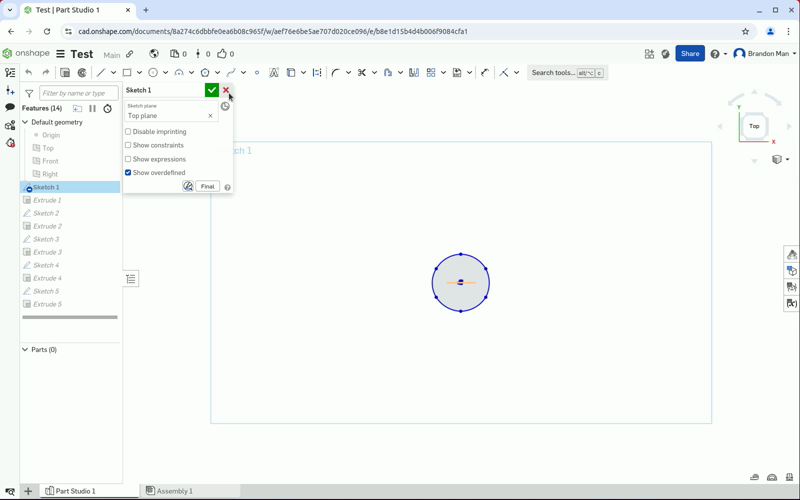
click(229, 92)
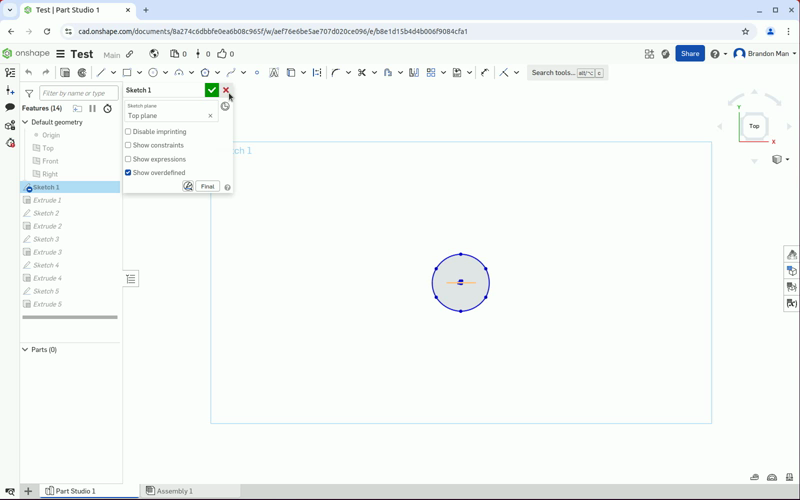
key(shift+s)
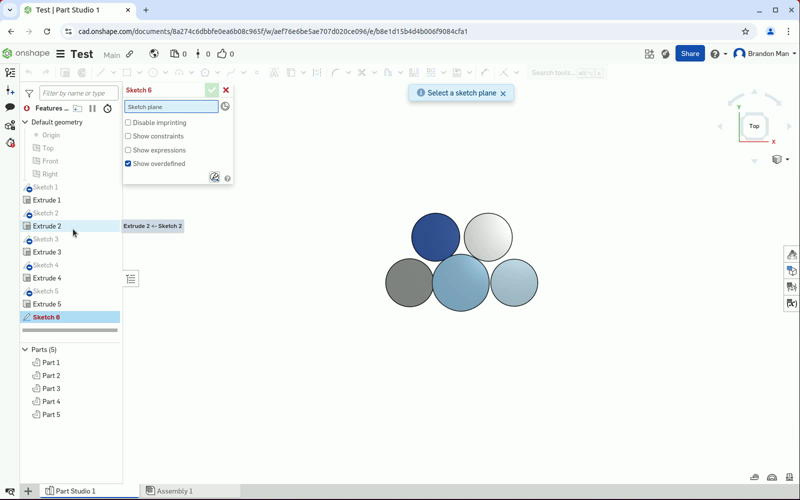
scroll(3)
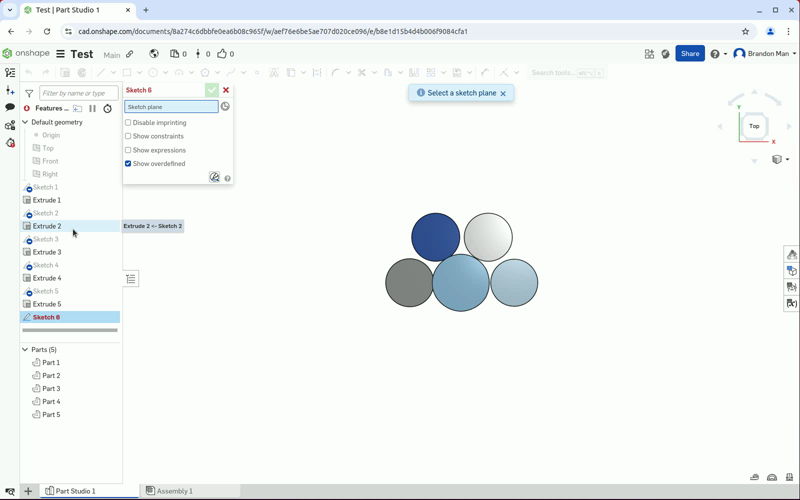
mouse_move(73, 150)
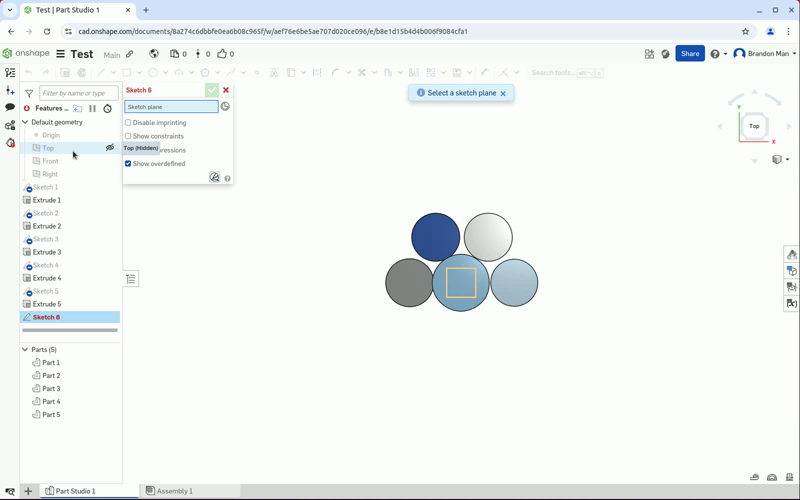
click(73, 150)
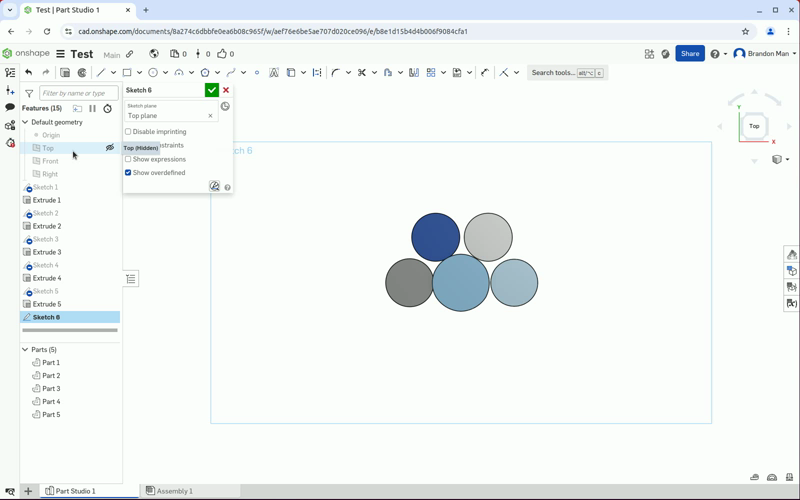
mouse_move(73, 352)
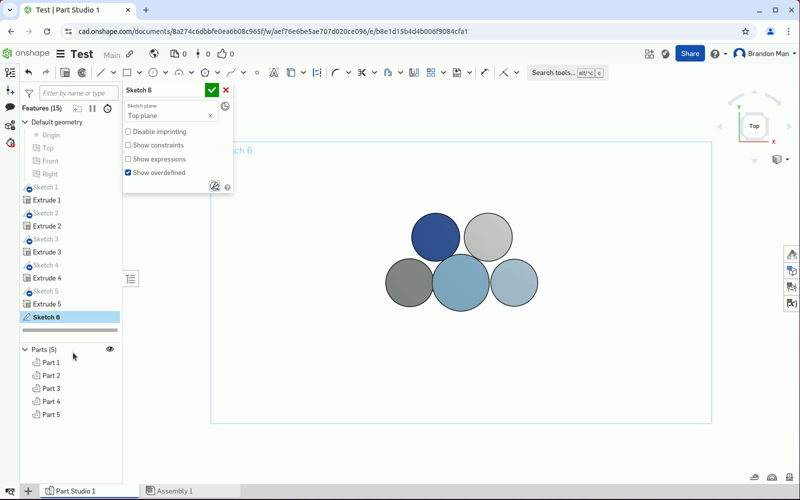
key(y)
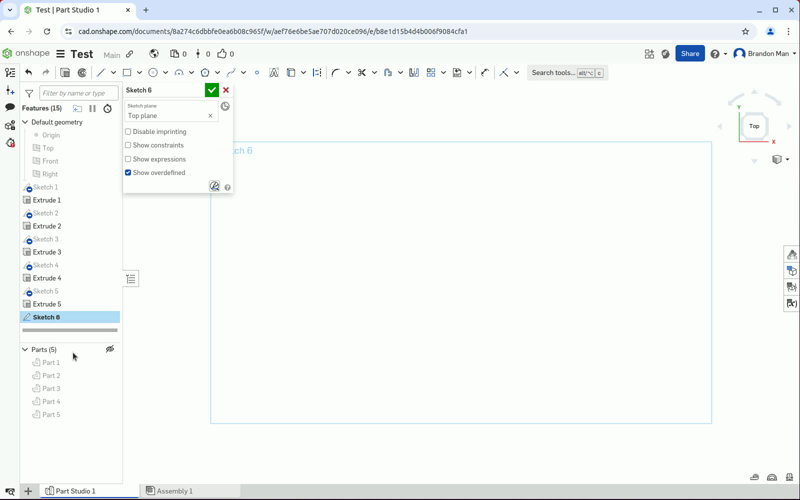
key(c)
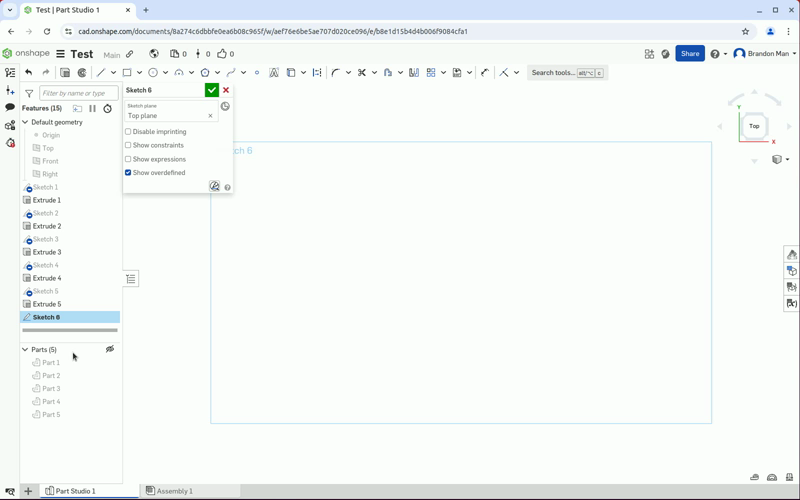
key_down(shift)
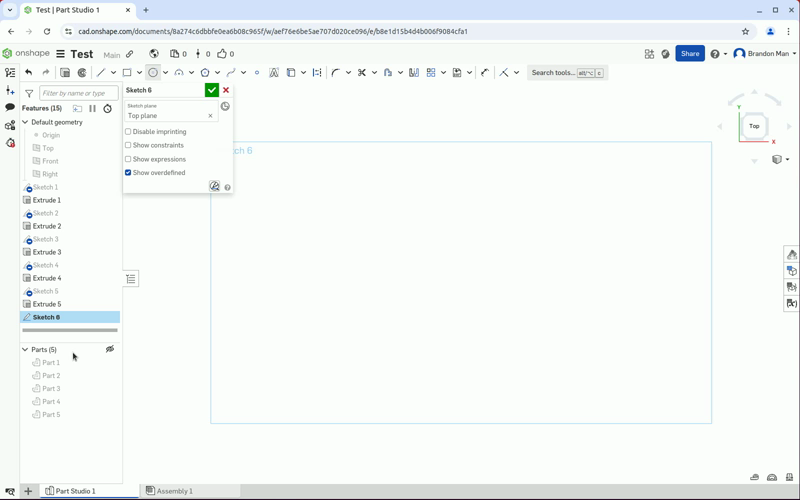
mouse_move(488, 328)
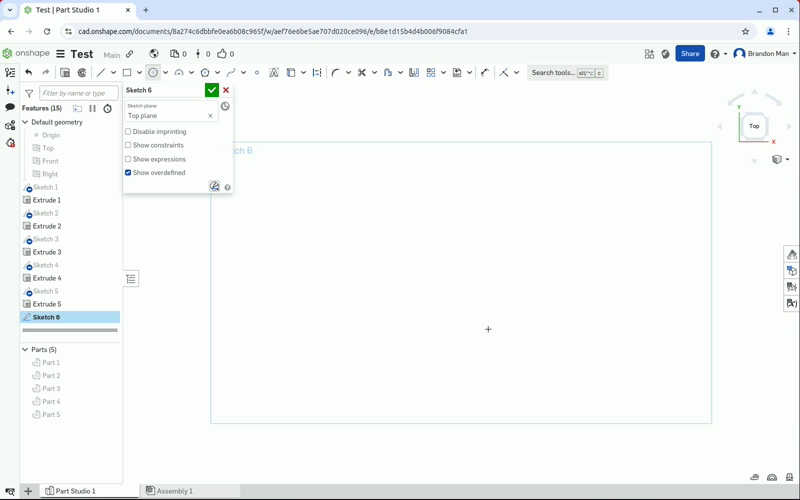
click(488, 328)
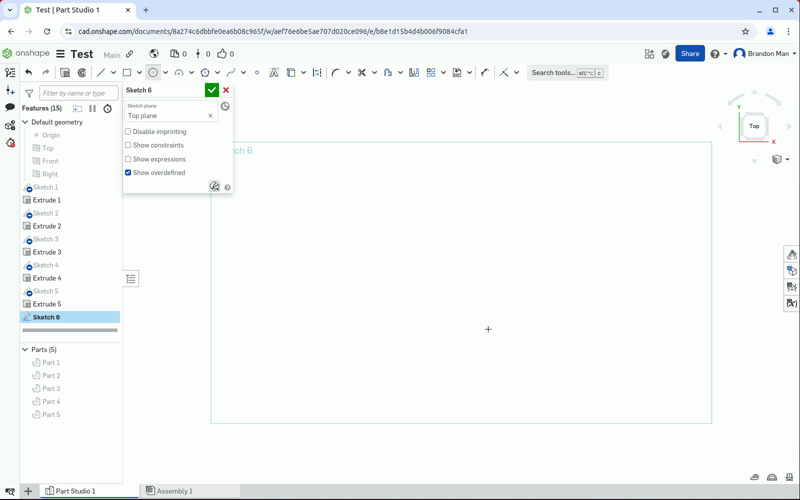
key_up(shift)
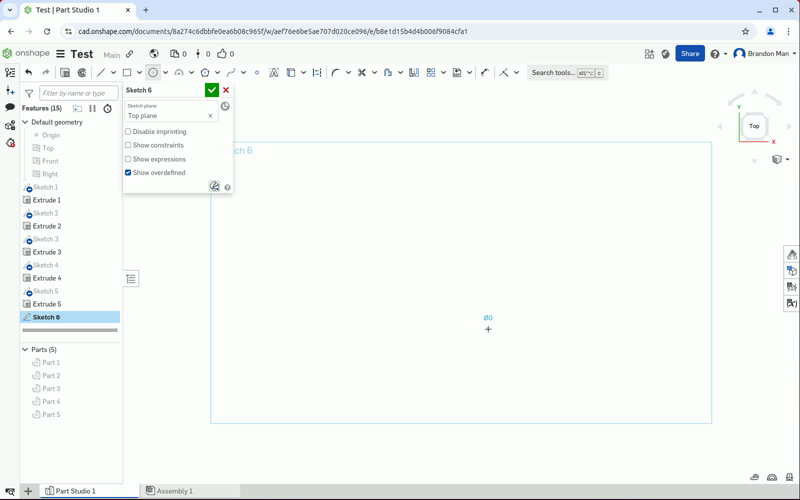
mouse_move(512, 328)
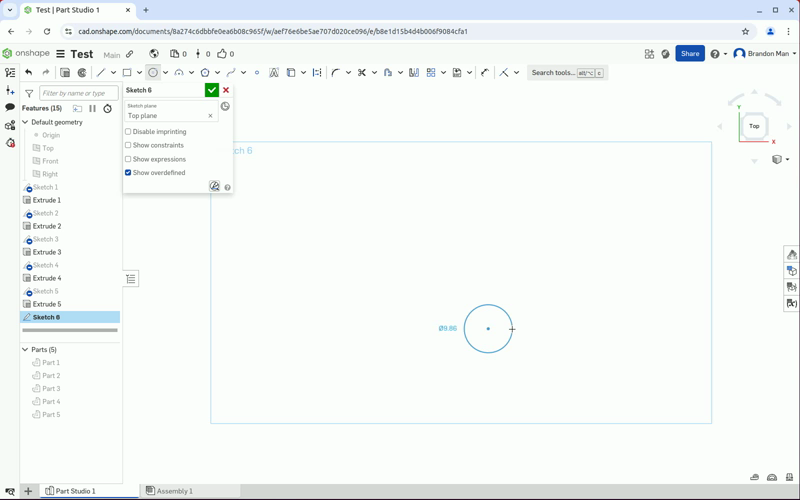
click(512, 328)
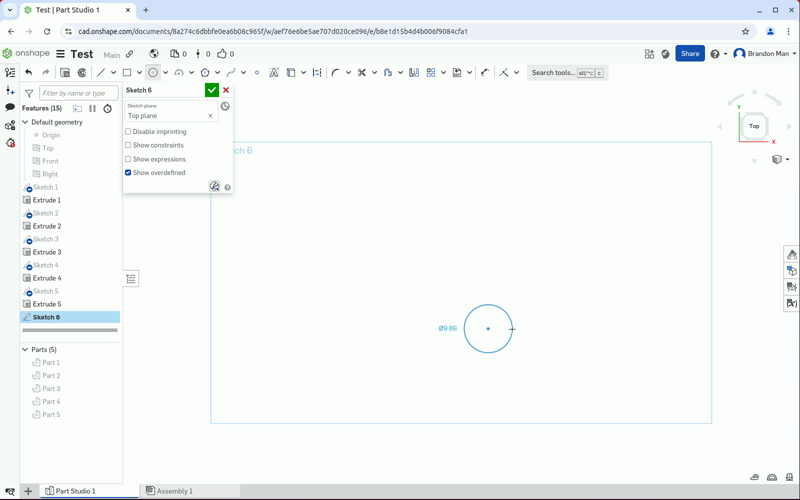
key(esc)
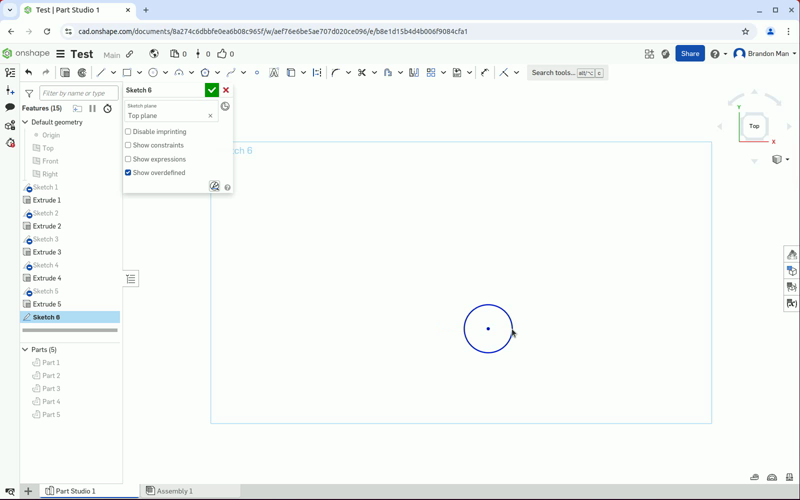
mouse_move(491, 340)
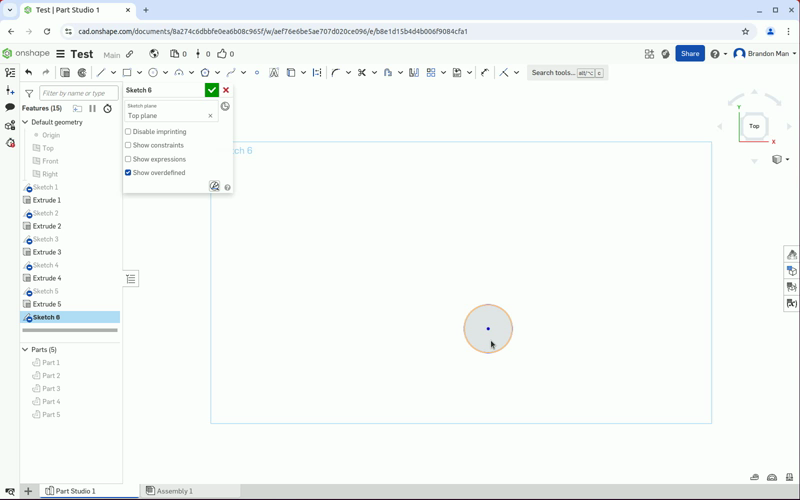
click(491, 340)
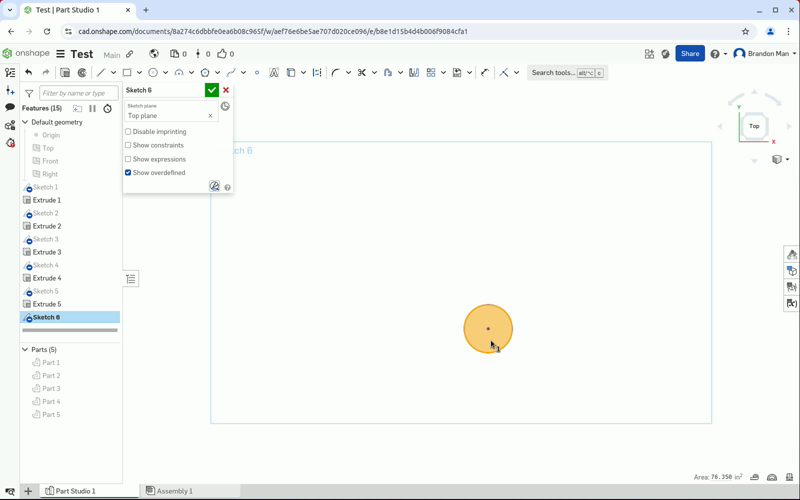
mouse_move(73, 352)
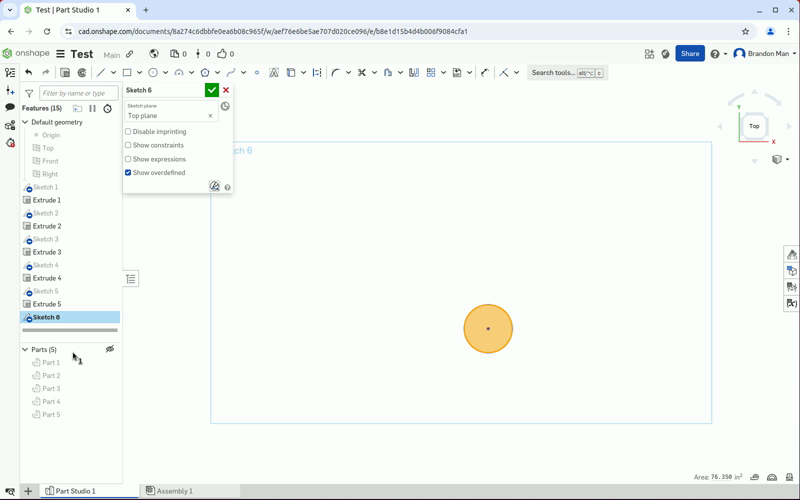
key(shift+y)
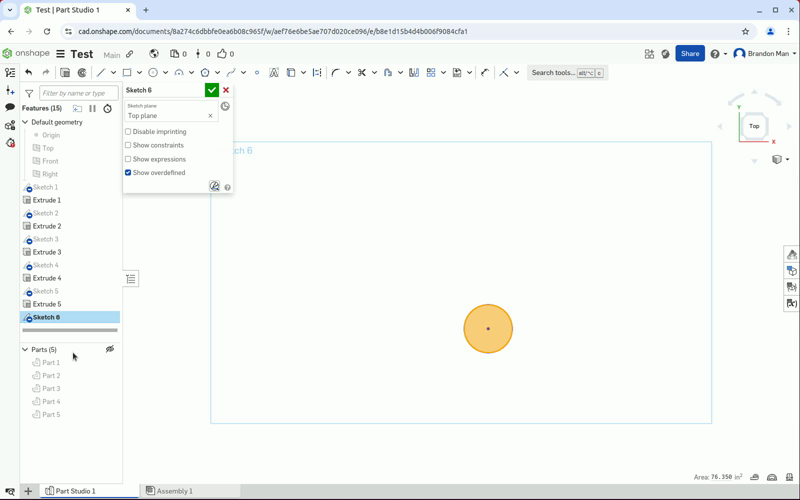
key(shift+e)
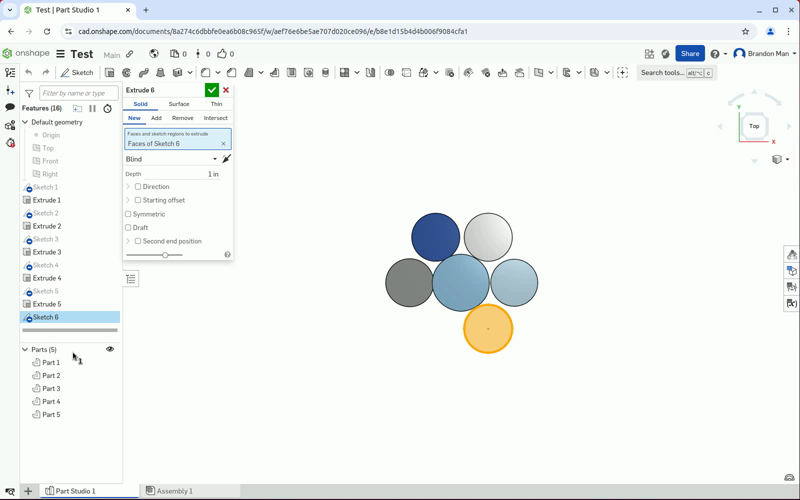
mouse_move(143, 106)
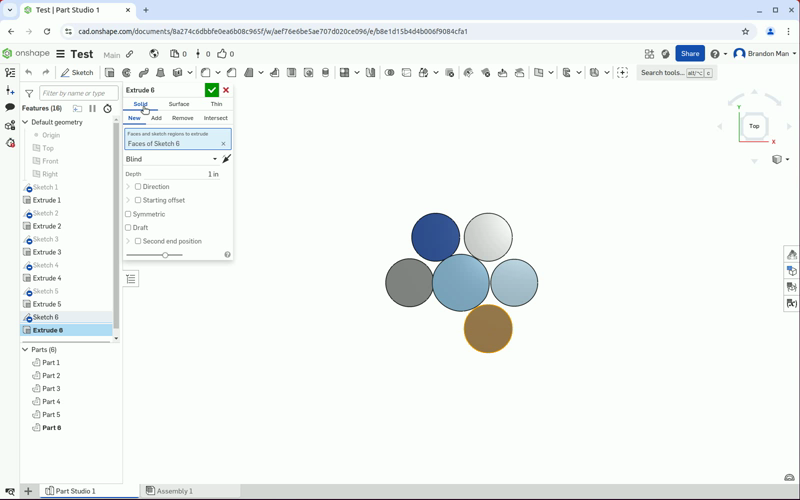
click(143, 106)
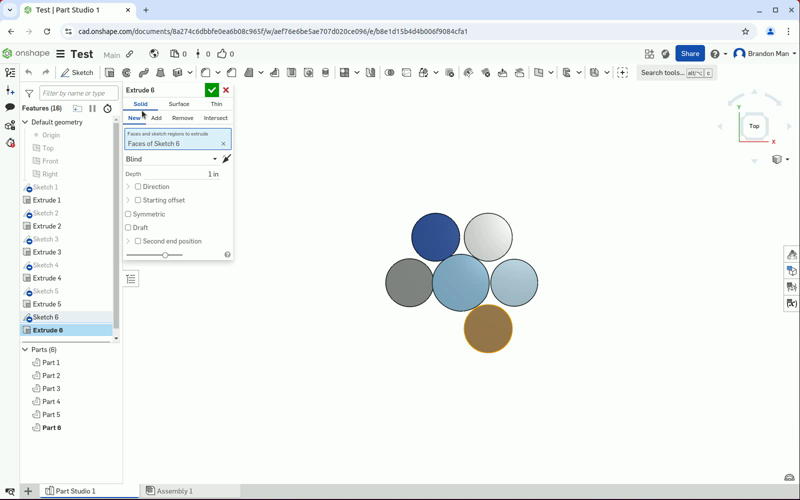
mouse_move(137, 120)
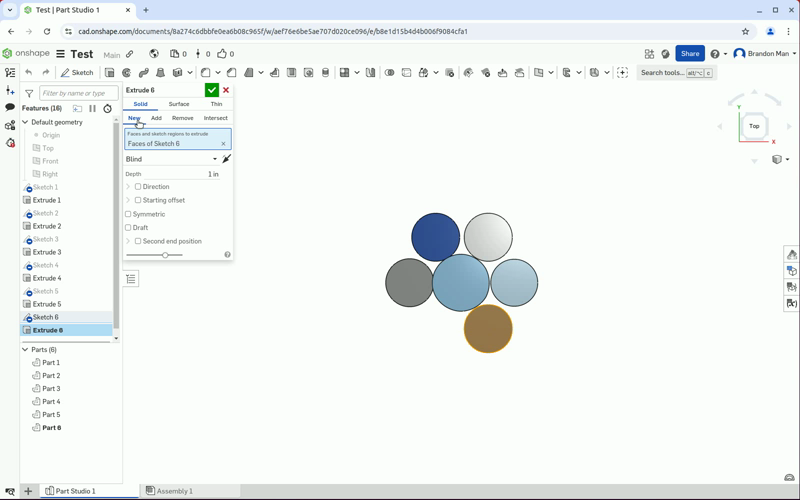
click(137, 120)
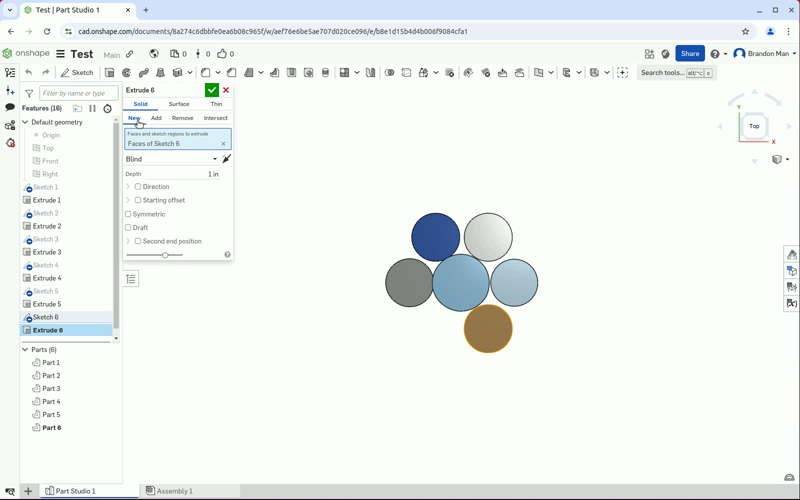
key(tab, 4)
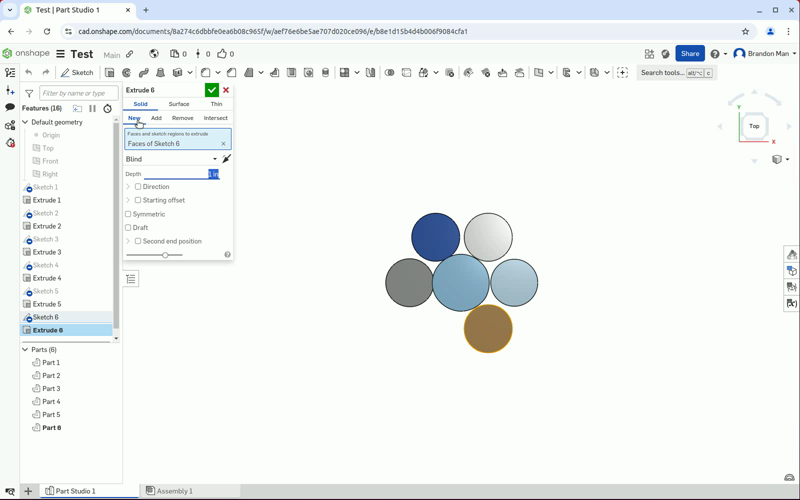
text(11.554)
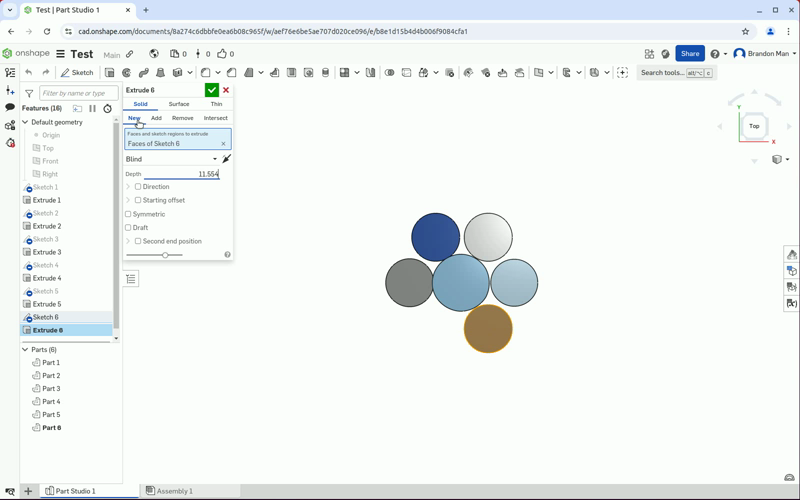
key(enter)
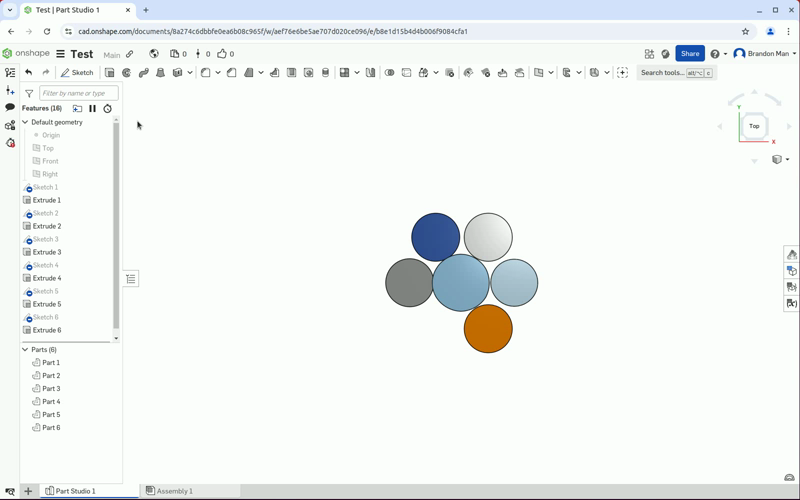
key(shift+h)
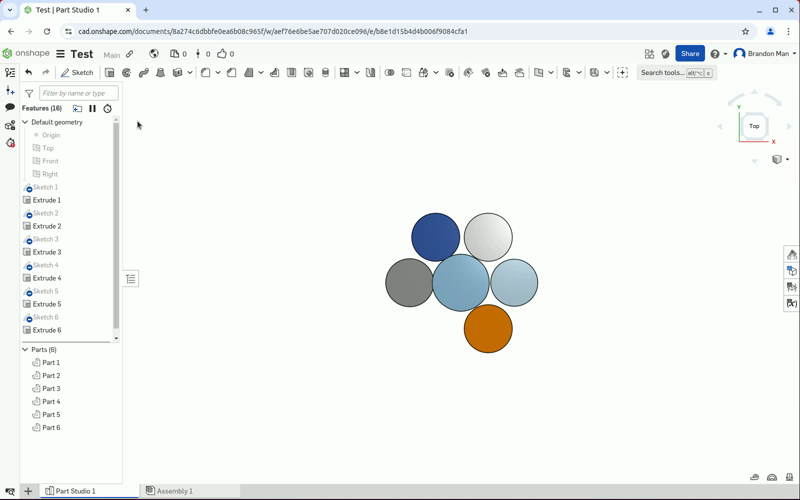
key(shift+h)
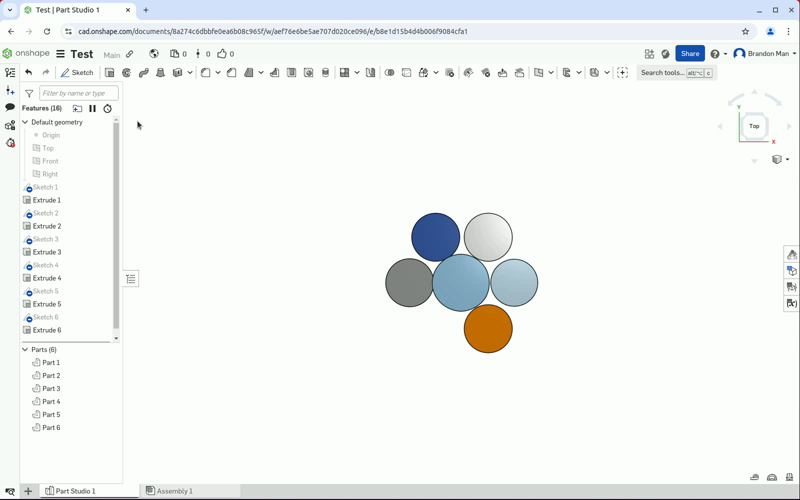
mouse_move(69, 189)
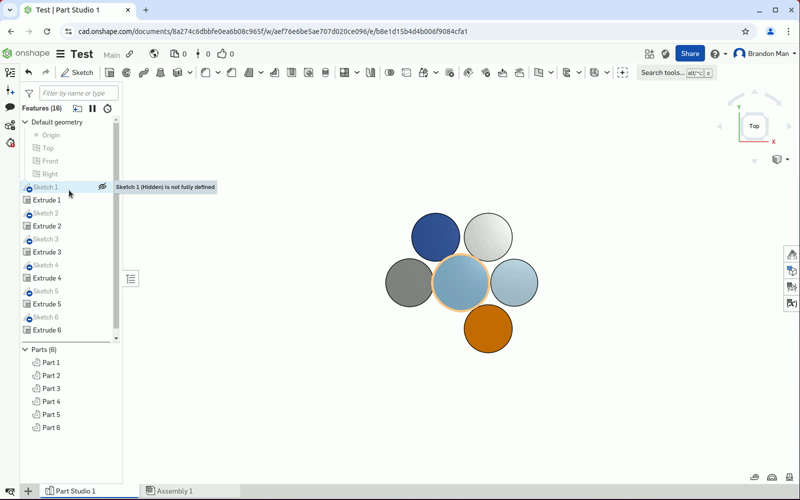
click(69, 189)
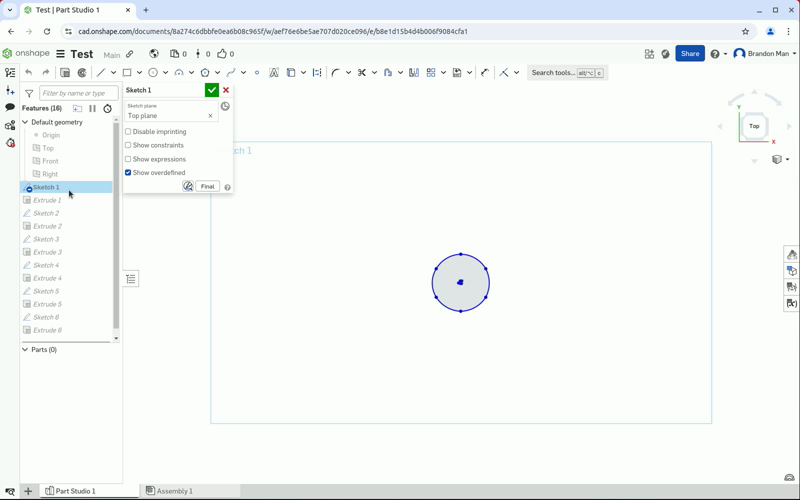
mouse_move(229, 92)
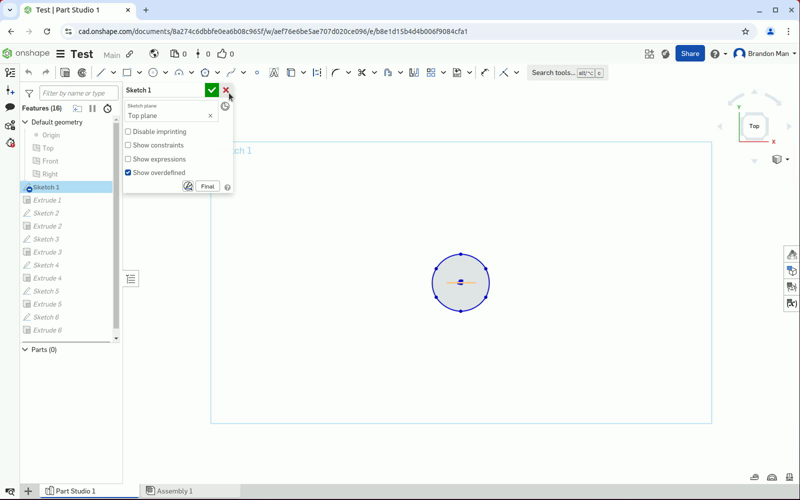
click(229, 92)
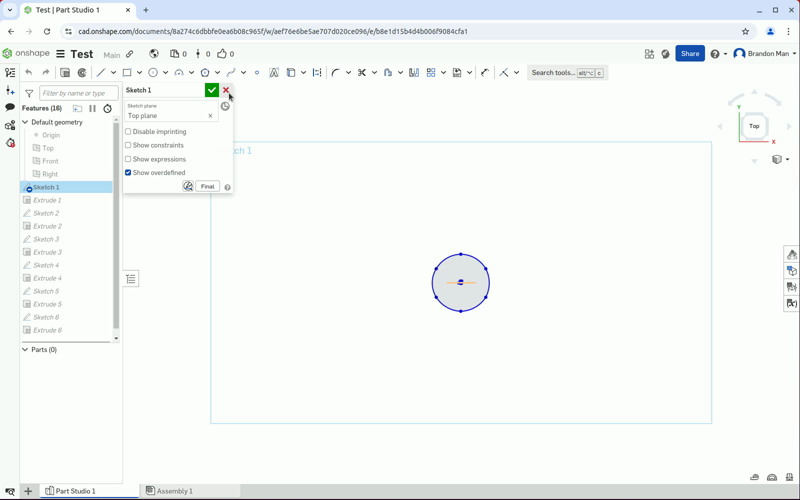
key(shift+s)
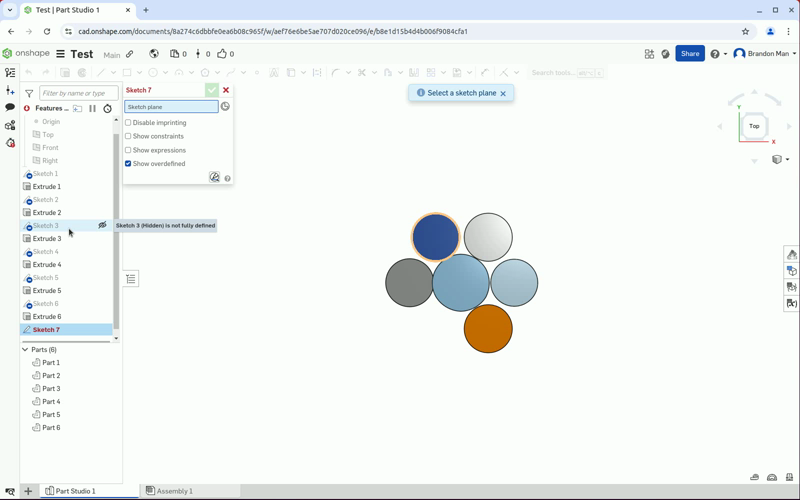
scroll(3)
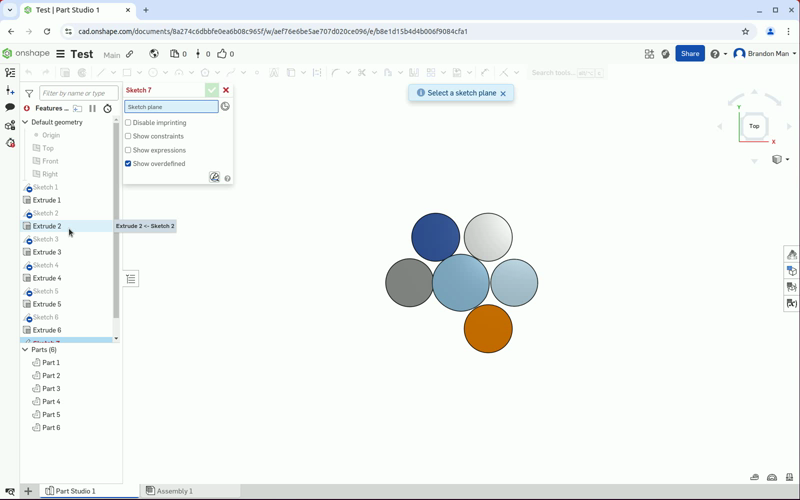
mouse_move(69, 150)
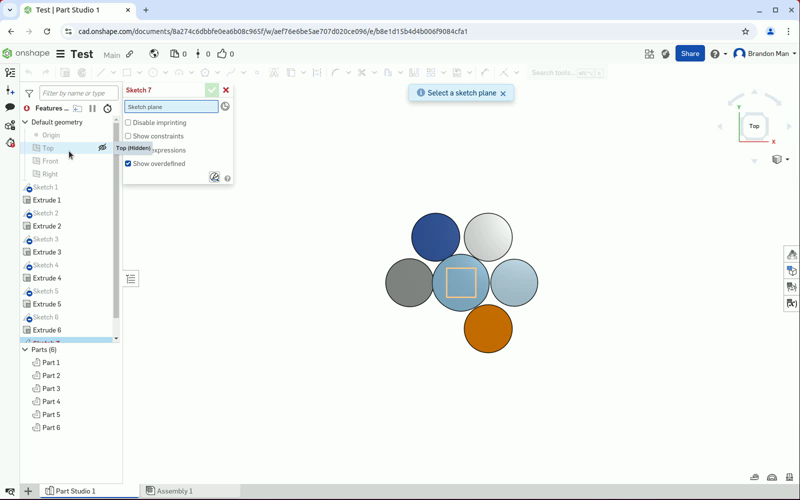
click(69, 150)
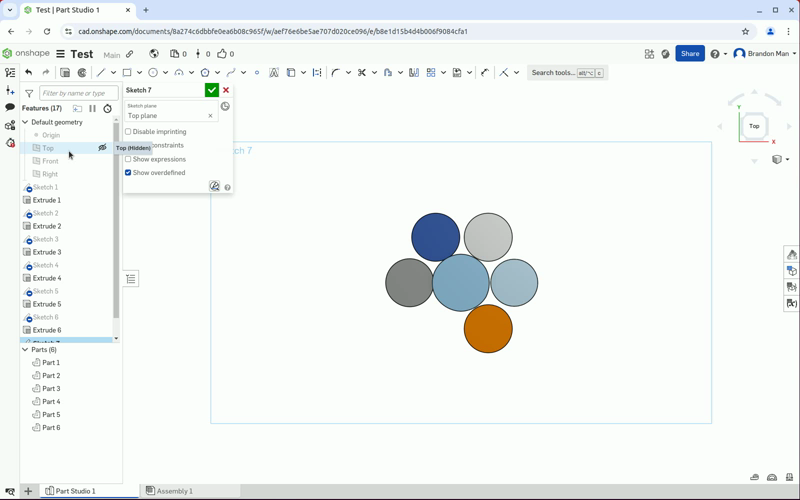
mouse_move(73, 352)
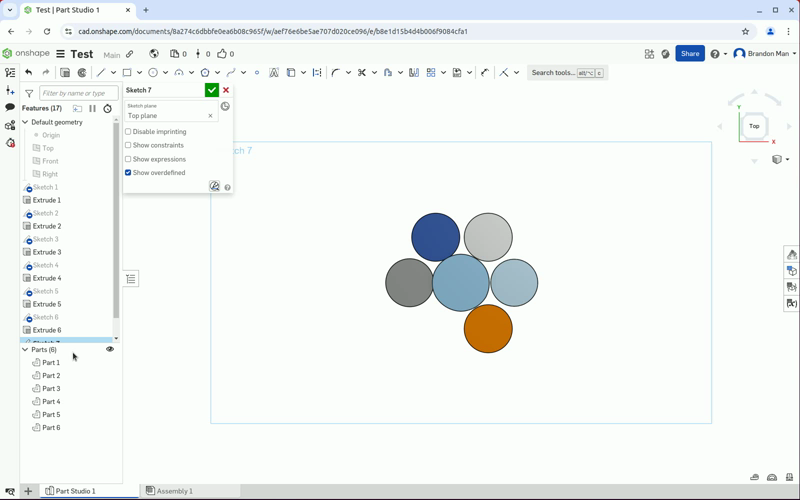
key(y)
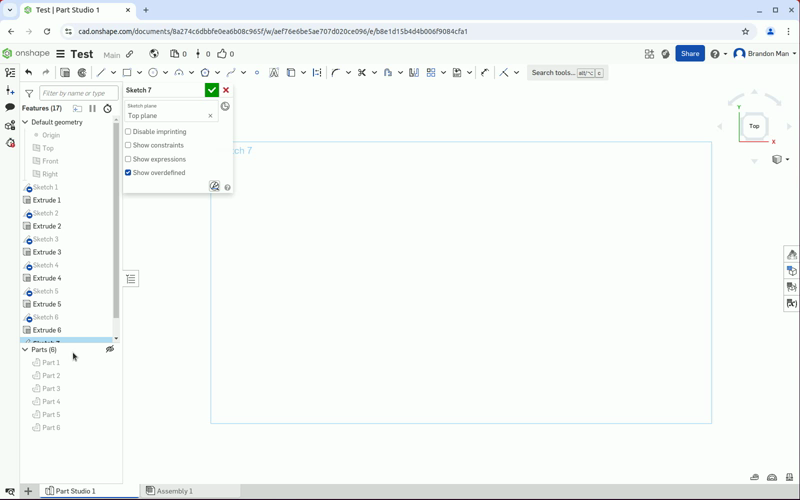
key(c)
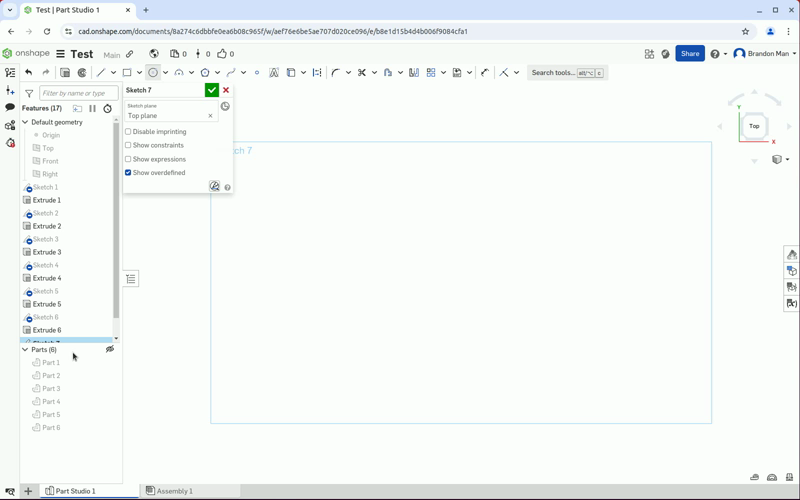
key_down(shift)
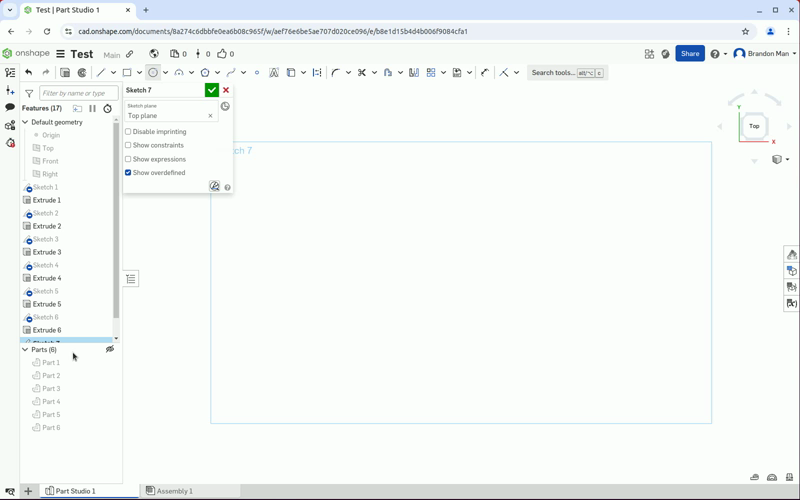
mouse_move(435, 328)
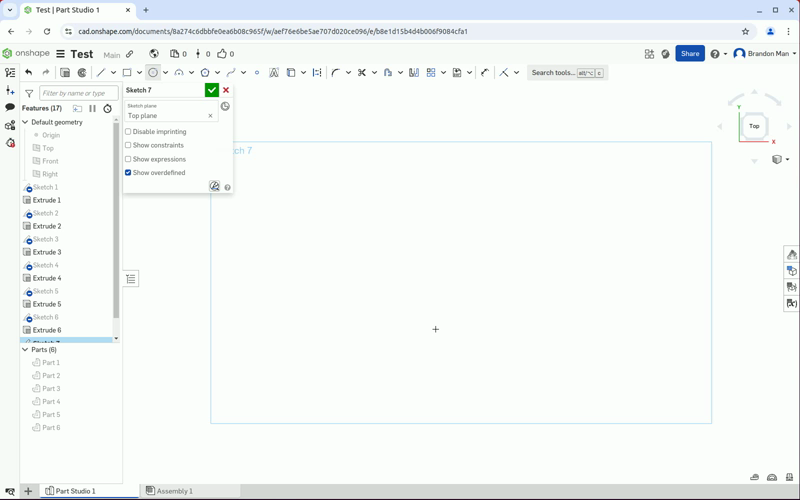
click(435, 328)
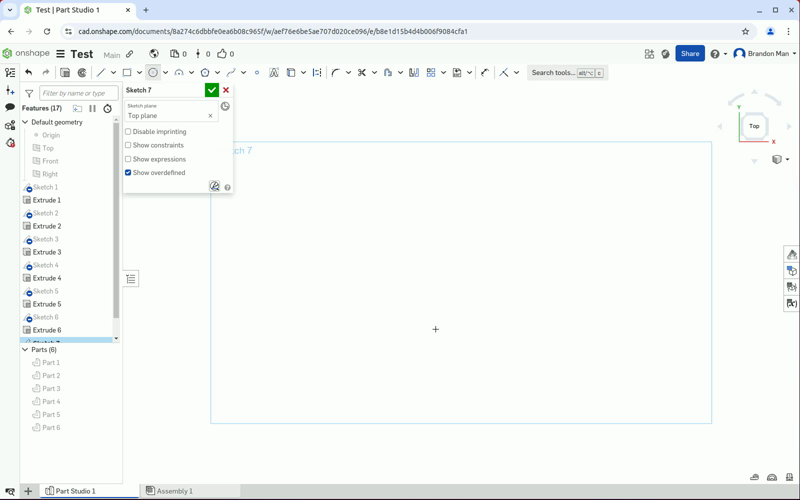
key_up(shift)
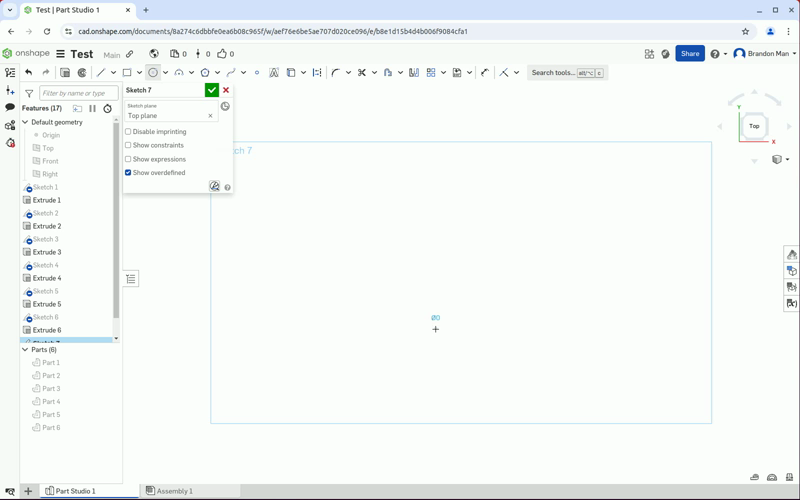
mouse_move(459, 328)
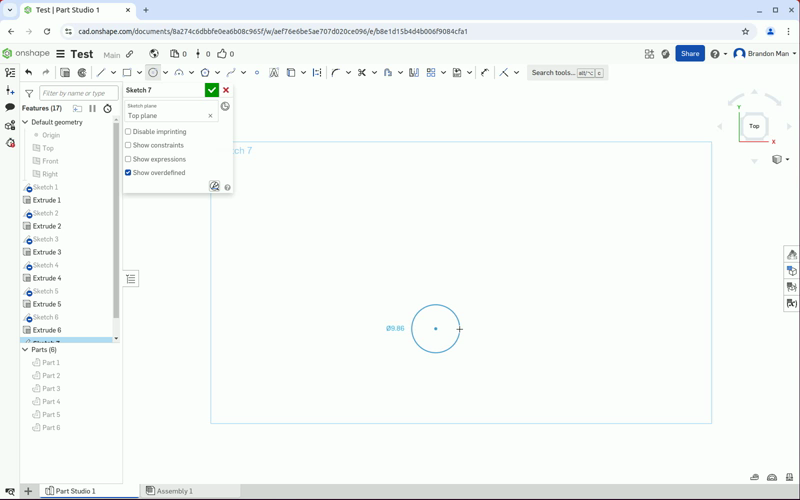
click(459, 328)
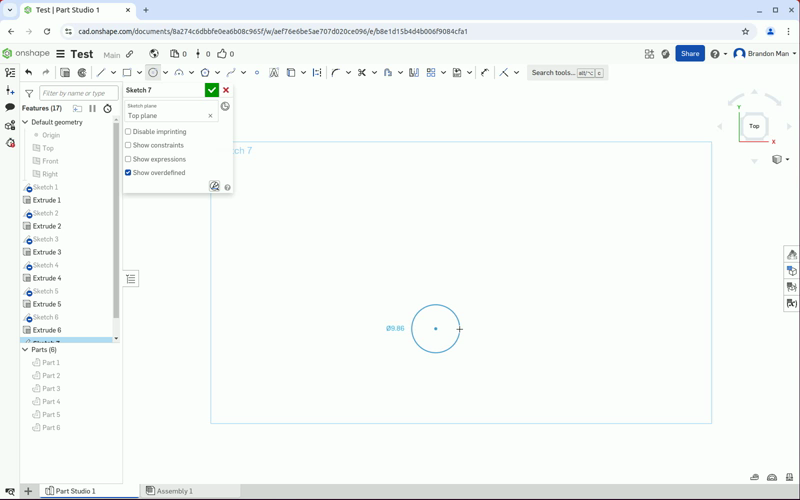
key(esc)
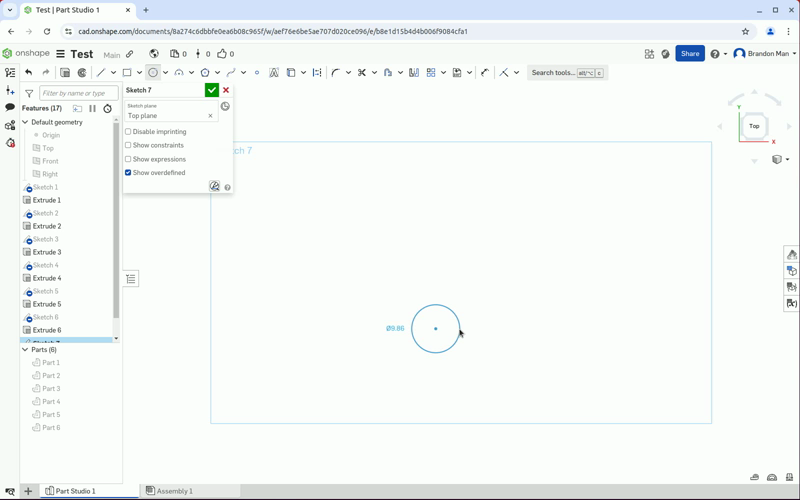
mouse_move(430, 341)
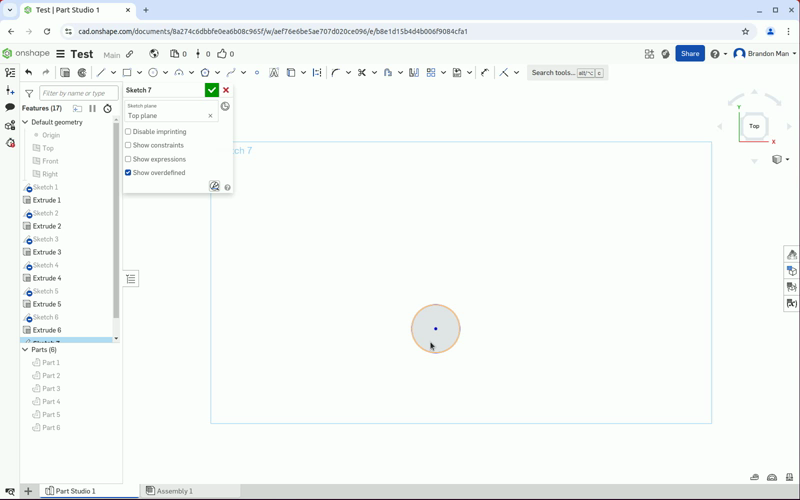
click(430, 341)
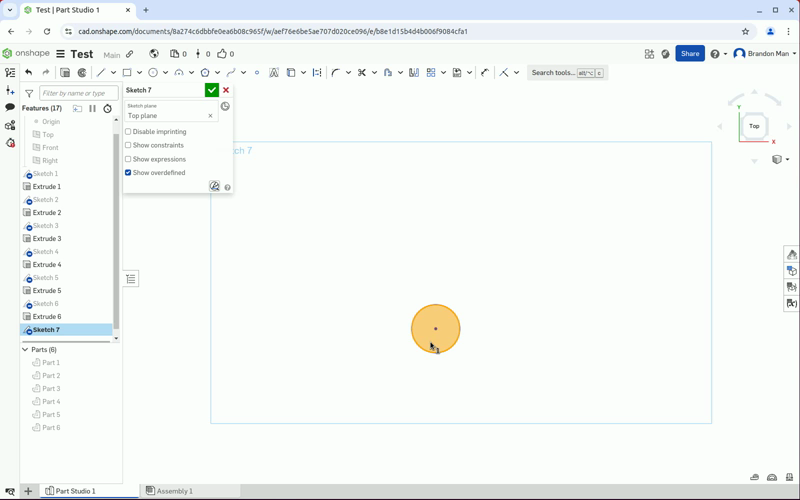
mouse_move(73, 352)
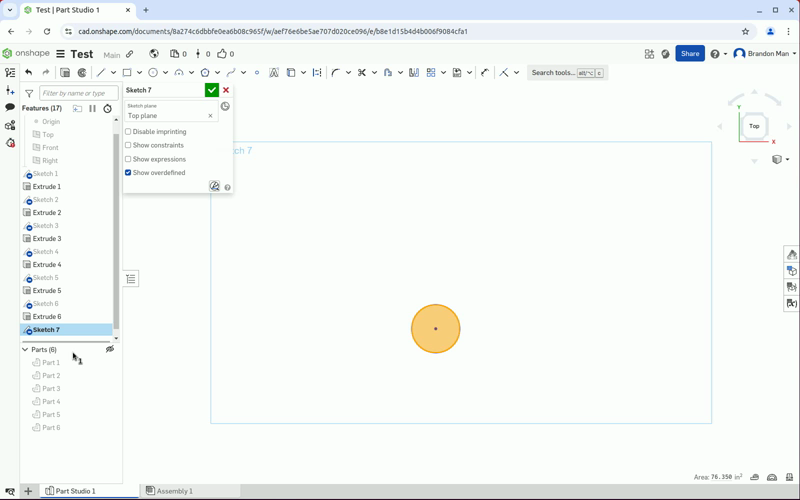
key(shift+y)
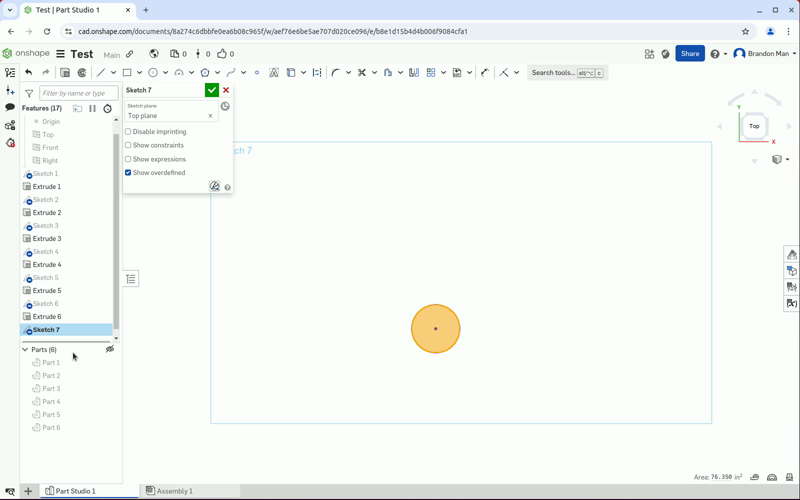
key(shift+e)
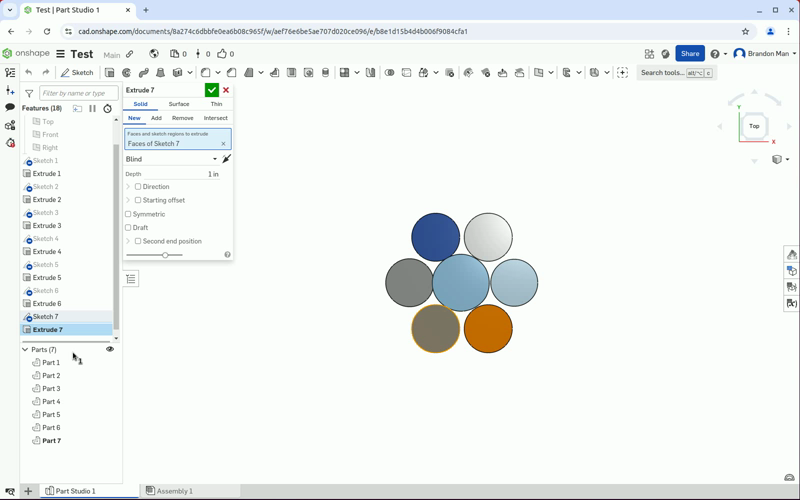
mouse_move(143, 106)
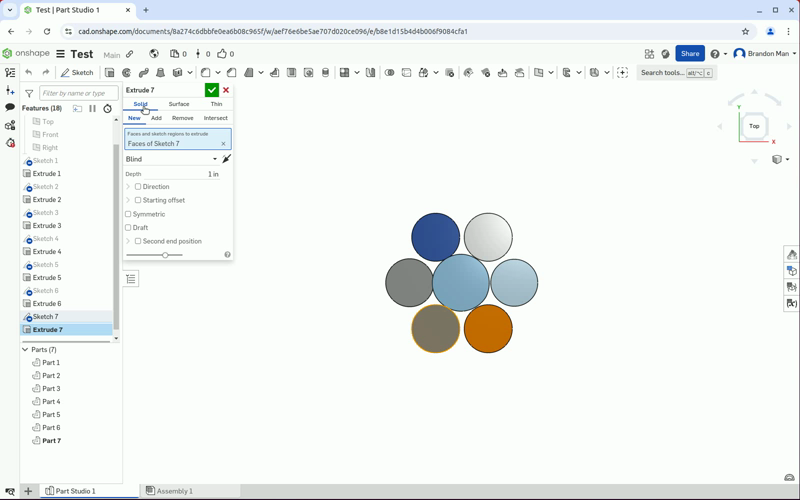
click(143, 106)
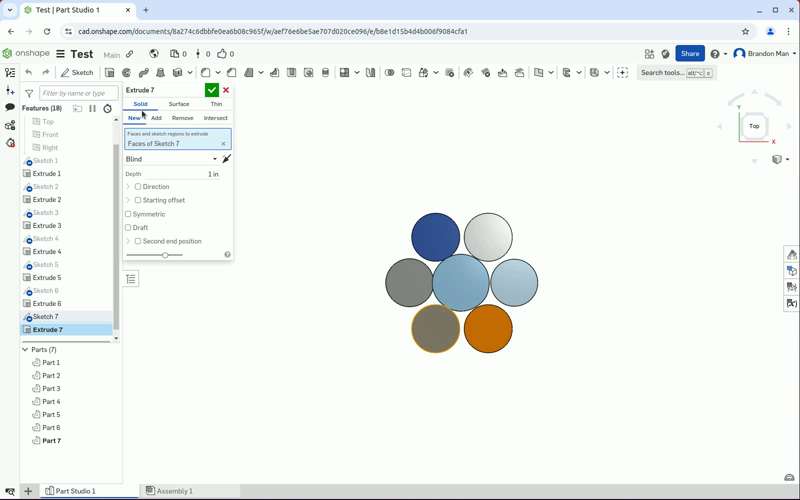
mouse_move(137, 120)
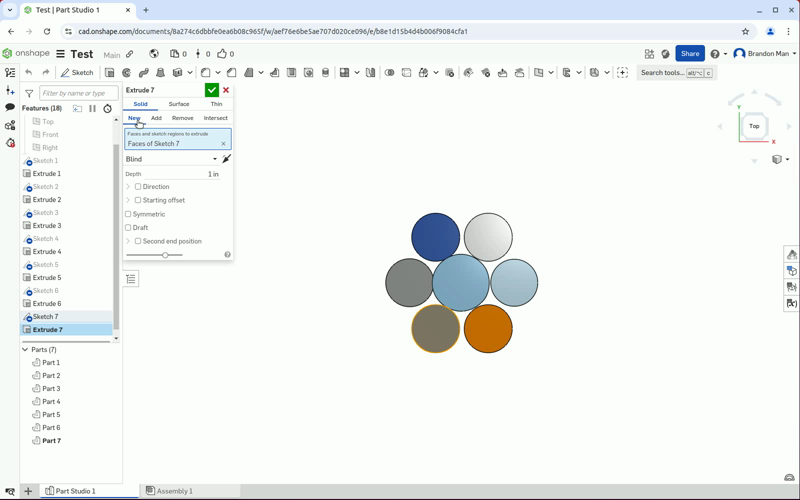
click(137, 120)
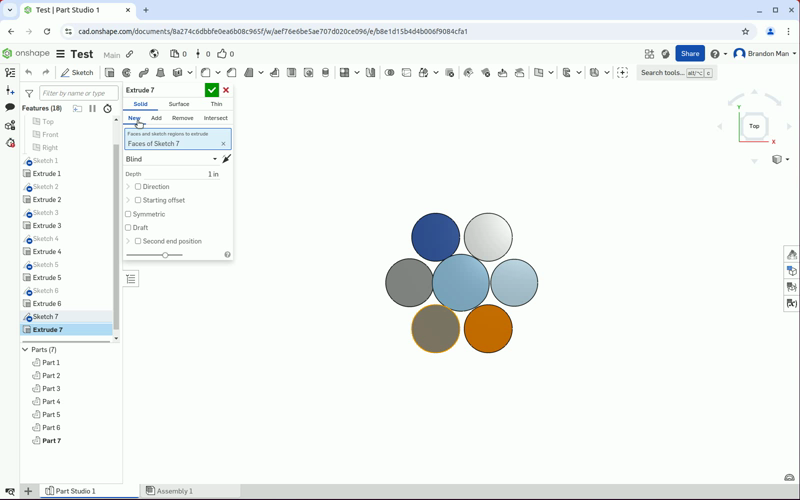
key(tab, 4)
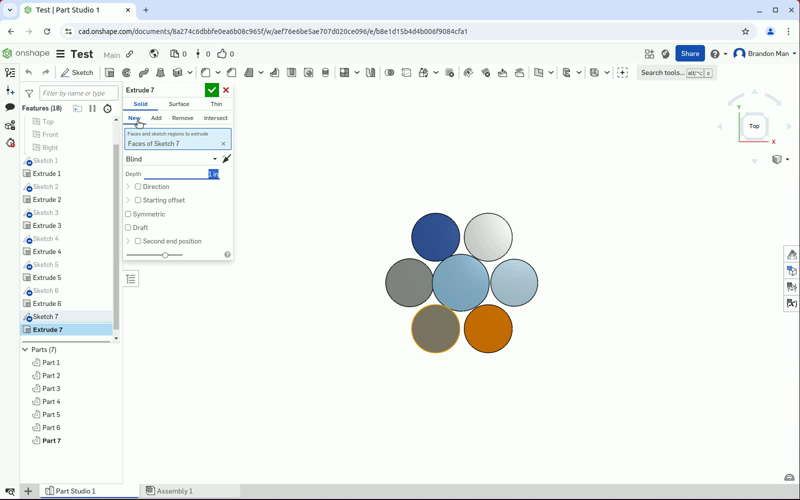
text(11.554)
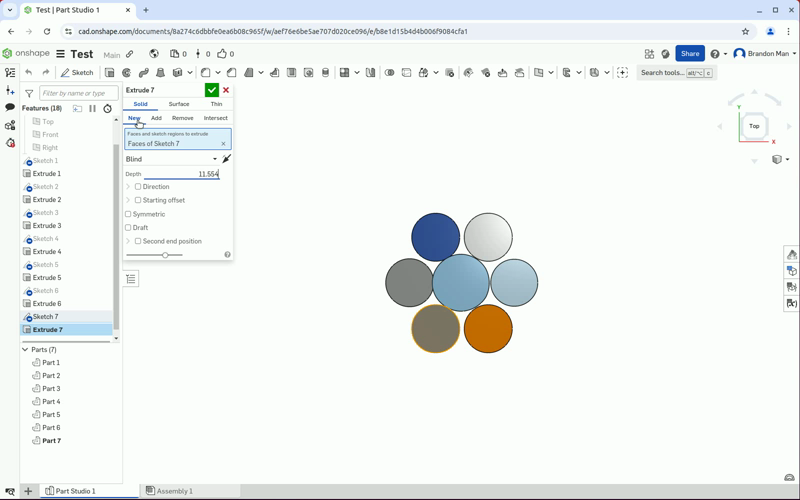
key(enter)
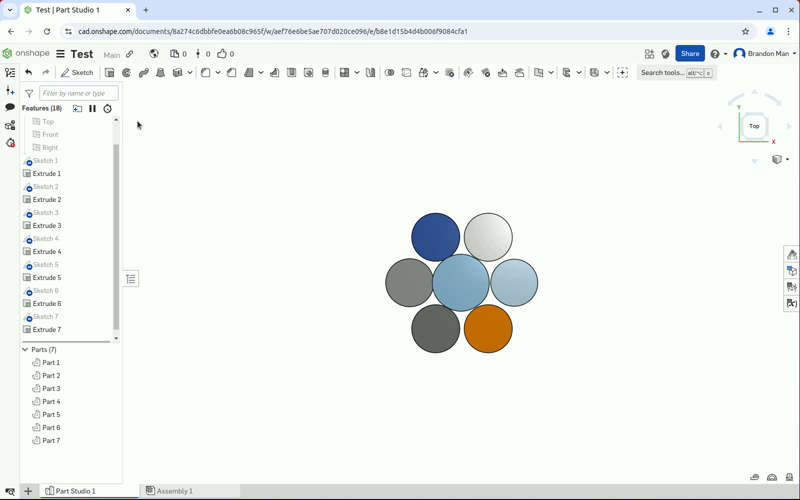
key(shift+h)
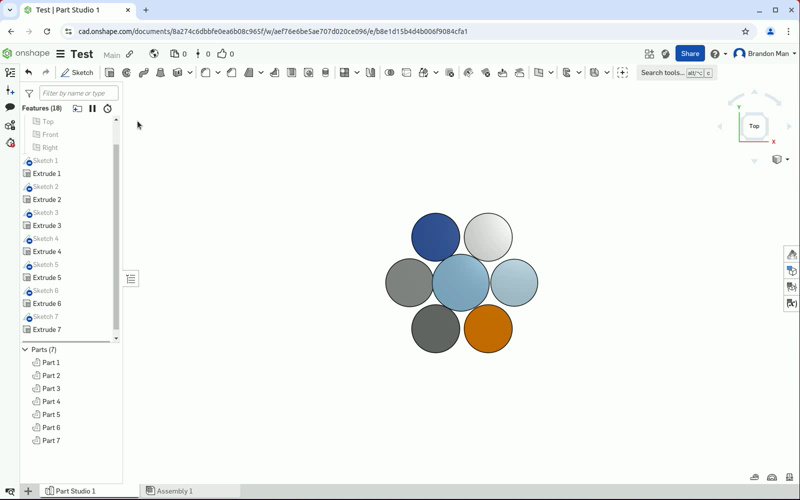
key(shift+h)
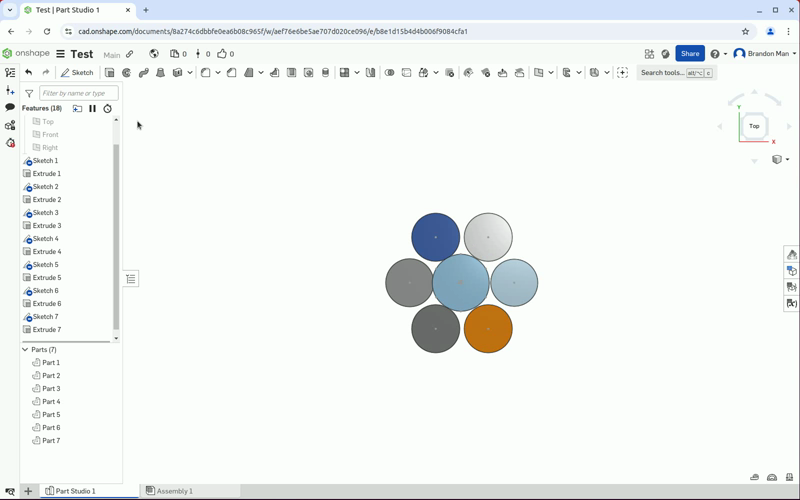
key(shift+7)
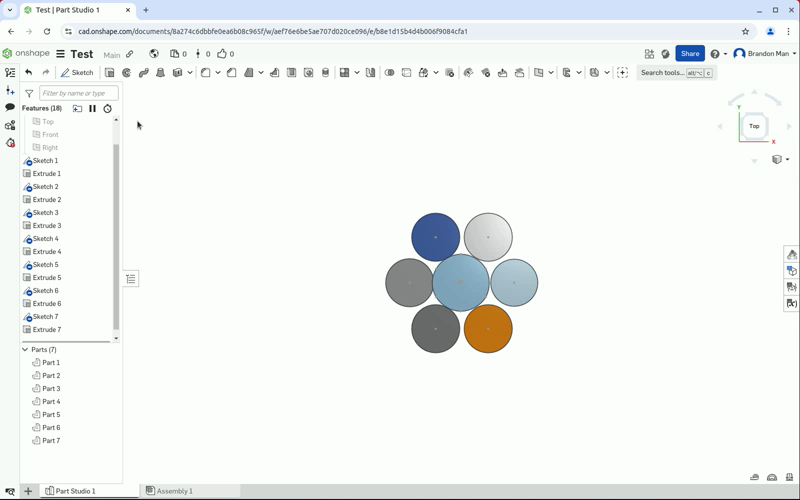
key(up, 3)
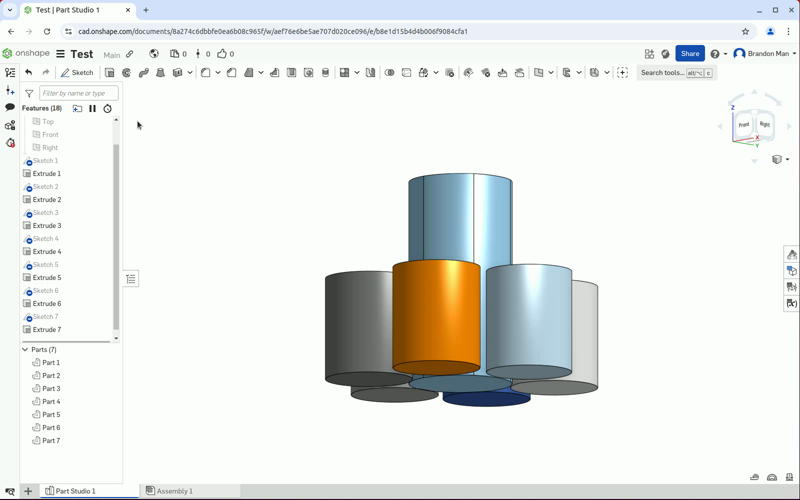
key(left, 3)
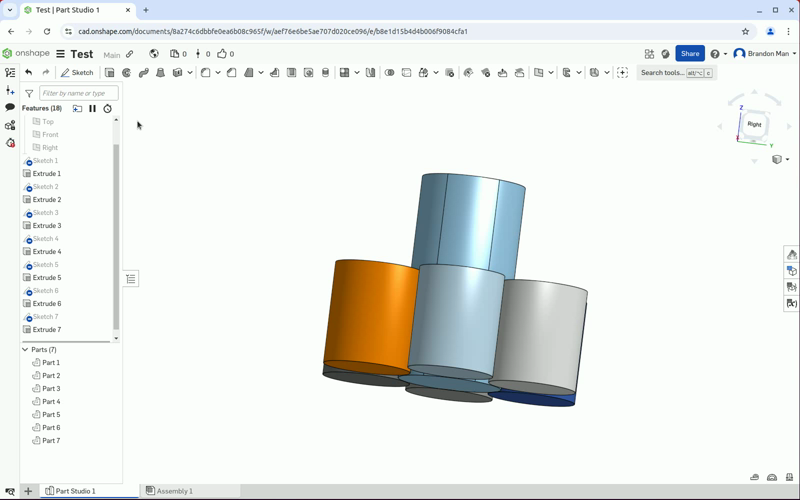
key(right, 3)
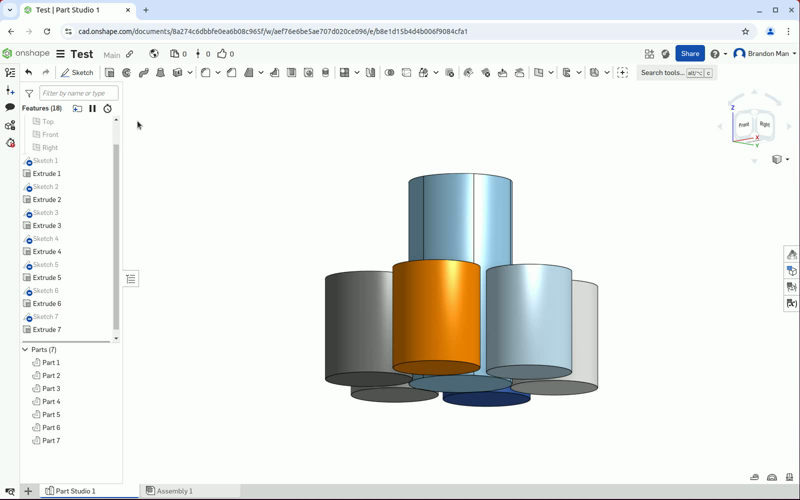
key(down, 3)
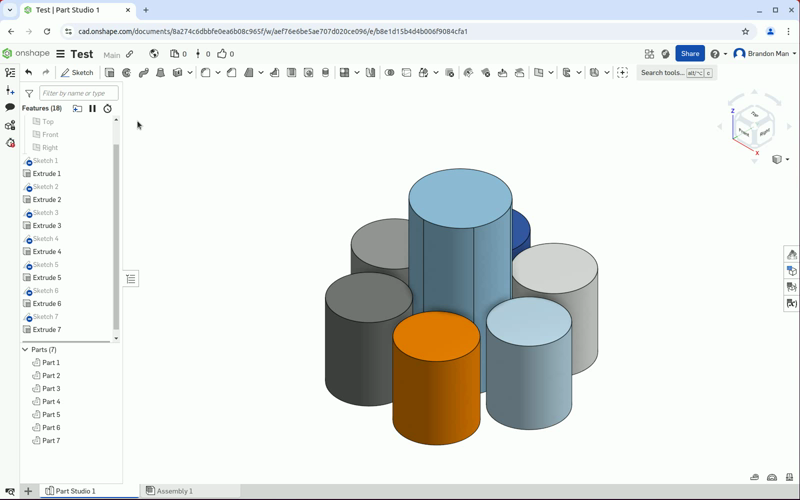
mouse_move(69, 163)
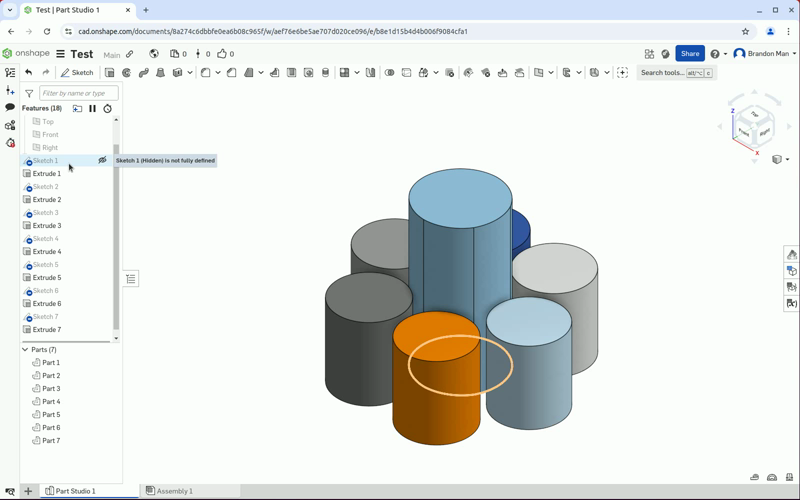
click(69, 163)